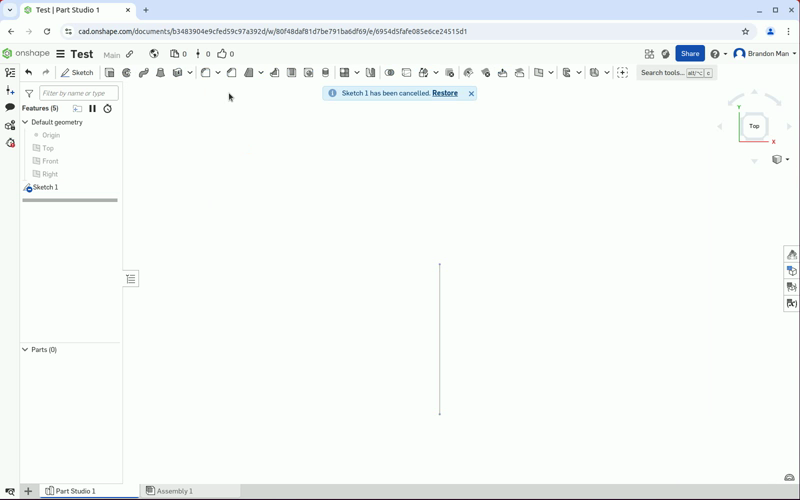
key(shift+h)
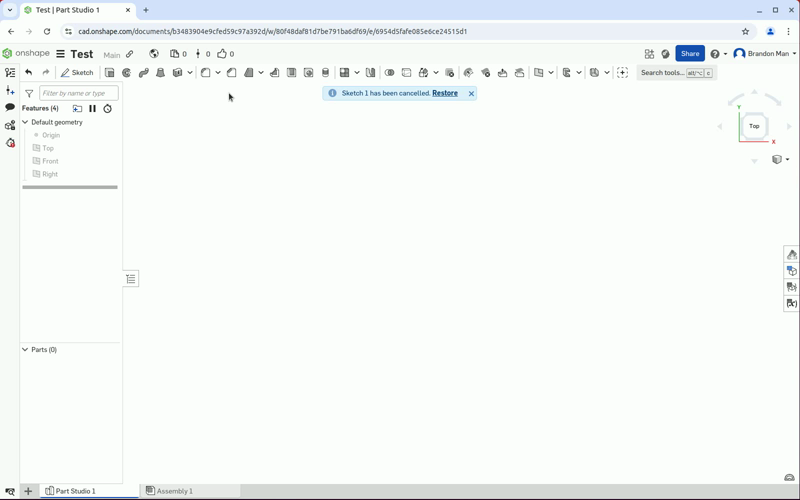
mouse_move(73, 352)
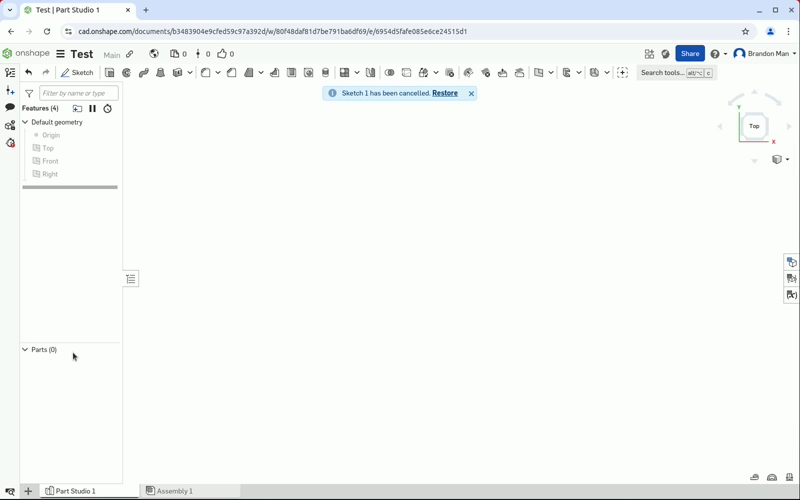
key(y)
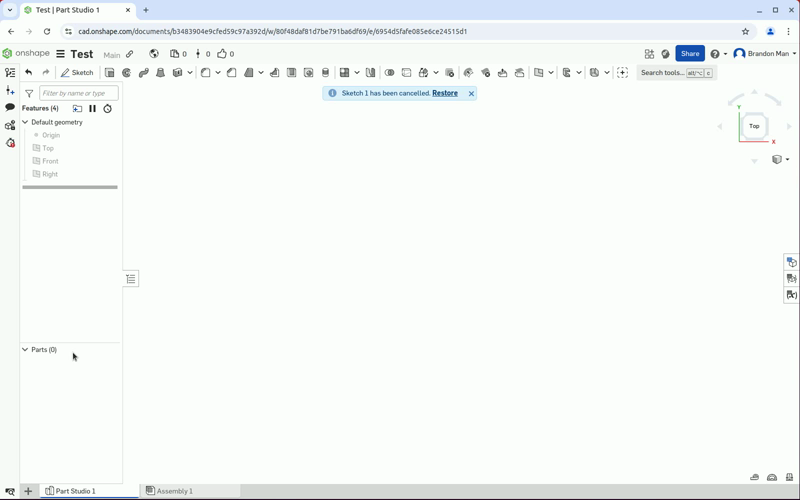
key(shift+p)
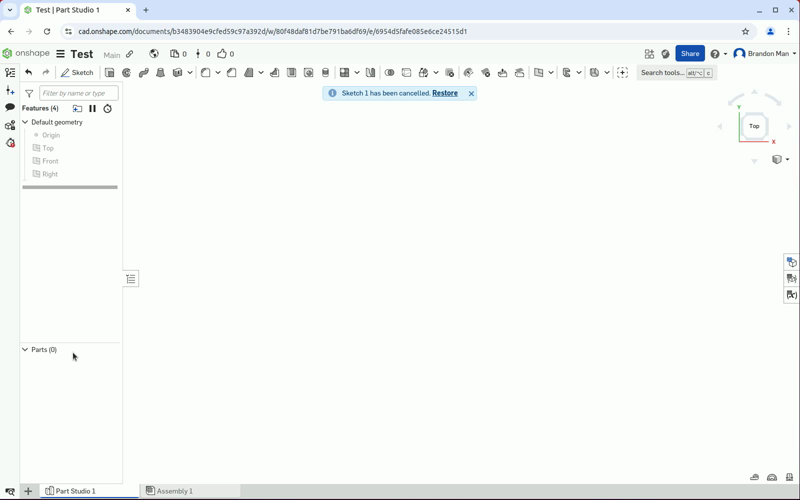
key(space)
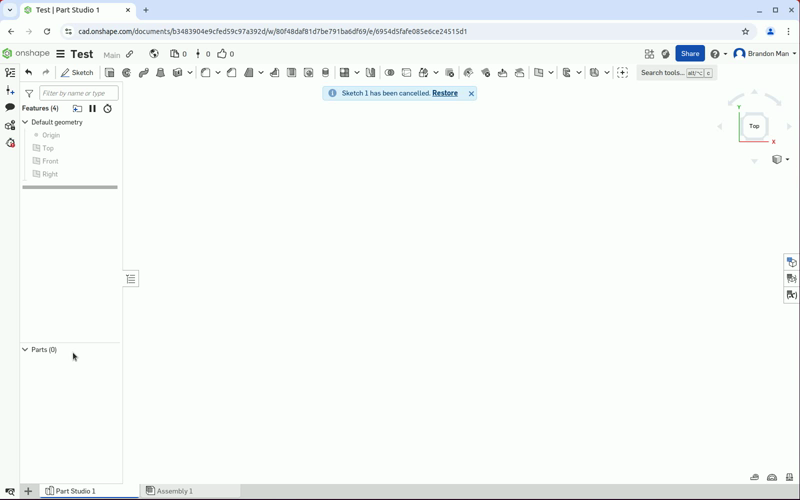
key_down(shift)
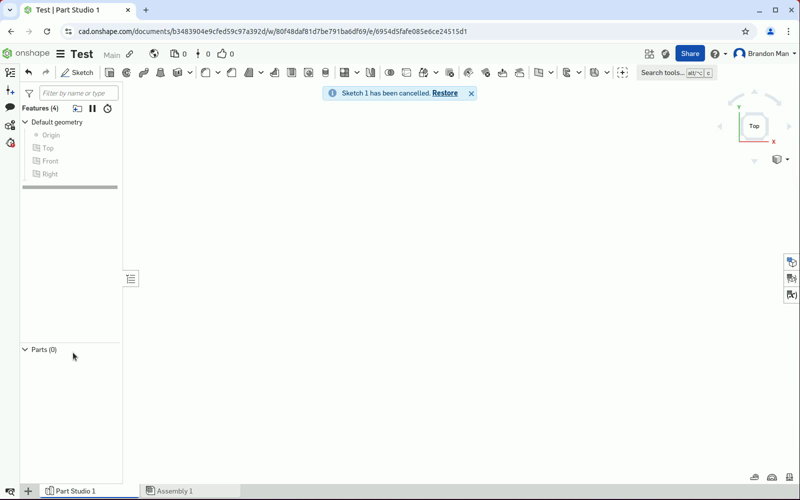
key(up)
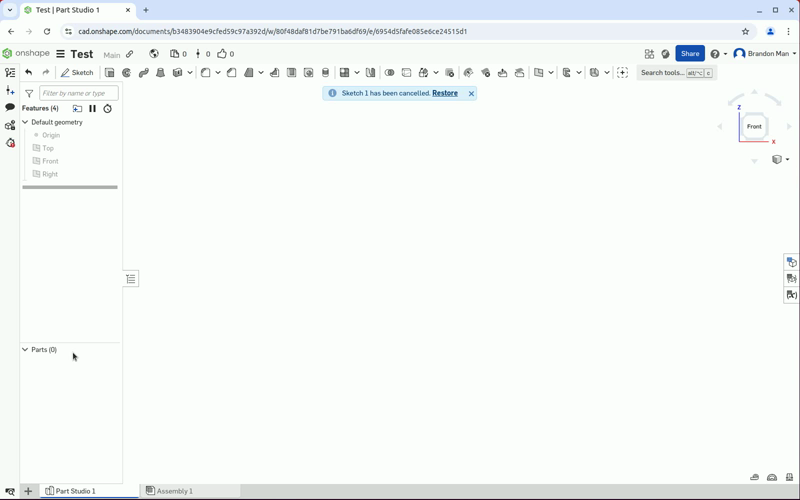
key_up(shift)
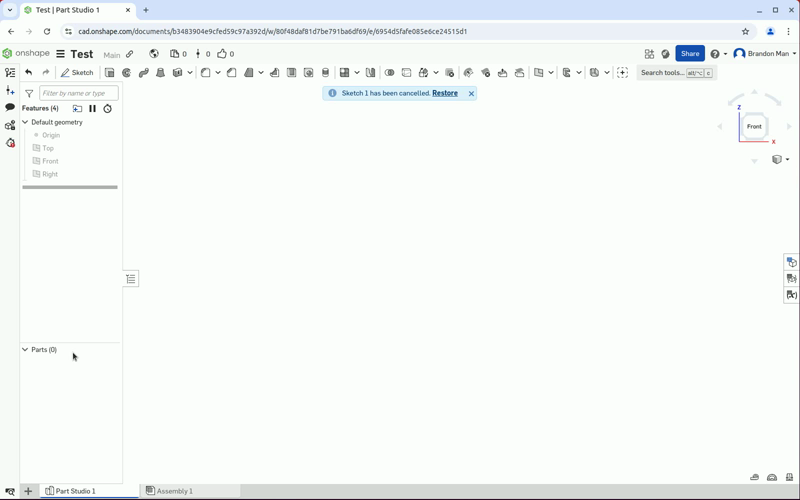
mouse_move(73, 352)
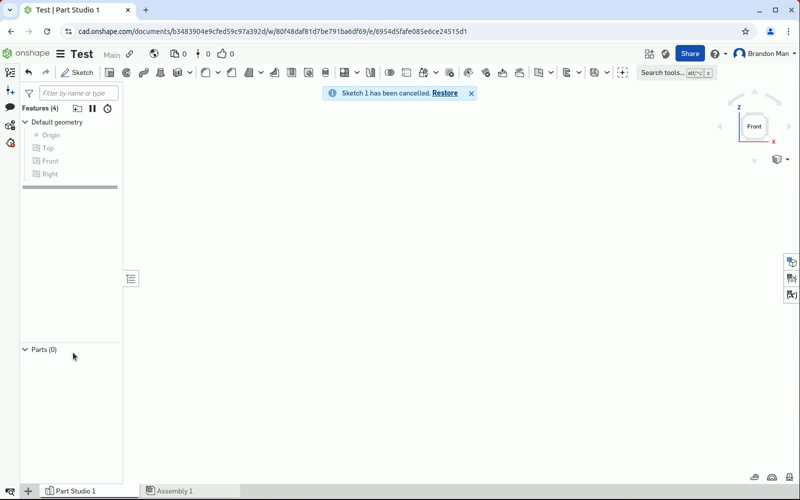
key(shift+y)
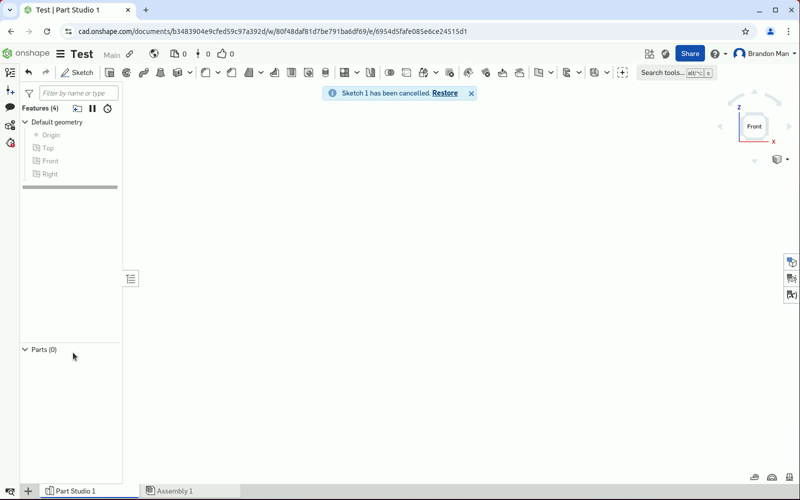
key(shift+s)
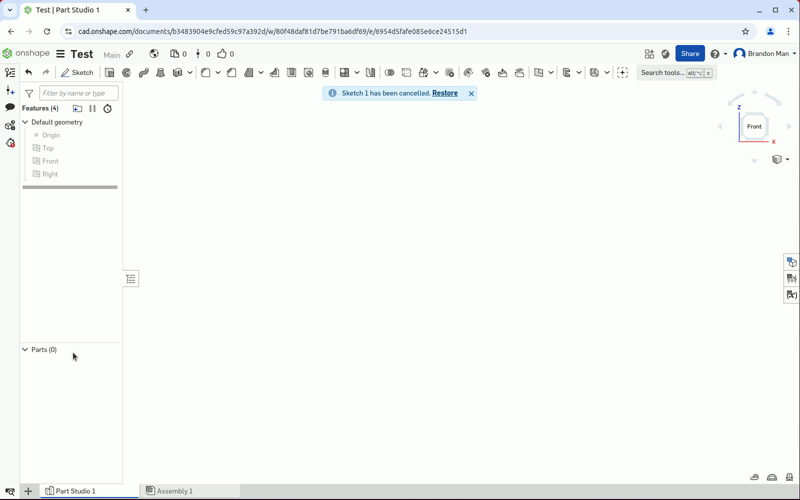
mouse_move(73, 163)
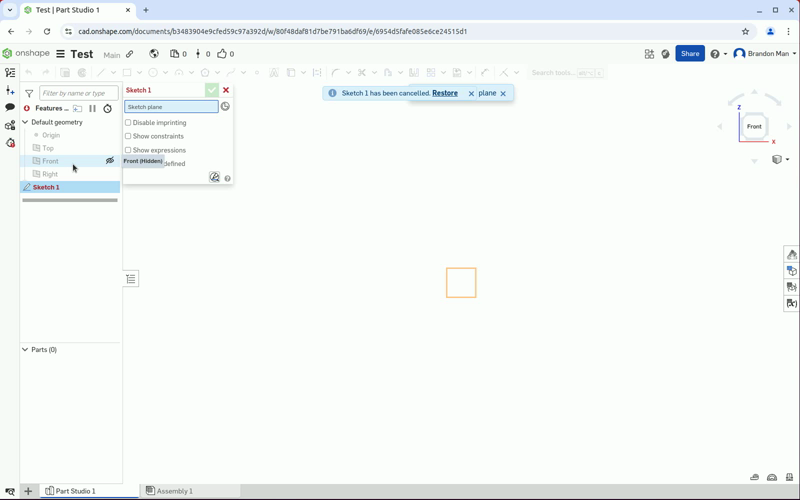
click(73, 163)
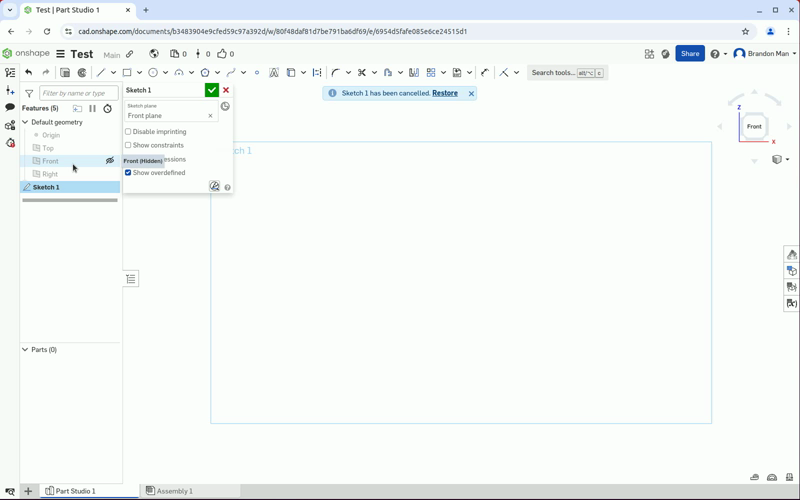
mouse_move(73, 352)
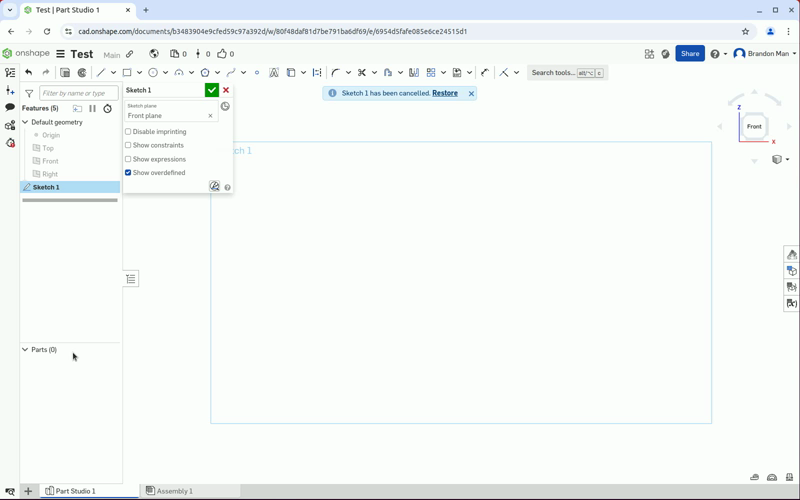
key(y)
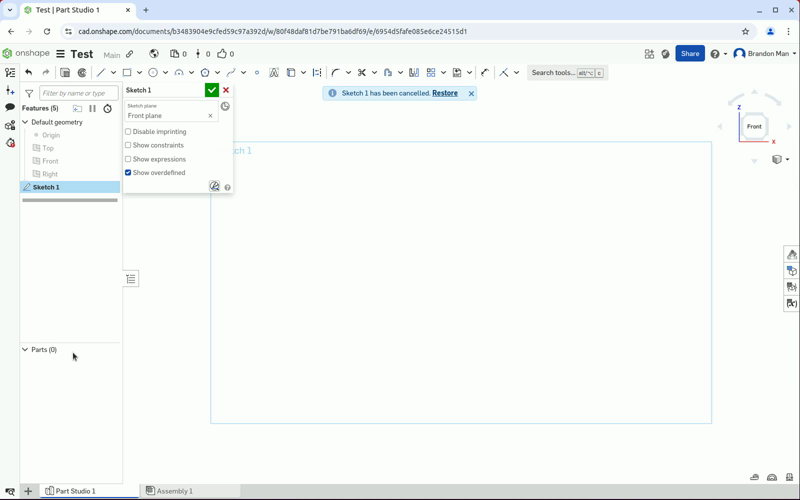
key(l)
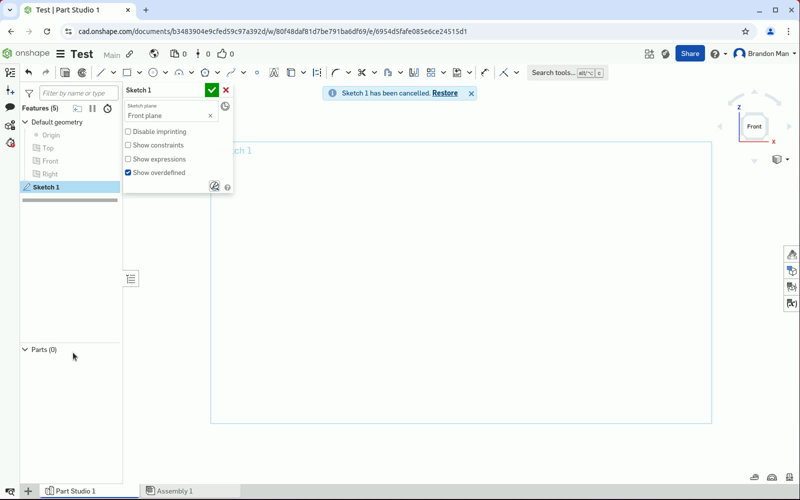
key_down(shift)
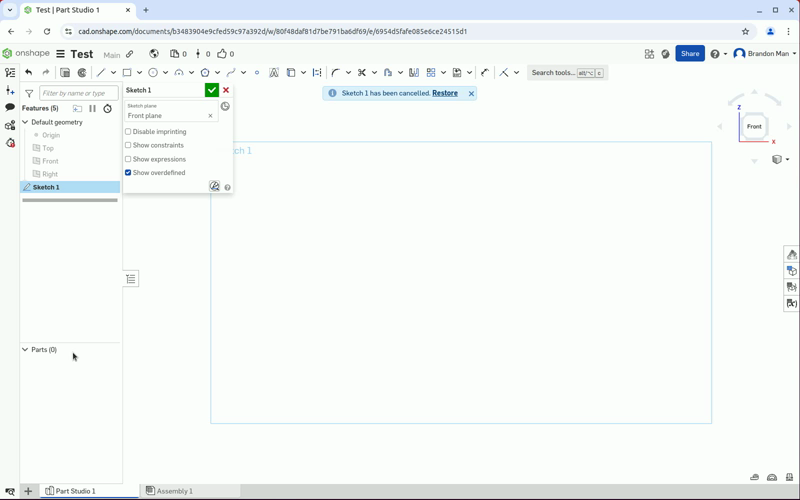
mouse_move(391, 347)
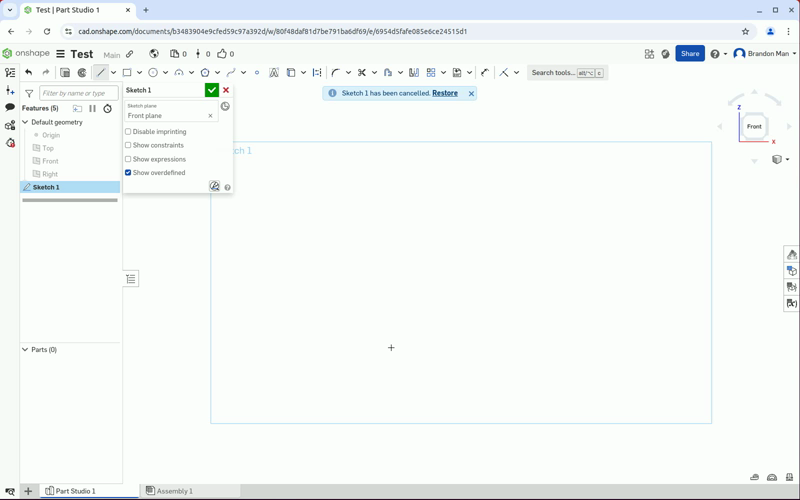
click(391, 347)
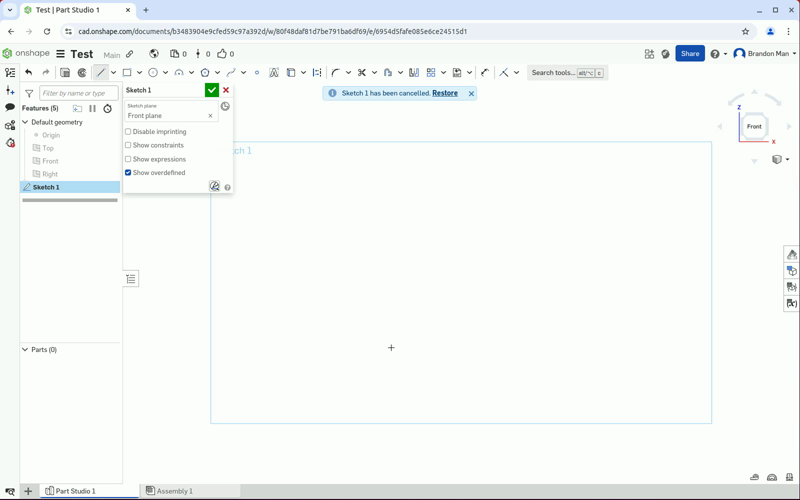
key_up(shift)
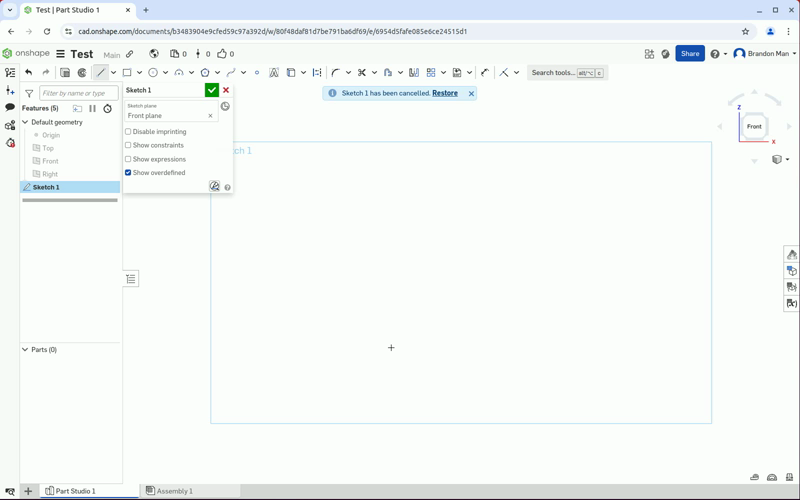
key_down(shift)
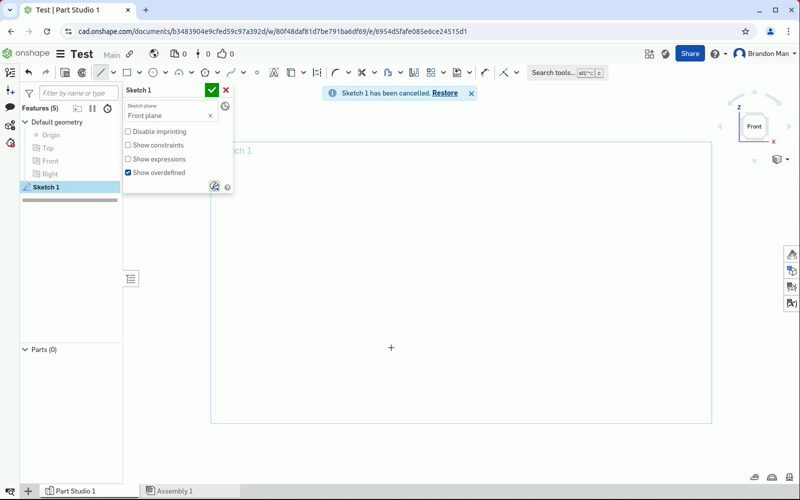
mouse_move(454, 347)
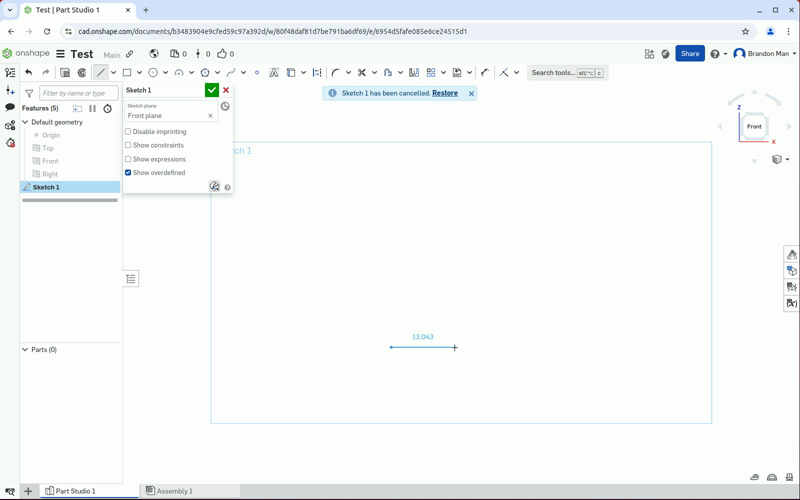
click(454, 347)
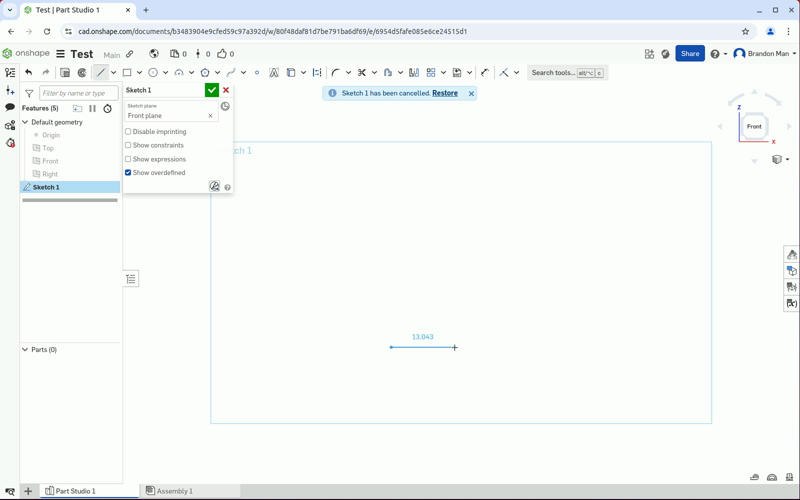
key_up(shift)
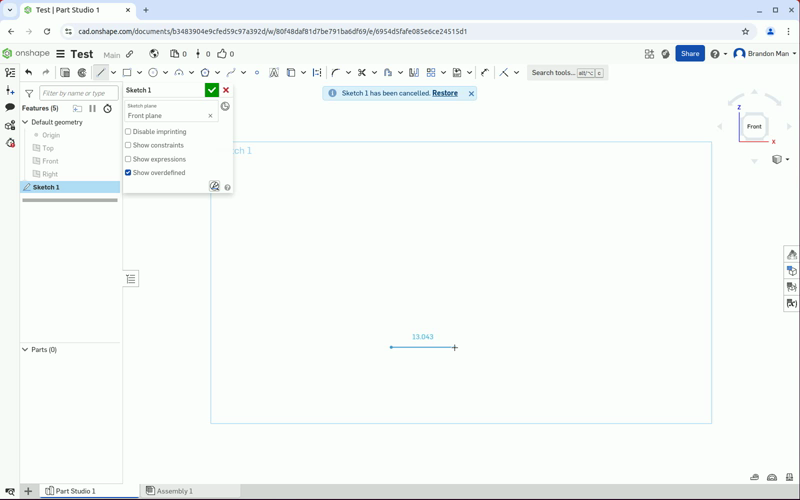
key_down(shift)
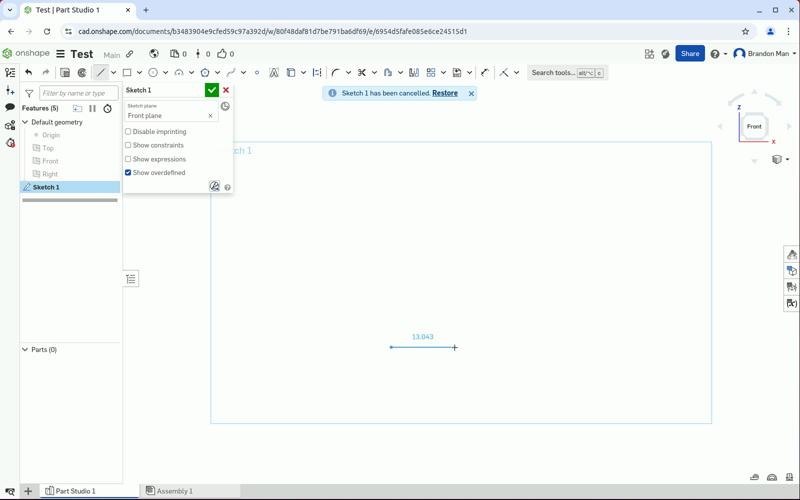
mouse_move(454, 234)
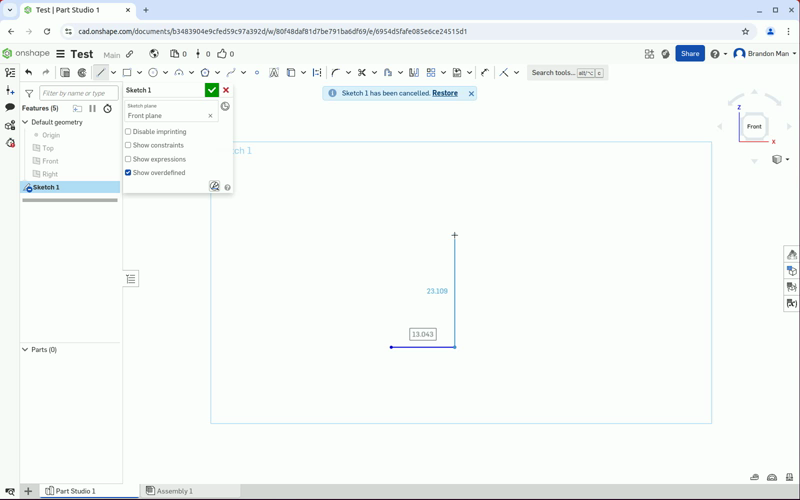
click(454, 234)
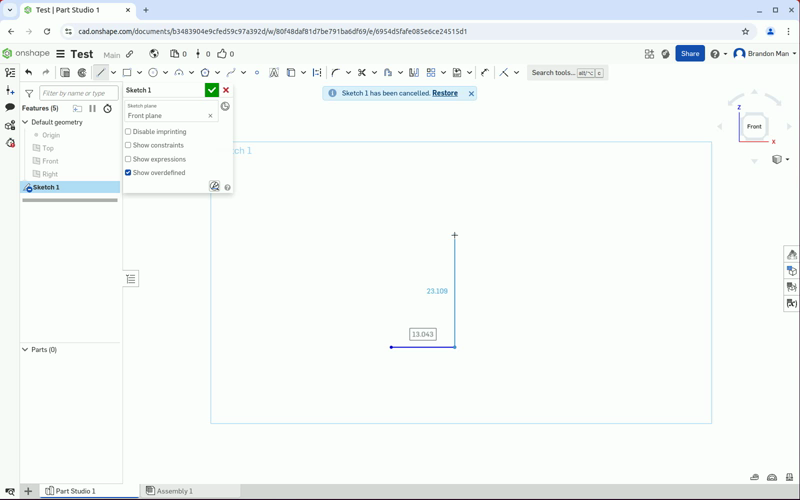
key_up(shift)
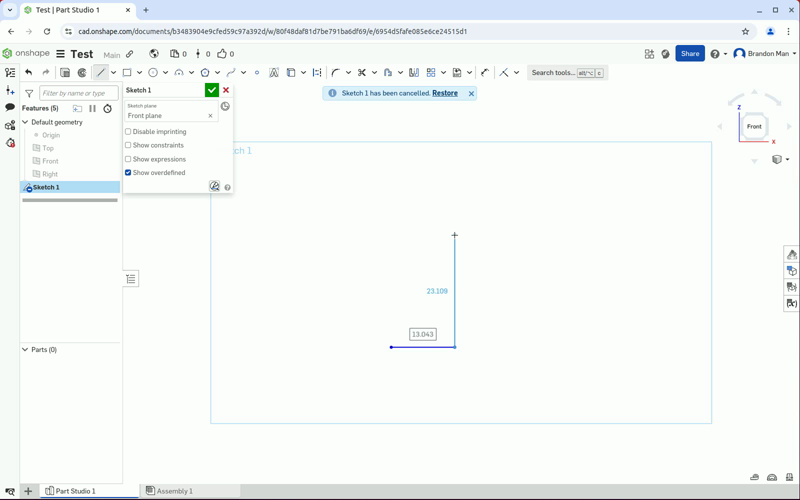
key_down(shift)
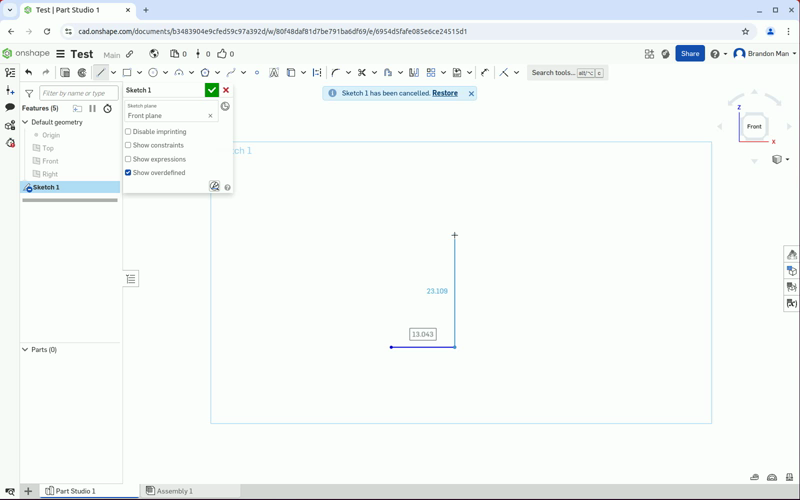
mouse_move(391, 234)
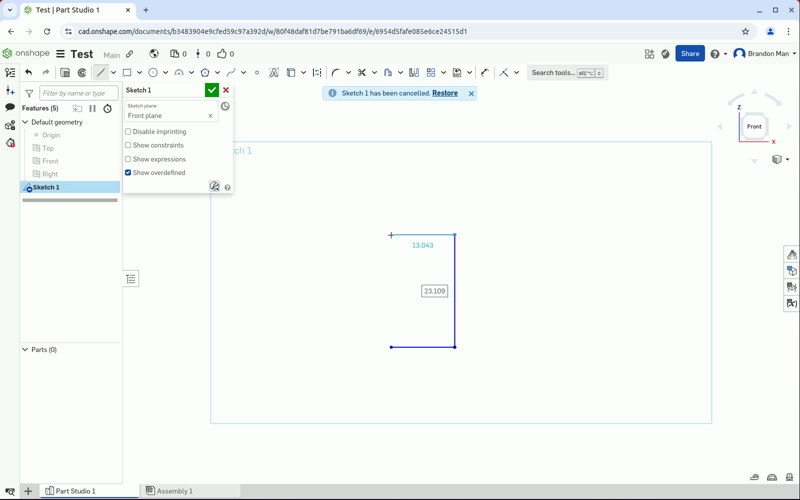
click(391, 234)
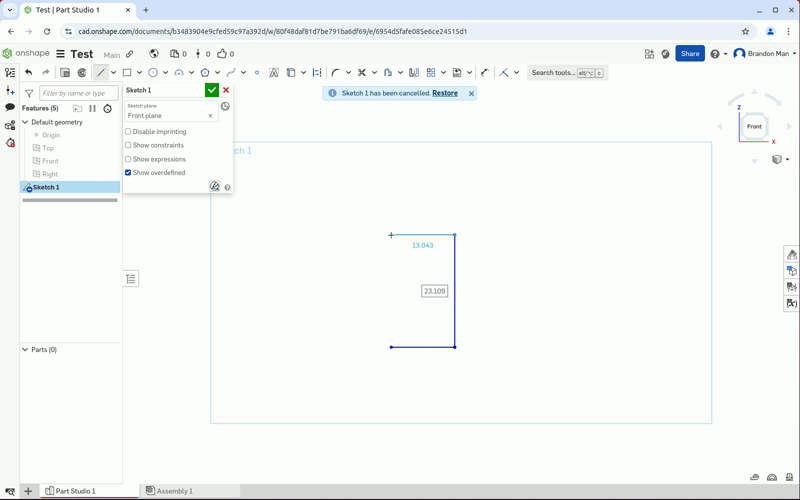
key_up(shift)
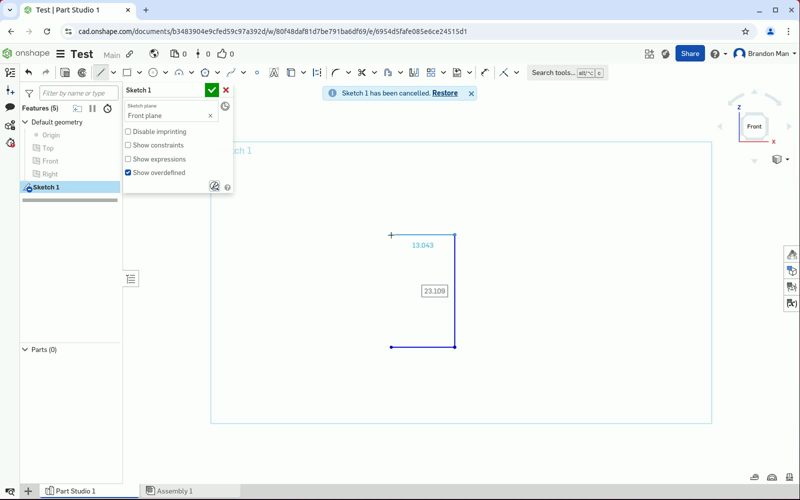
key_down(shift)
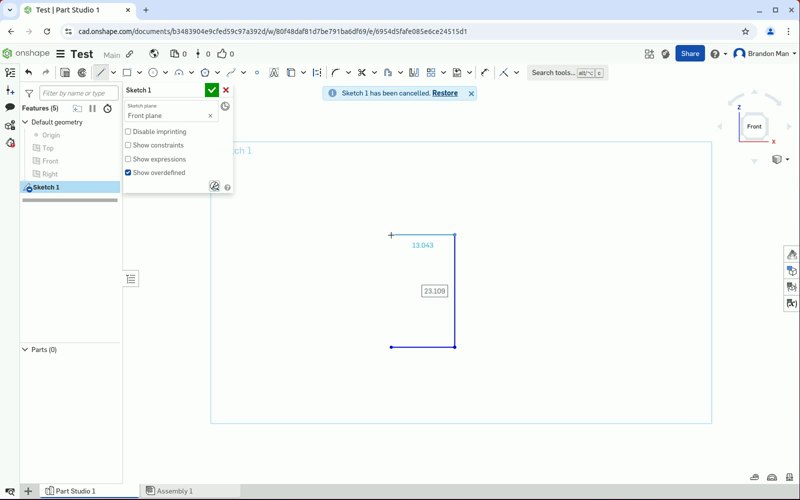
mouse_move(391, 347)
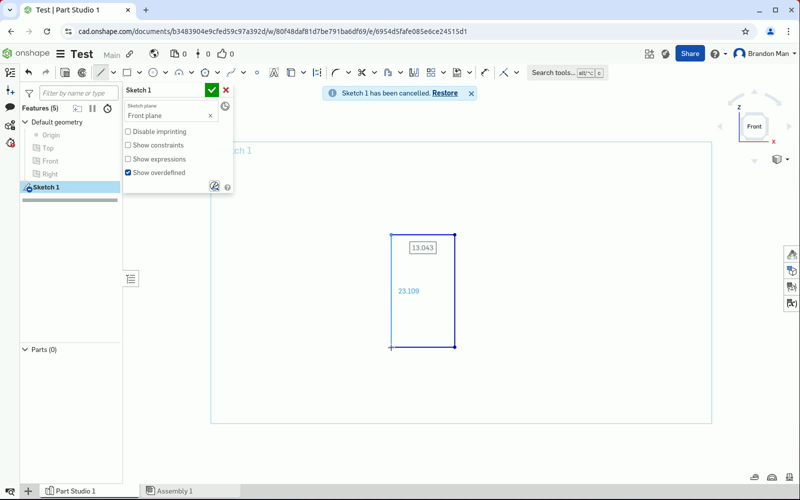
key_up(shift)
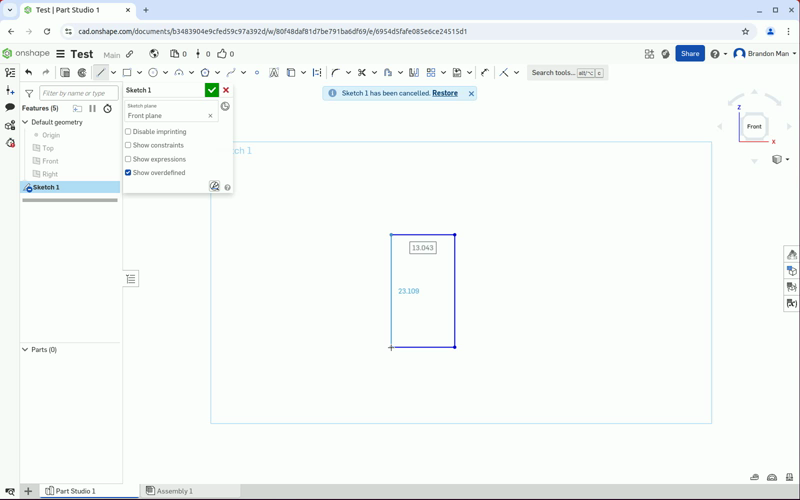
click(391, 347)
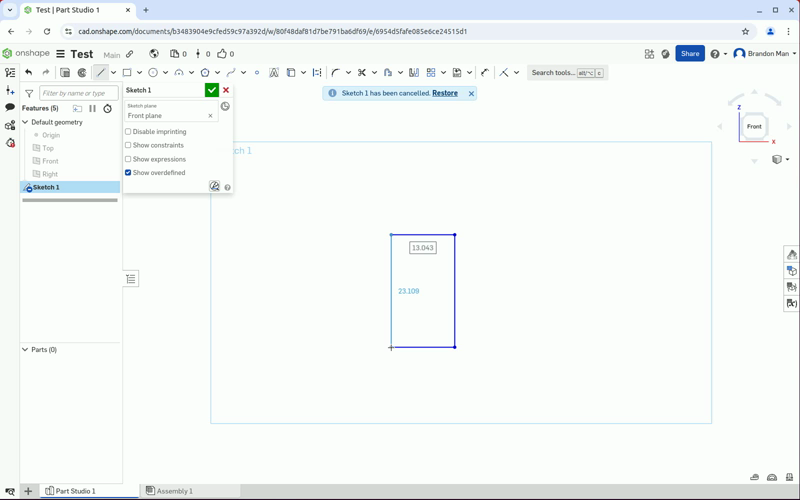
key(esc)
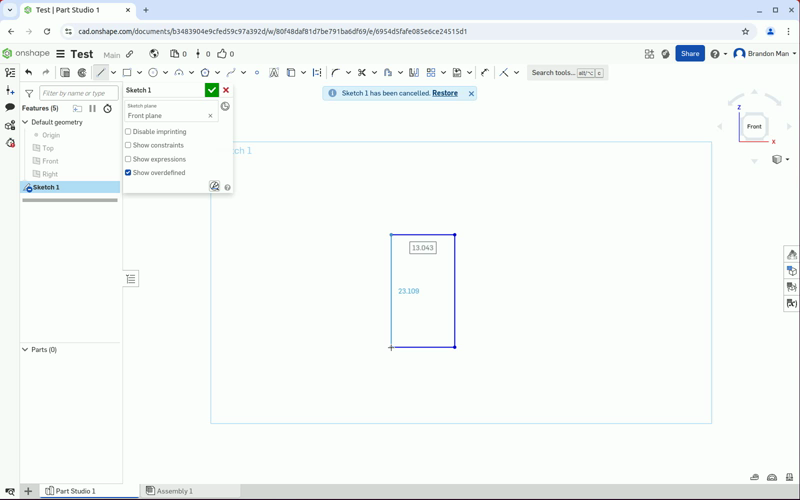
mouse_move(402, 312)
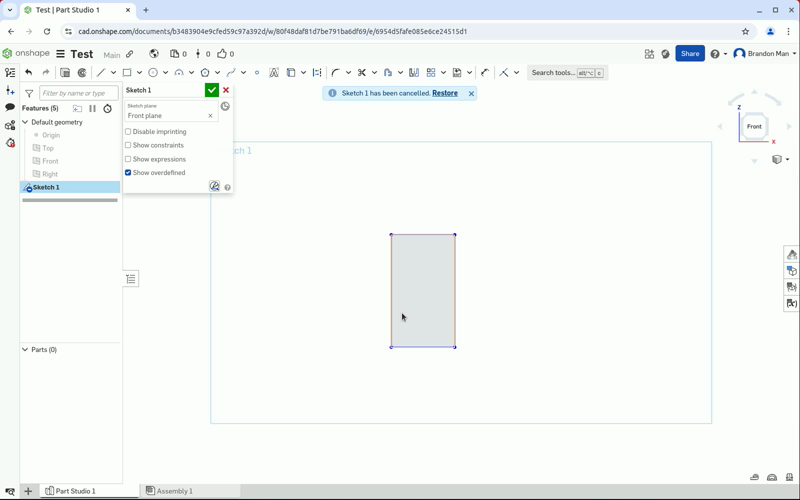
click(402, 312)
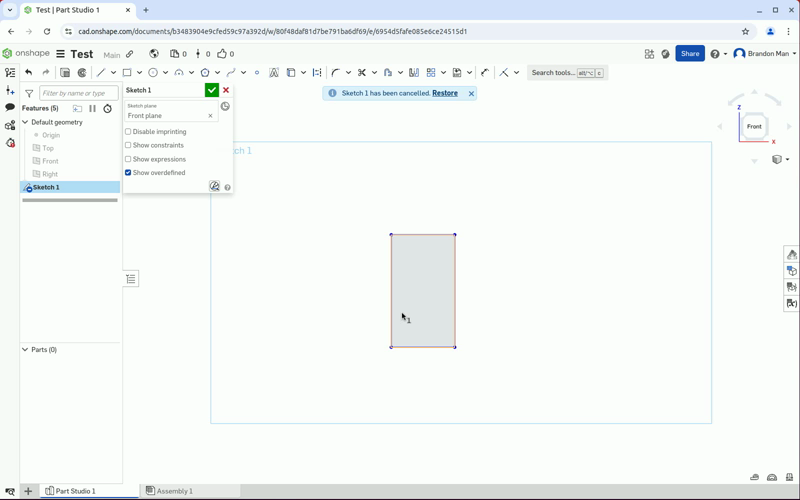
mouse_move(73, 352)
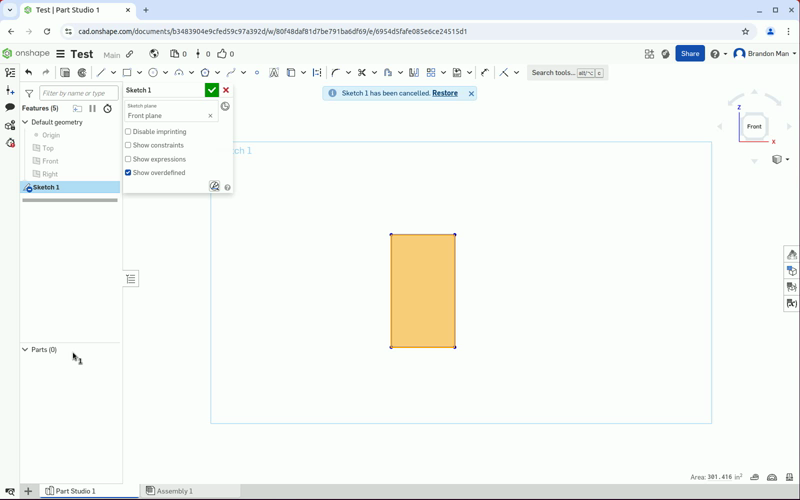
key(shift+y)
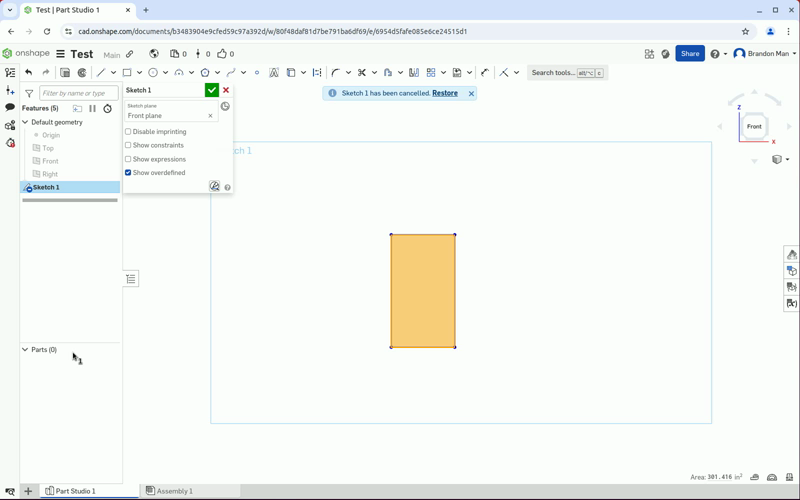
key(shift+e)
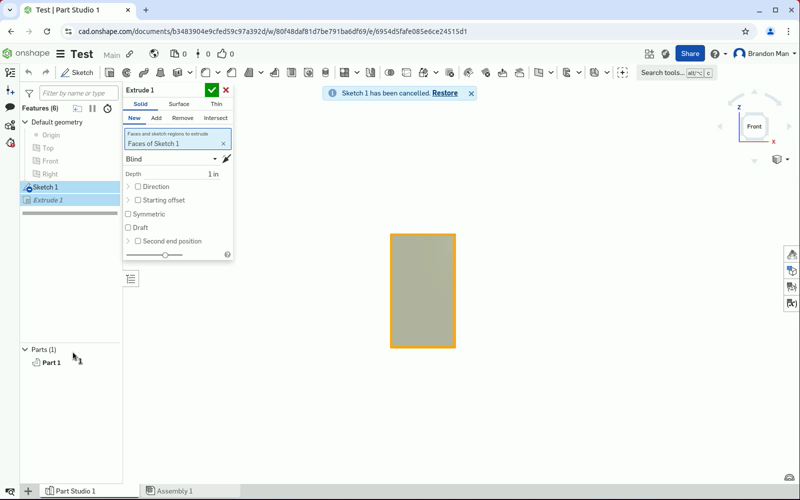
mouse_move(143, 106)
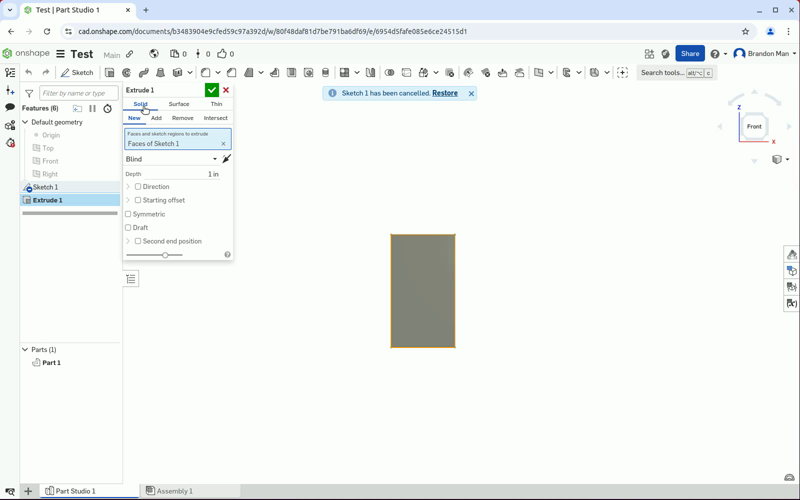
click(143, 106)
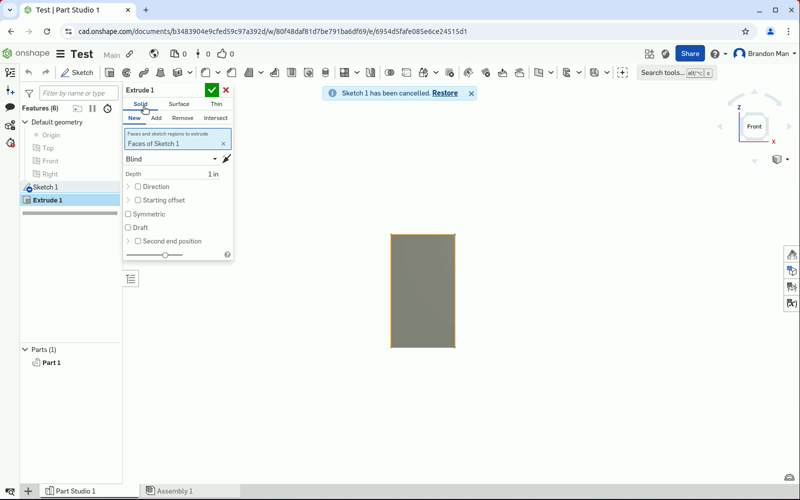
mouse_move(137, 120)
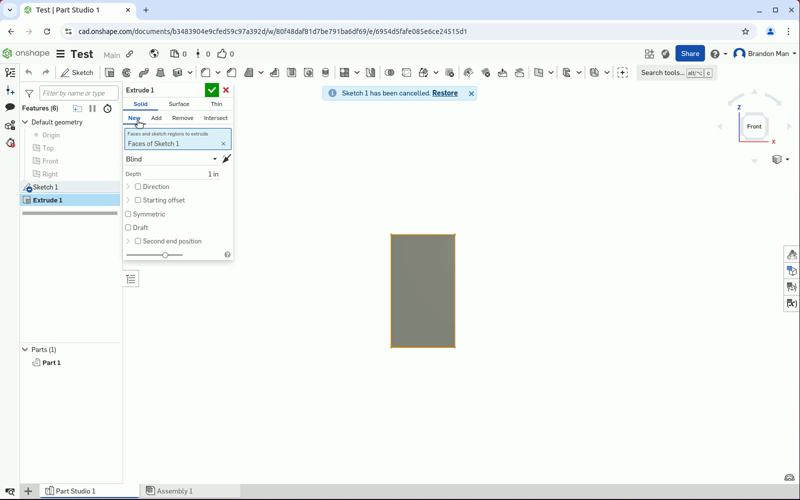
click(137, 120)
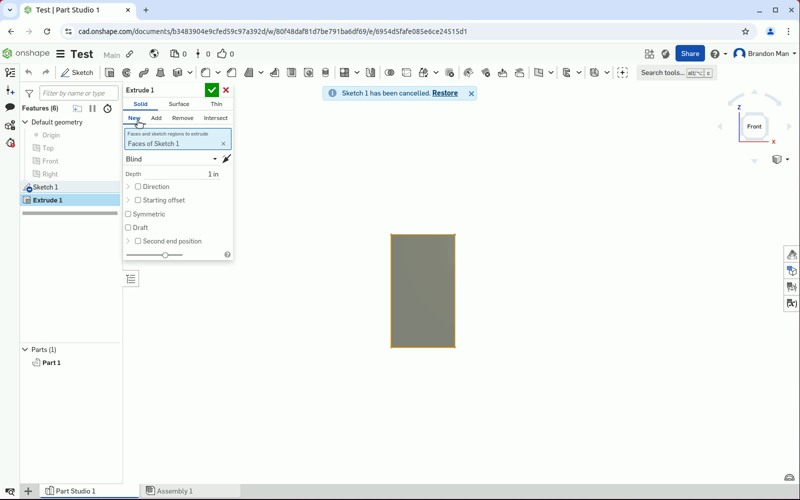
key(tab, 4)
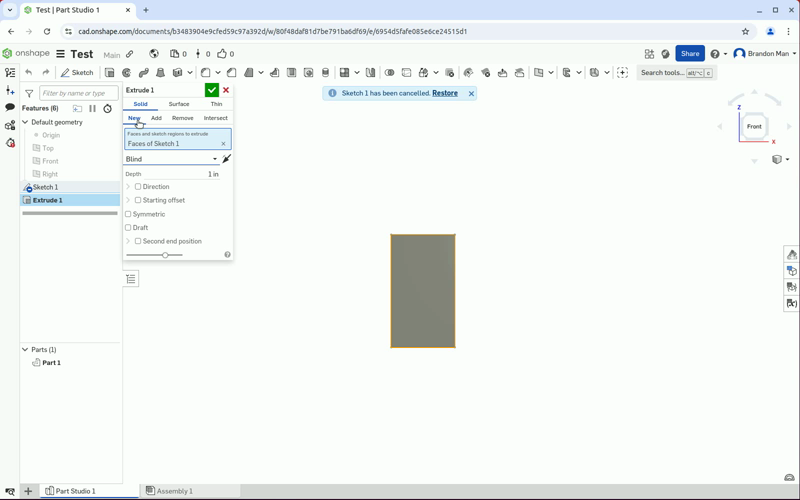
text(-23.108)
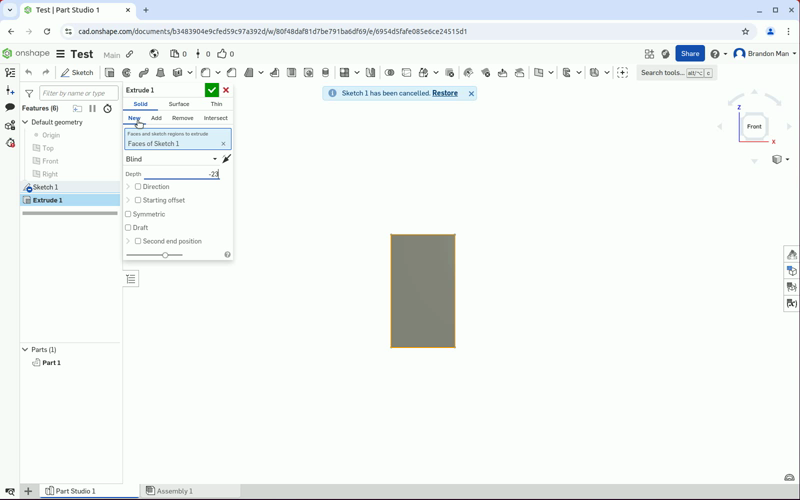
key(enter)
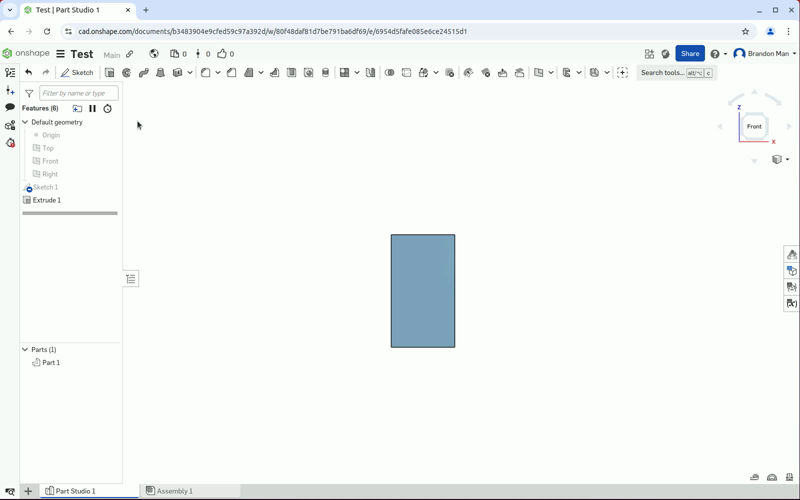
key(shift+h)
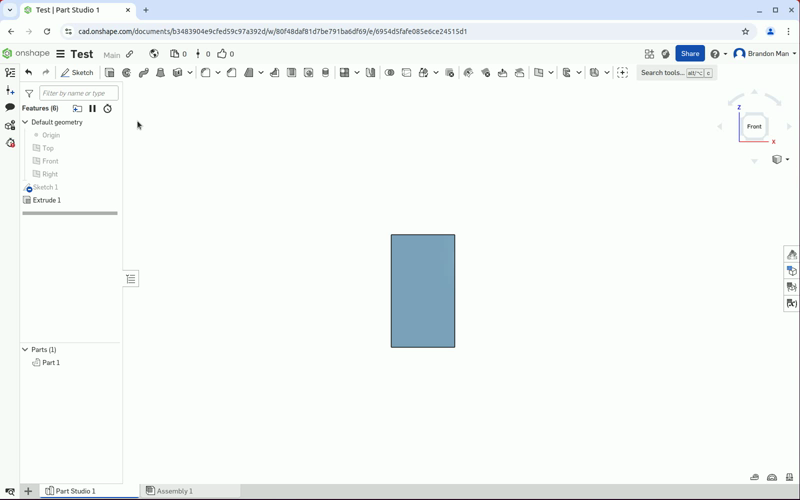
key(shift+h)
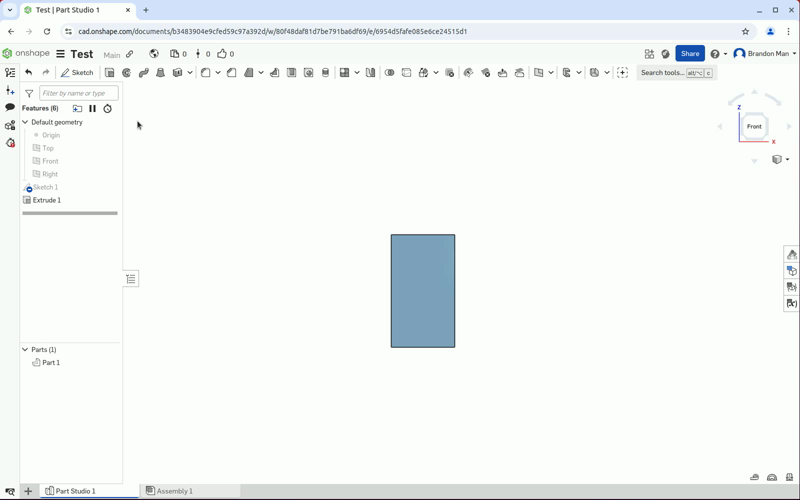
mouse_move(73, 189)
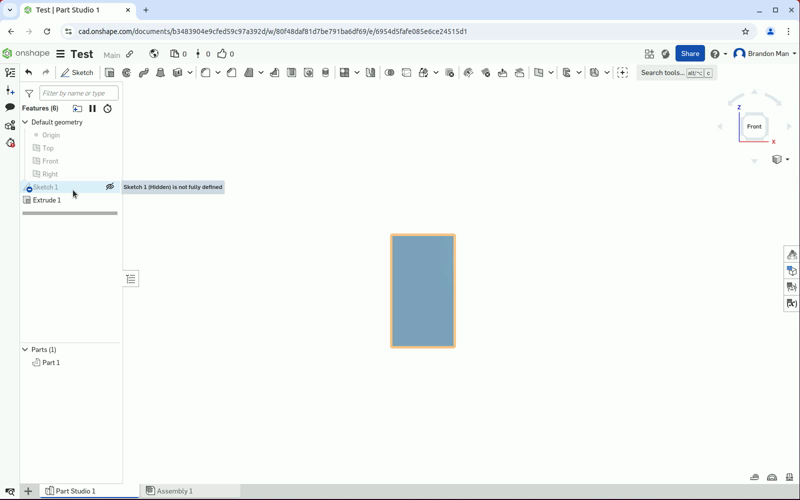
click(73, 189)
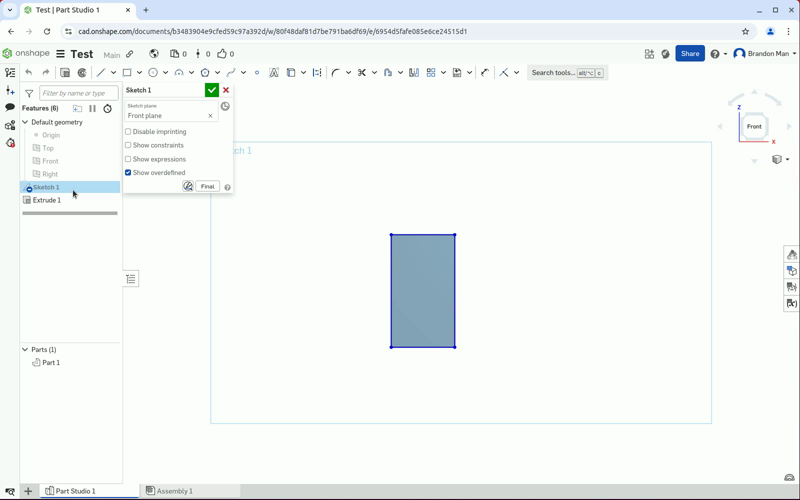
mouse_move(229, 92)
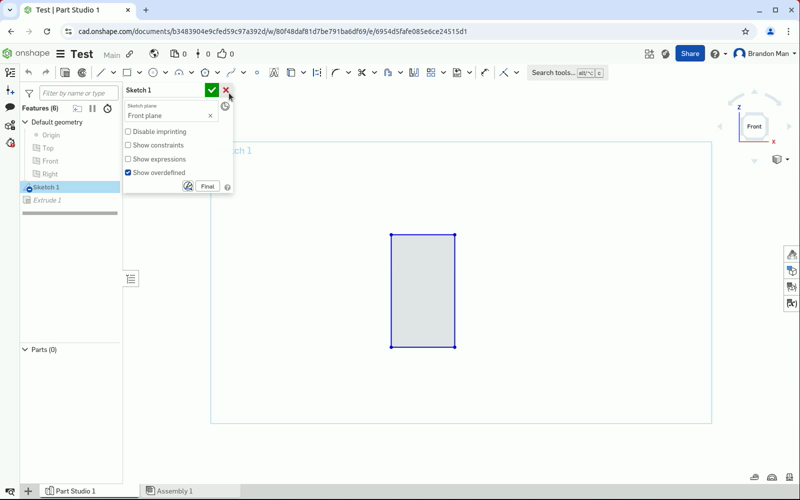
click(229, 92)
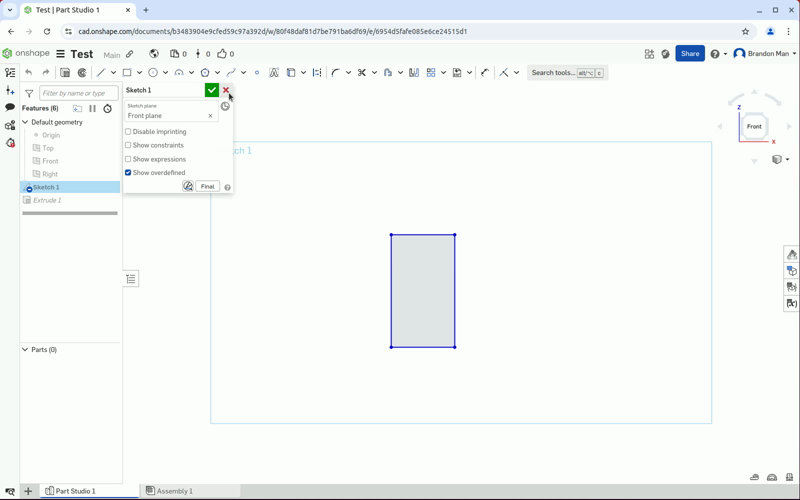
key(shift+s)
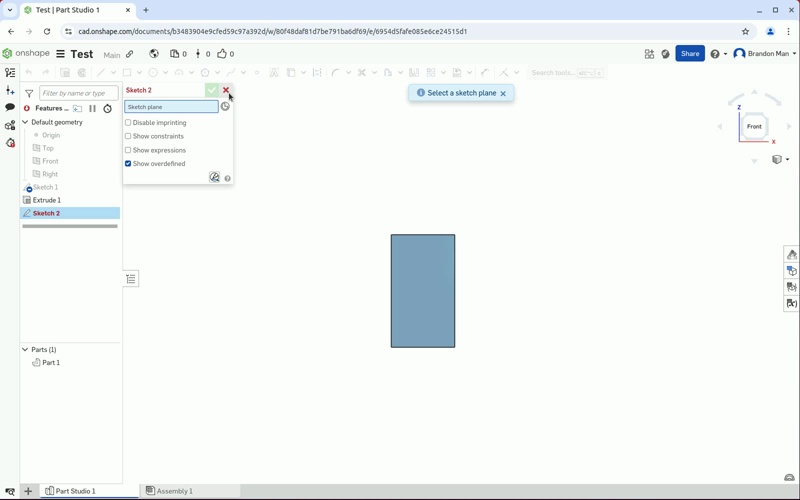
mouse_move(73, 163)
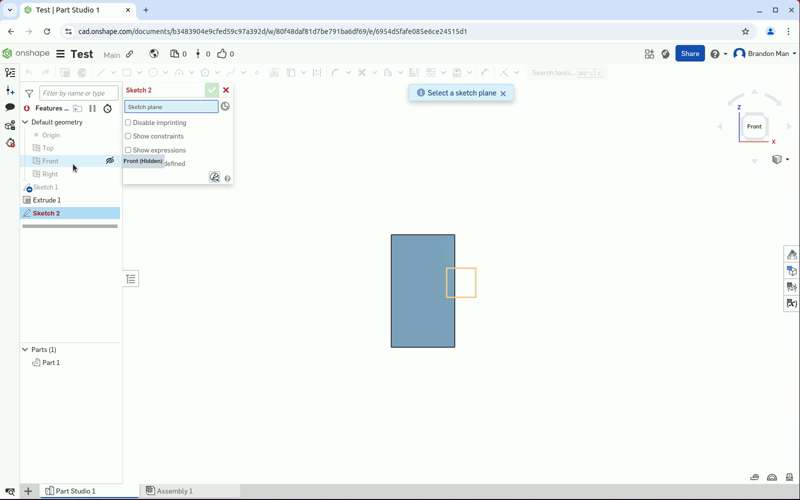
click(73, 163)
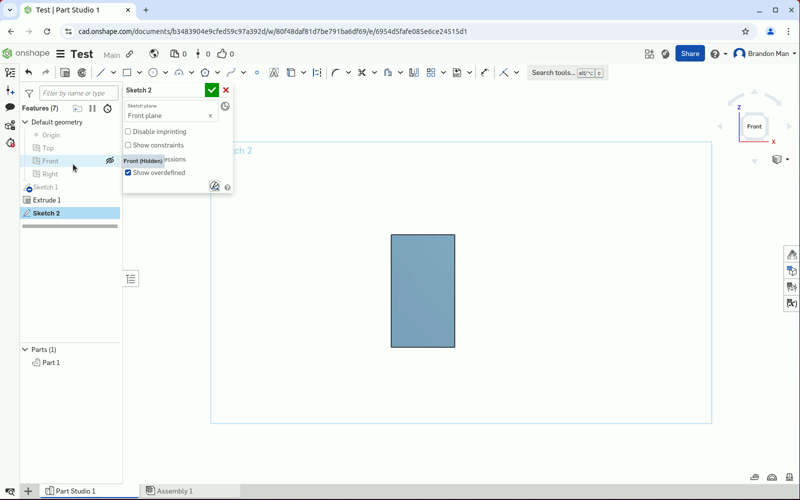
mouse_move(73, 352)
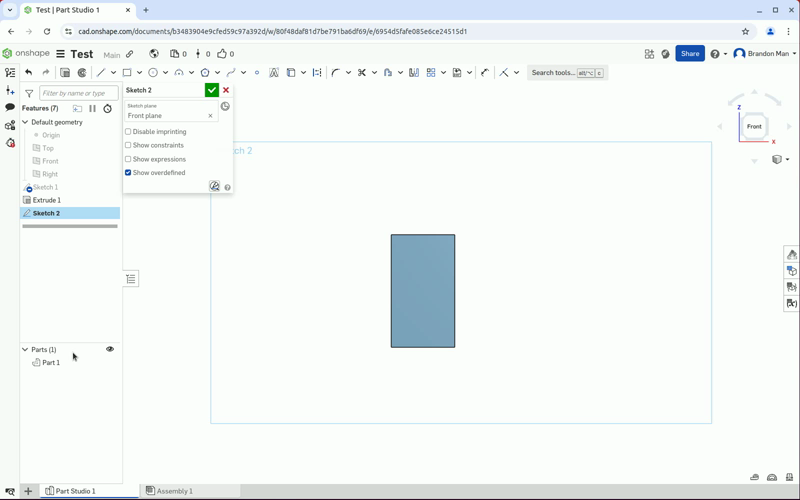
key(y)
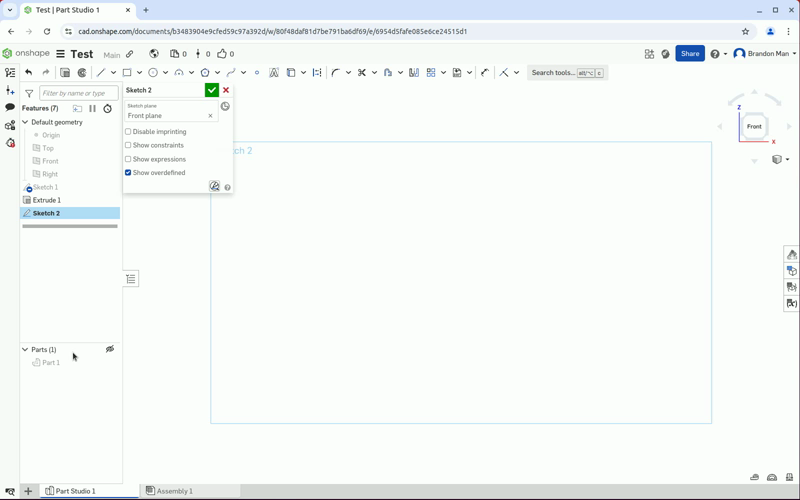
key(a)
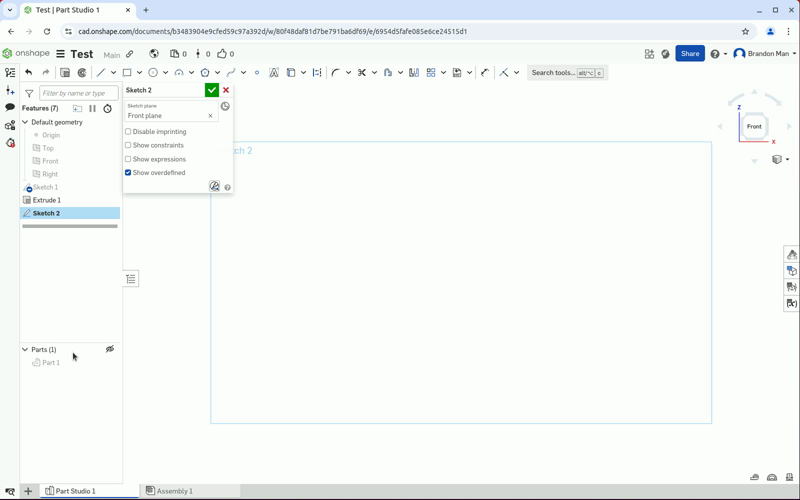
key_down(shift)
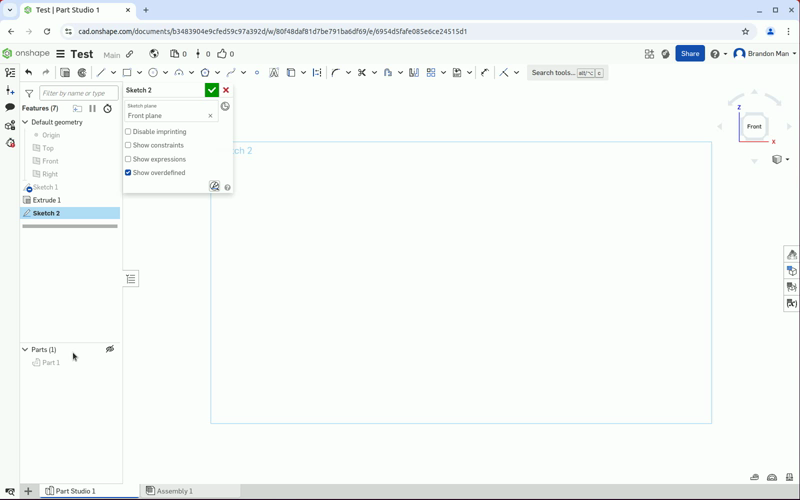
mouse_move(391, 329)
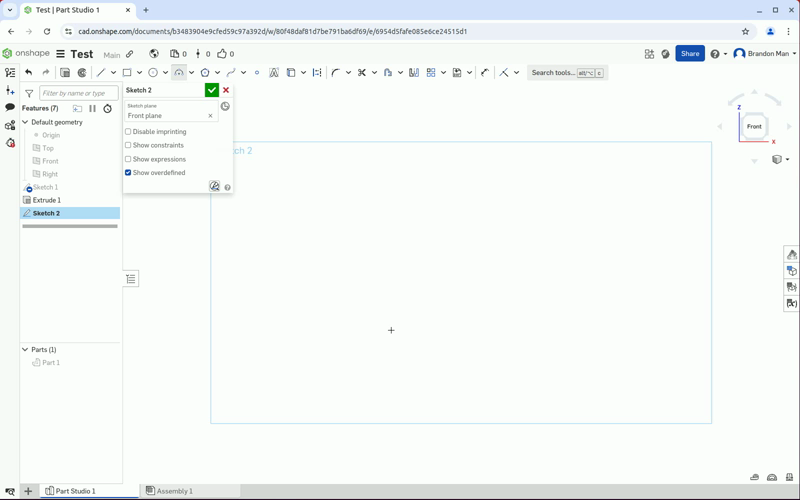
click(391, 329)
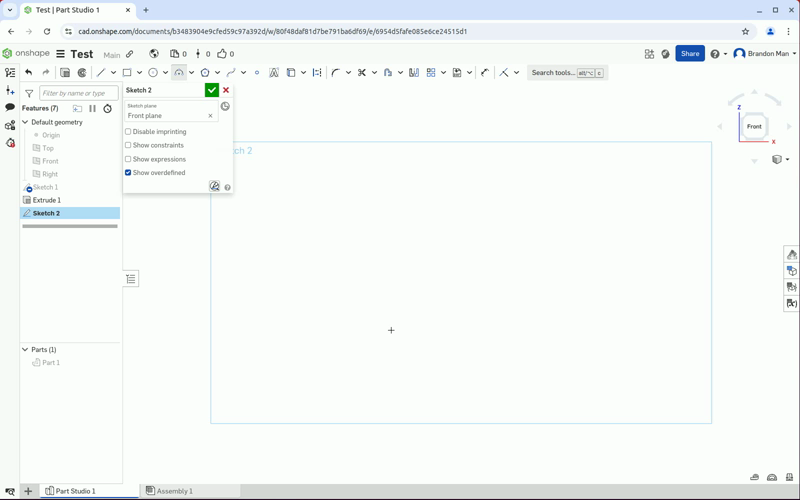
key_up(shift)
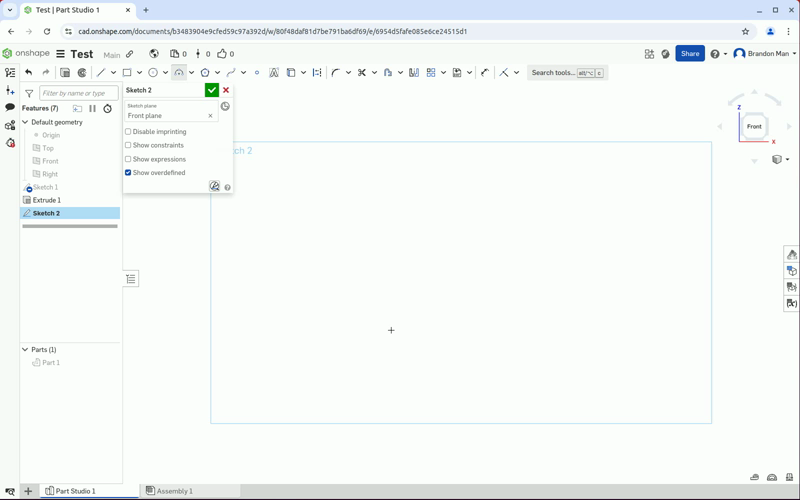
key_down(shift)
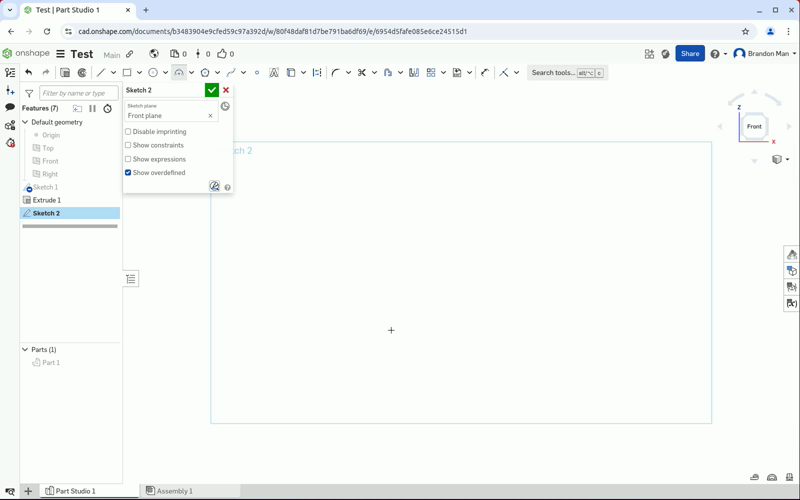
mouse_move(411, 309)
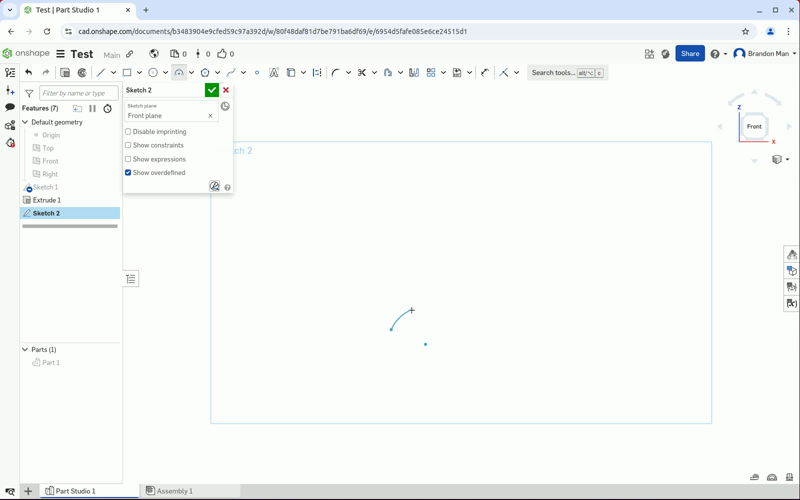
click(411, 309)
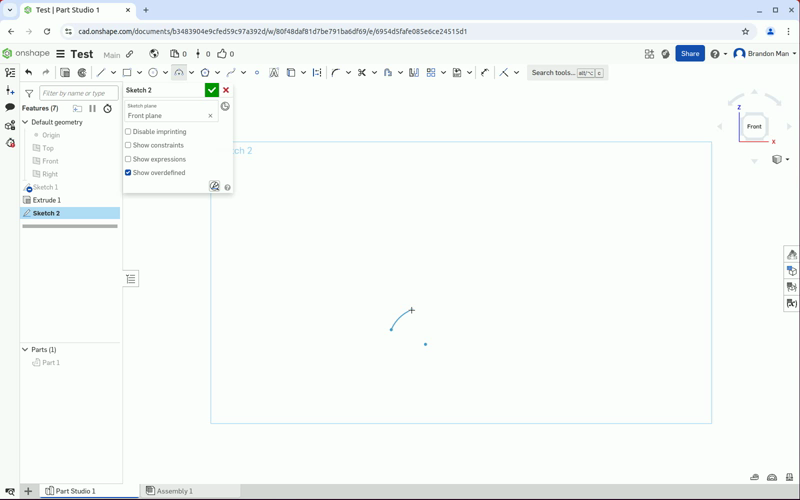
mouse_move(405, 324)
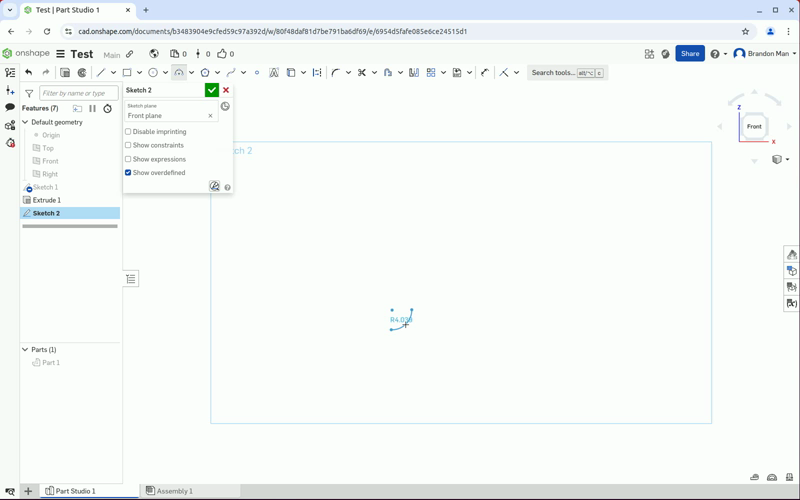
click(405, 324)
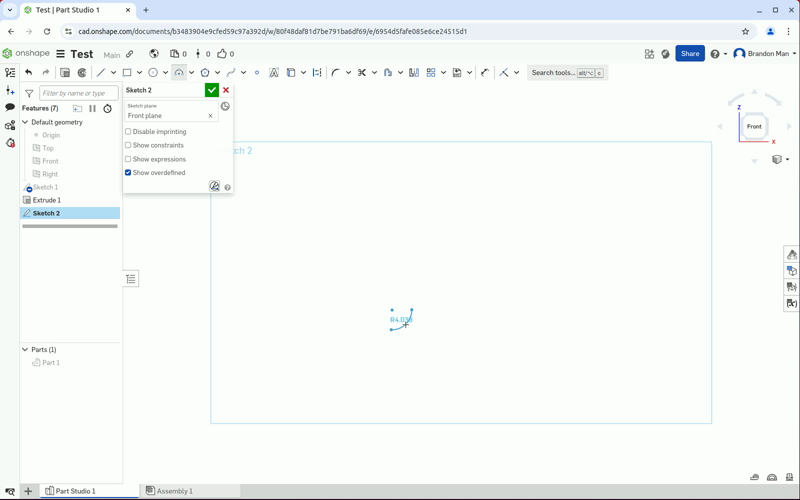
key_up(shift)
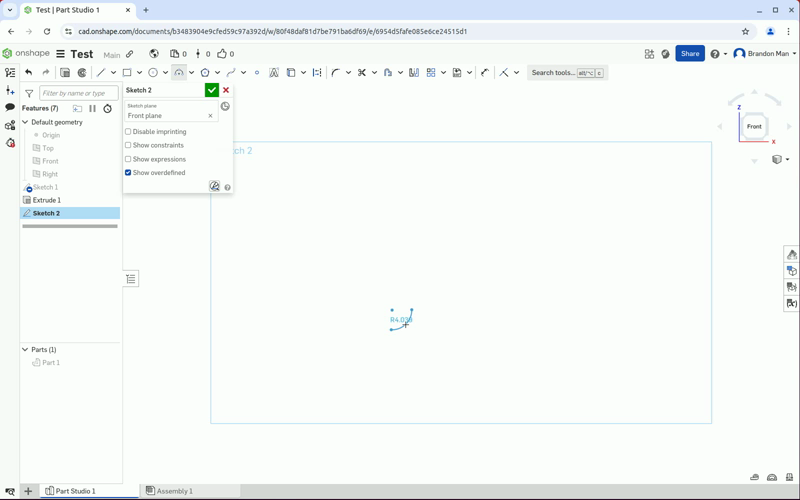
key(esc)
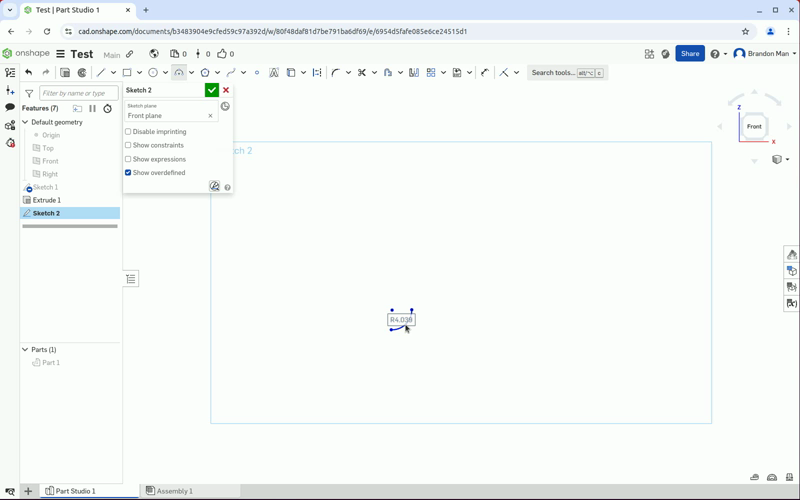
key(l)
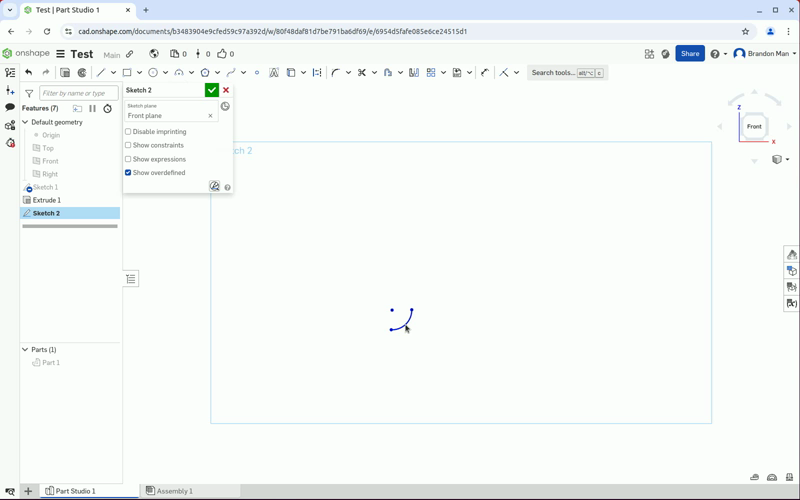
mouse_move(411, 309)
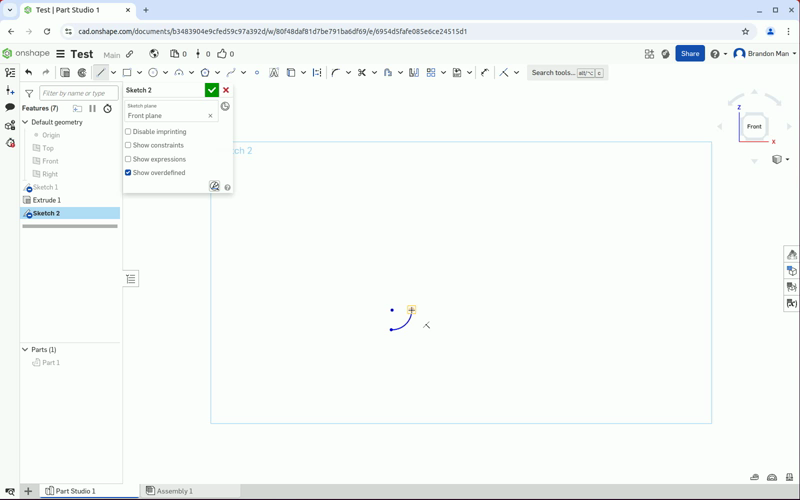
click(411, 309)
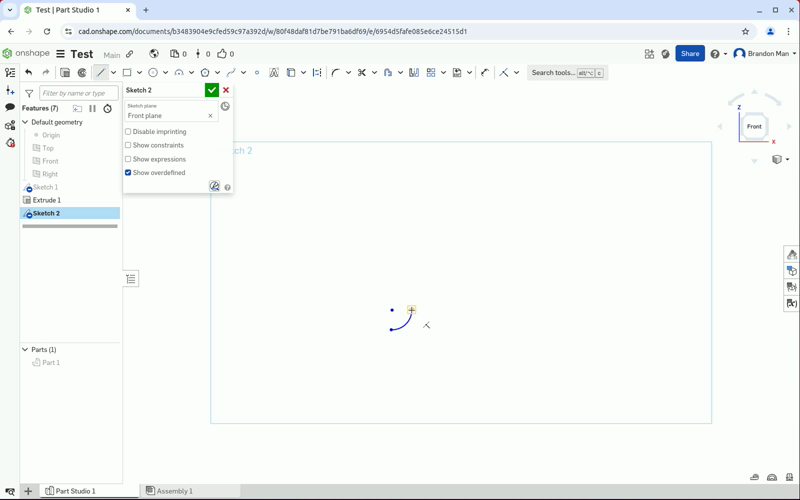
key_down(shift)
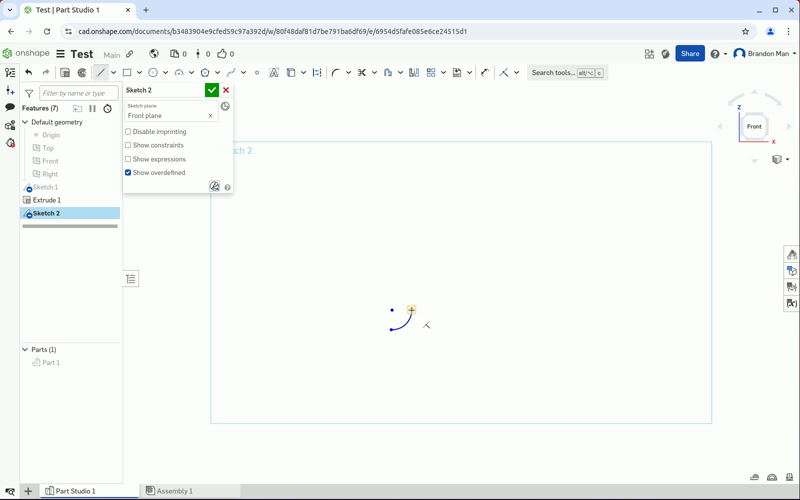
mouse_move(441, 309)
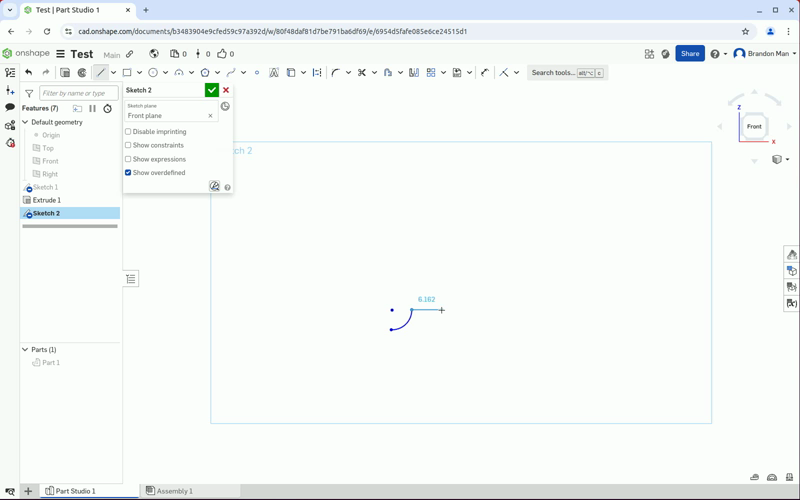
mouse_move(411, 270)
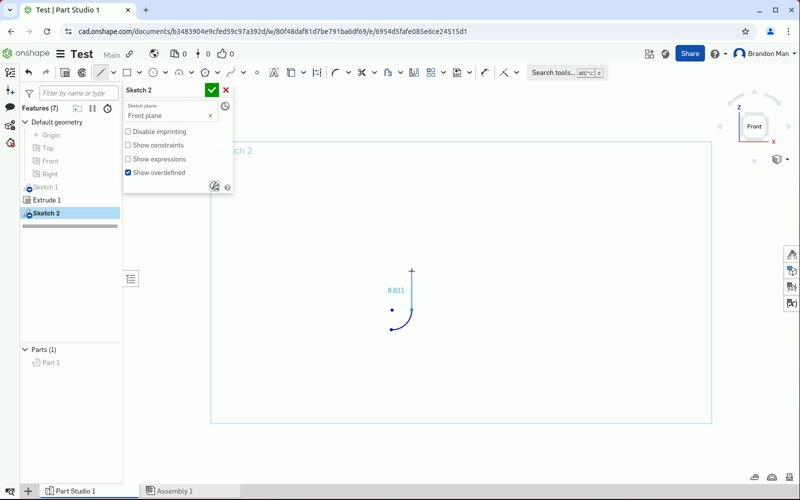
click(411, 270)
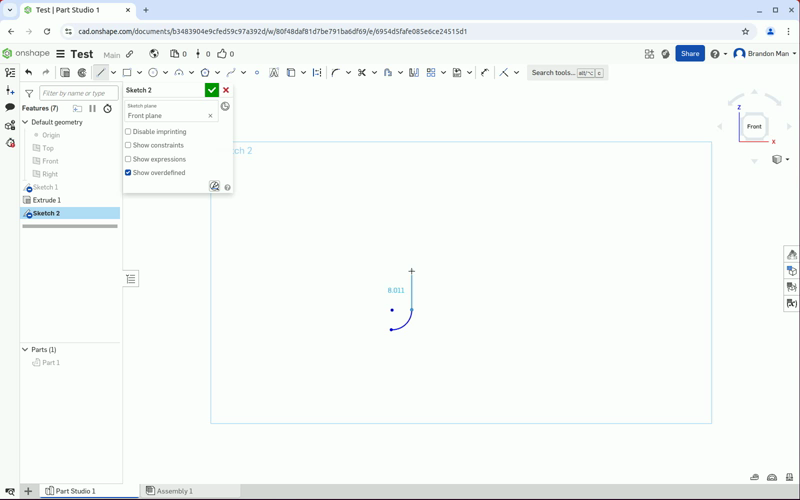
key_up(shift)
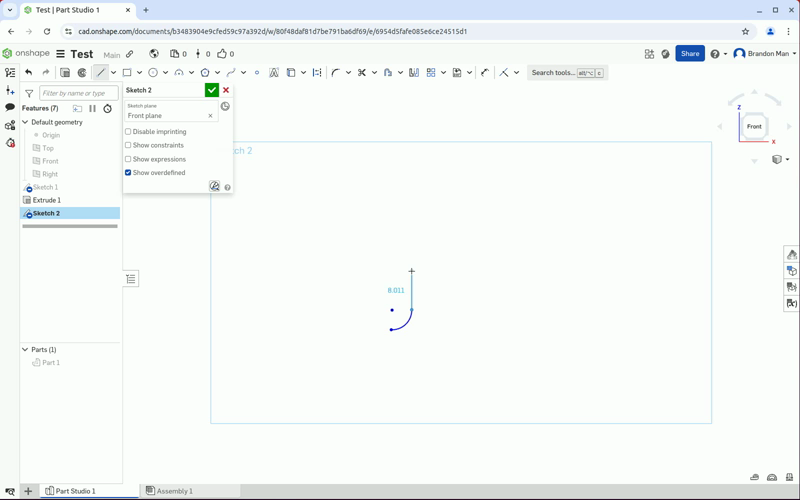
key(esc)
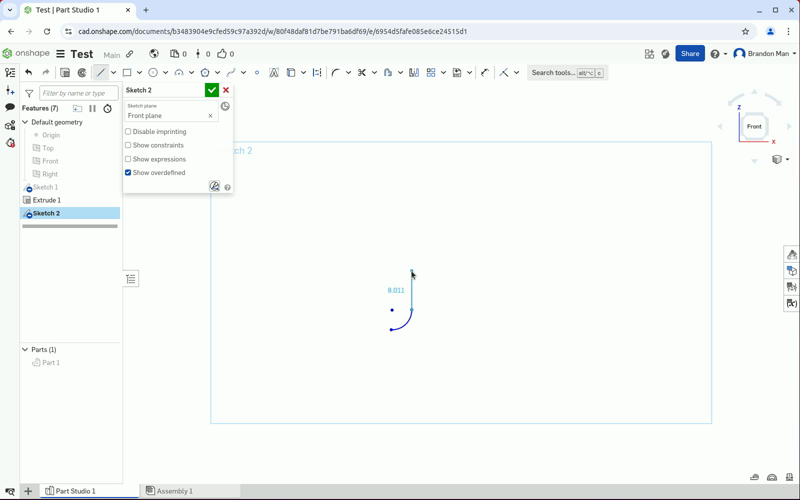
key(a)
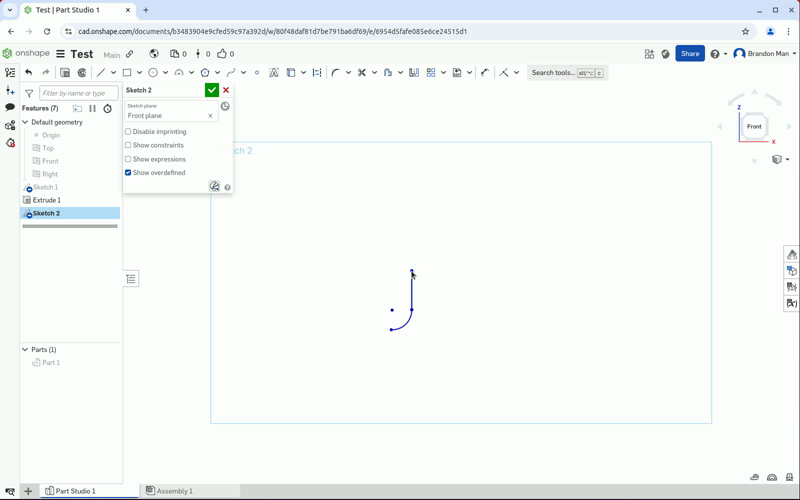
mouse_move(411, 270)
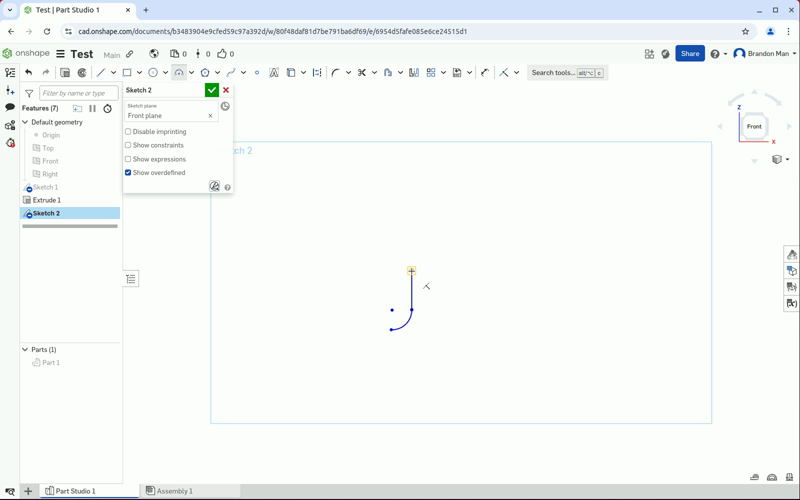
click(411, 270)
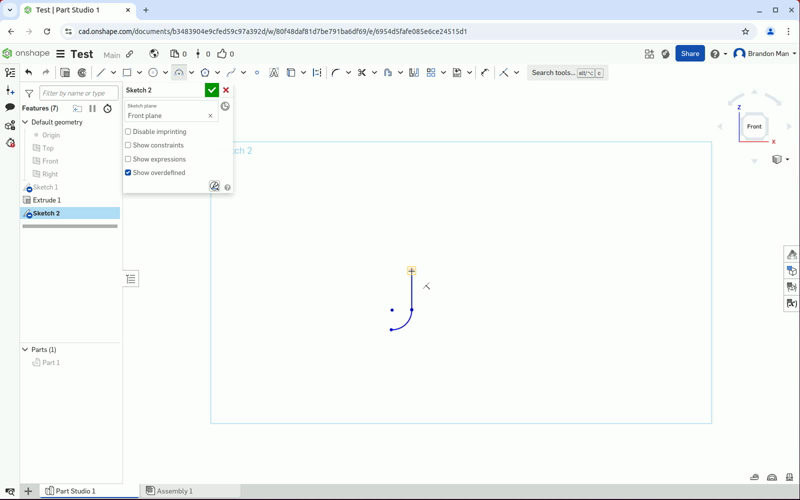
key_down(shift)
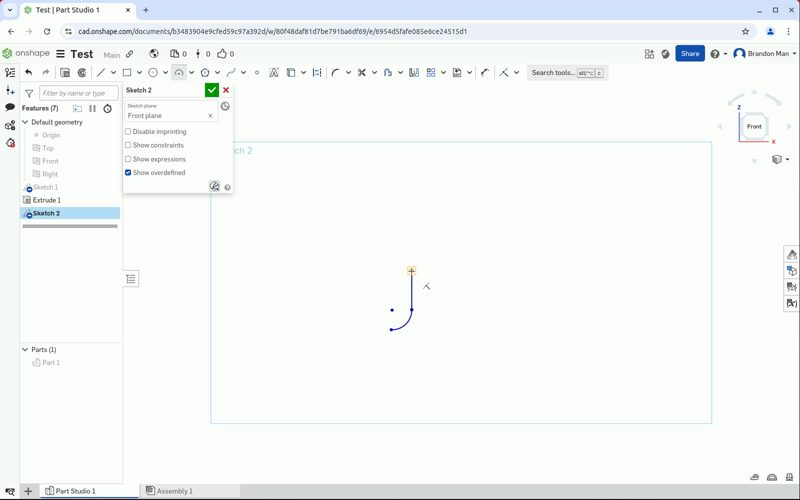
mouse_move(391, 250)
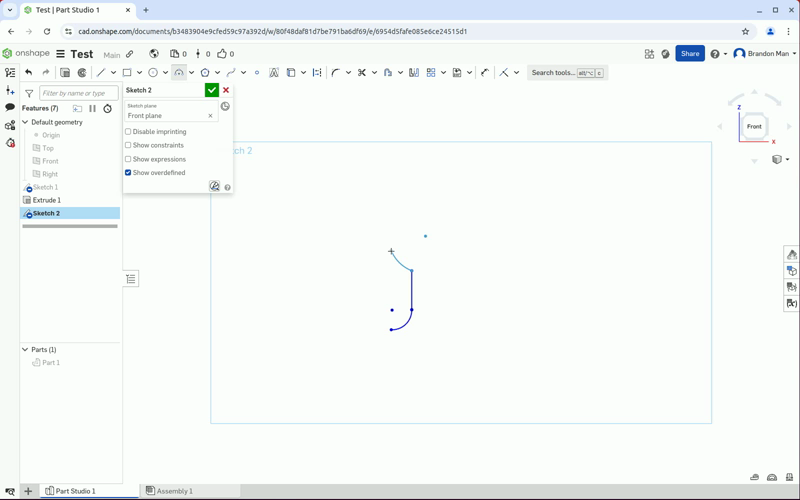
click(391, 250)
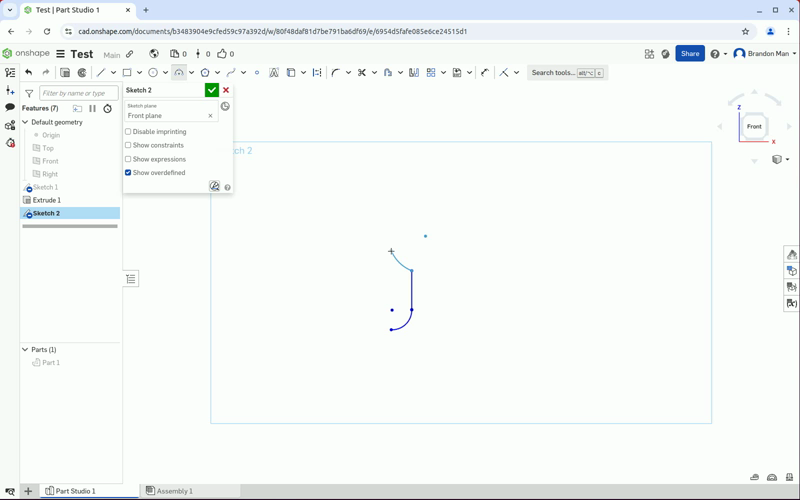
mouse_move(405, 256)
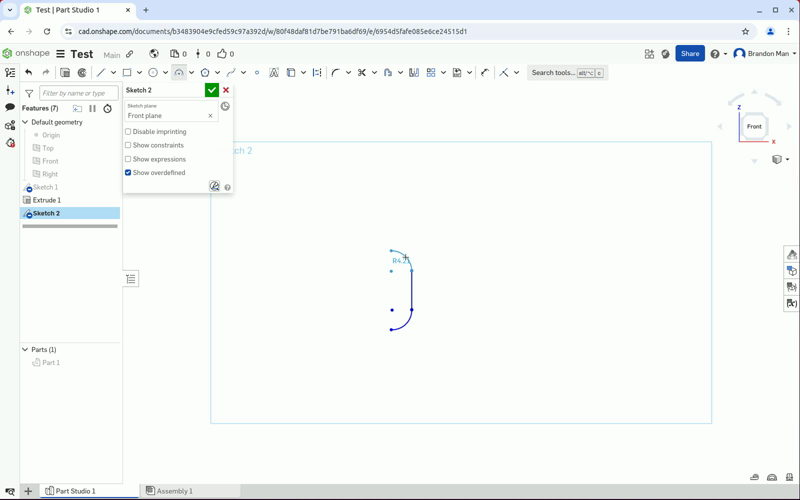
click(405, 256)
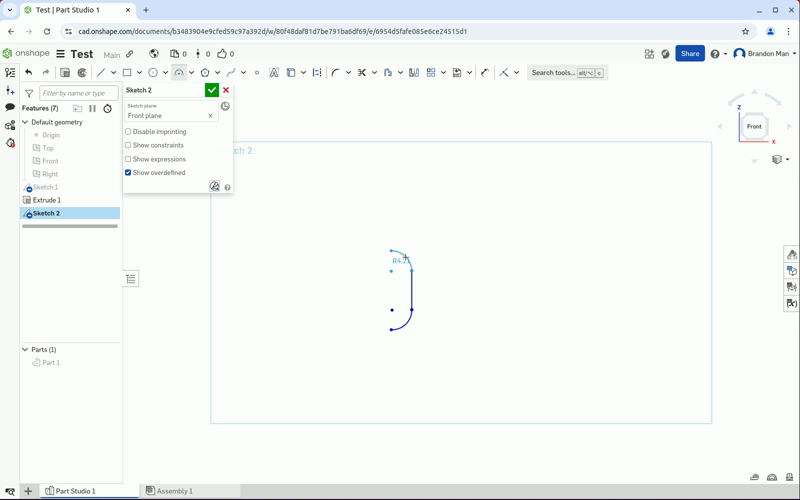
key_up(shift)
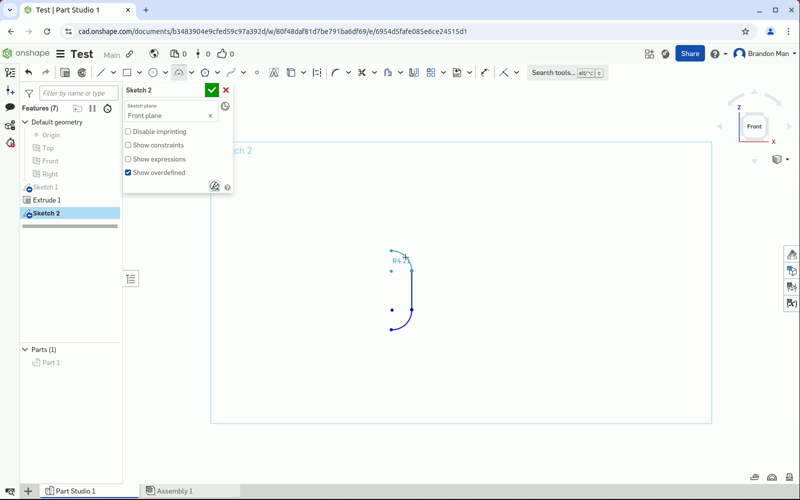
key(esc)
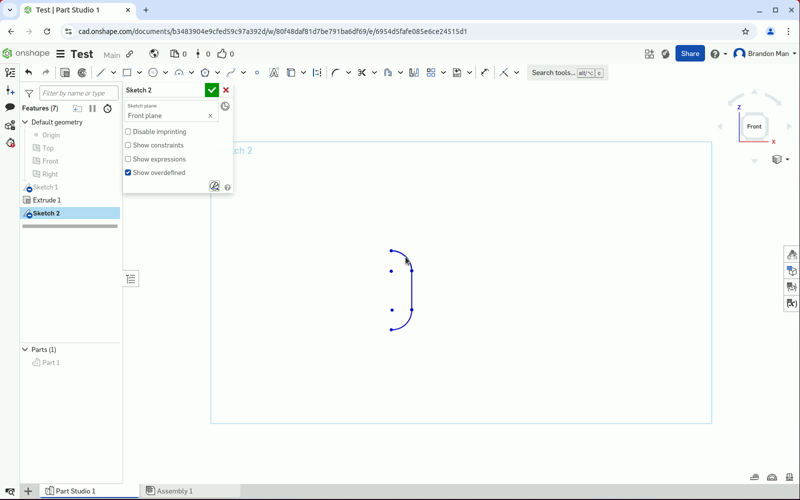
key(l)
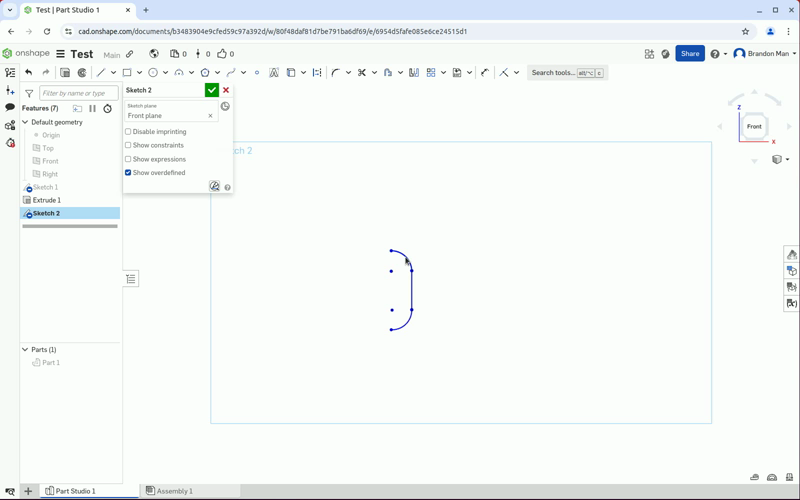
mouse_move(391, 250)
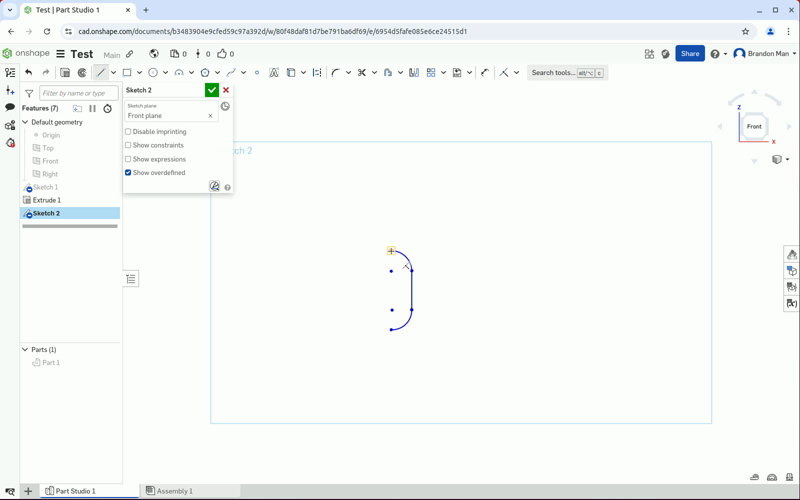
click(391, 250)
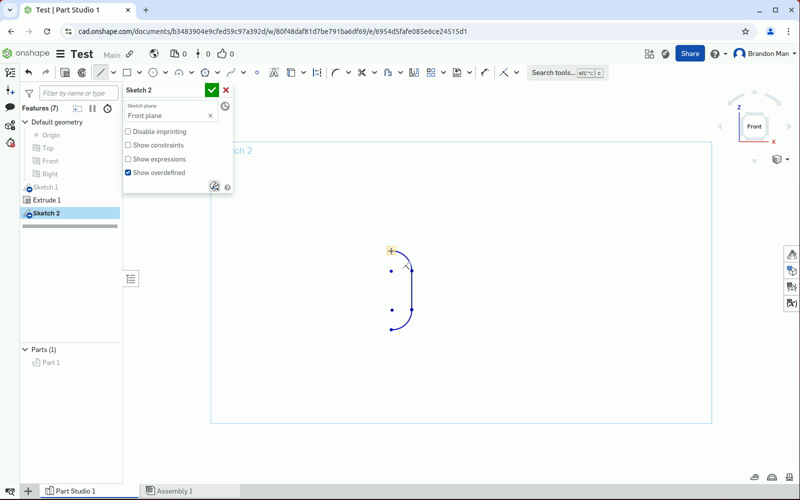
key_down(shift)
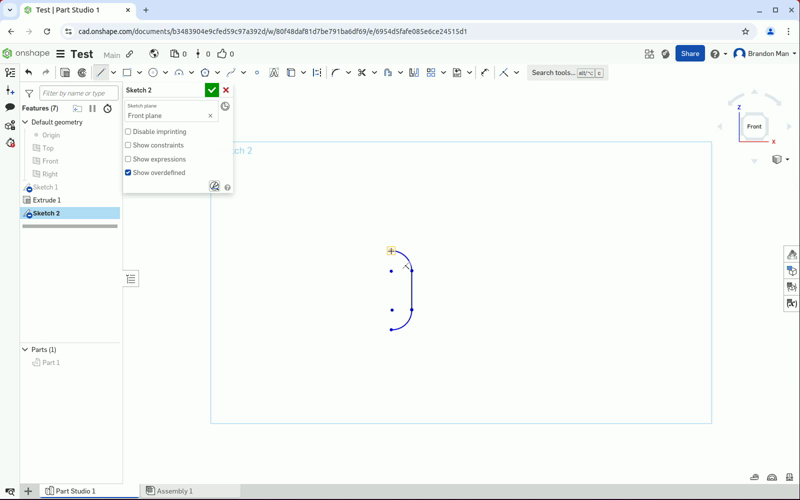
mouse_move(391, 329)
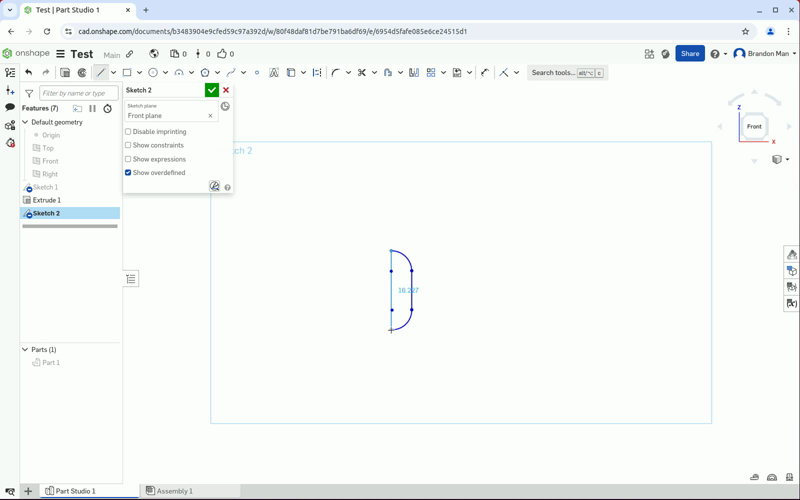
key_up(shift)
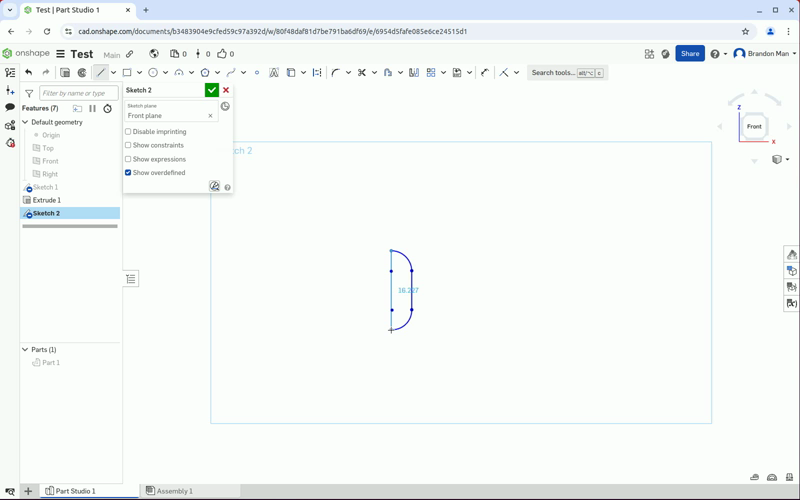
click(391, 329)
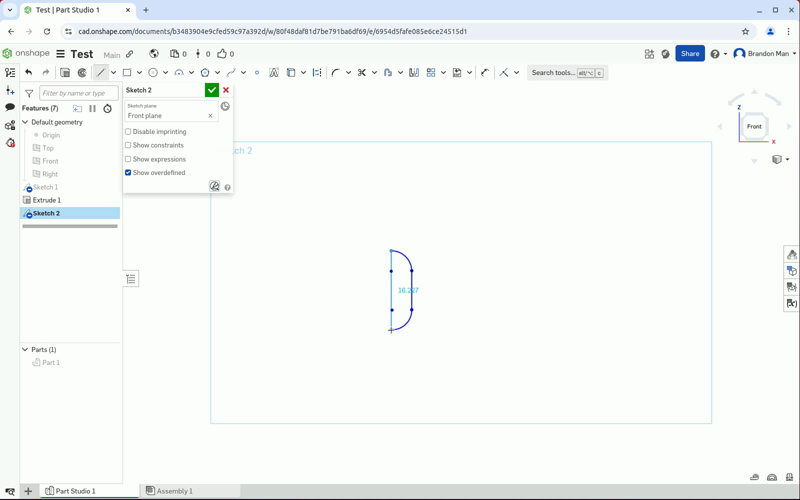
key(esc)
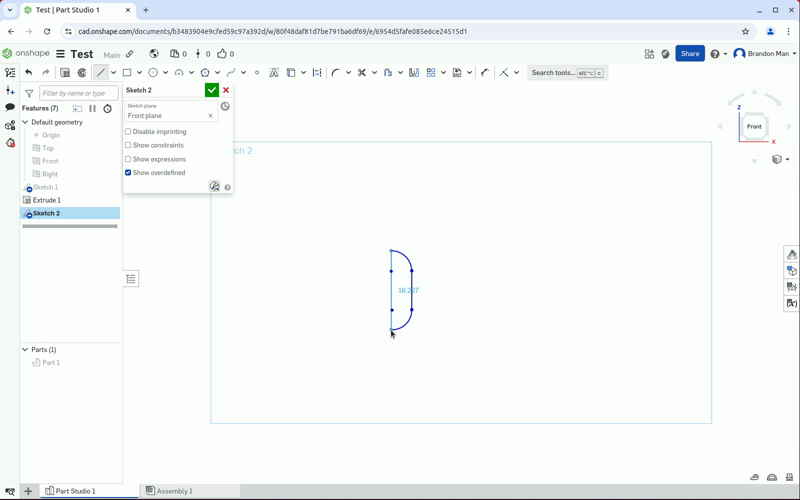
mouse_move(402, 312)
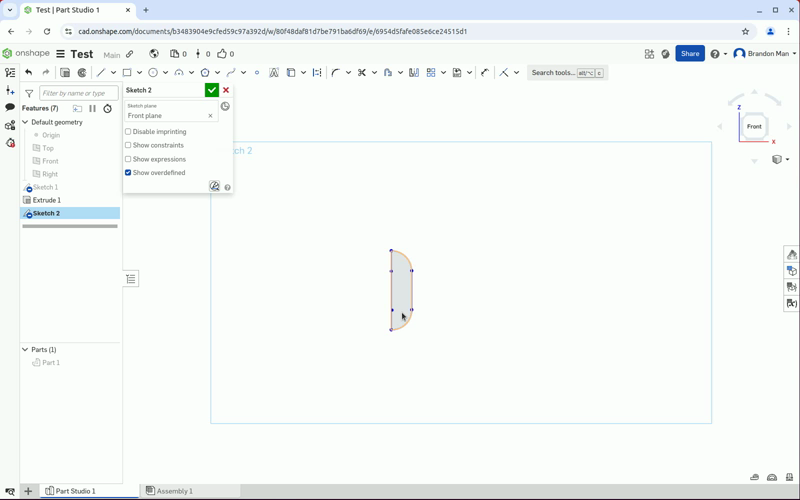
scroll(6)
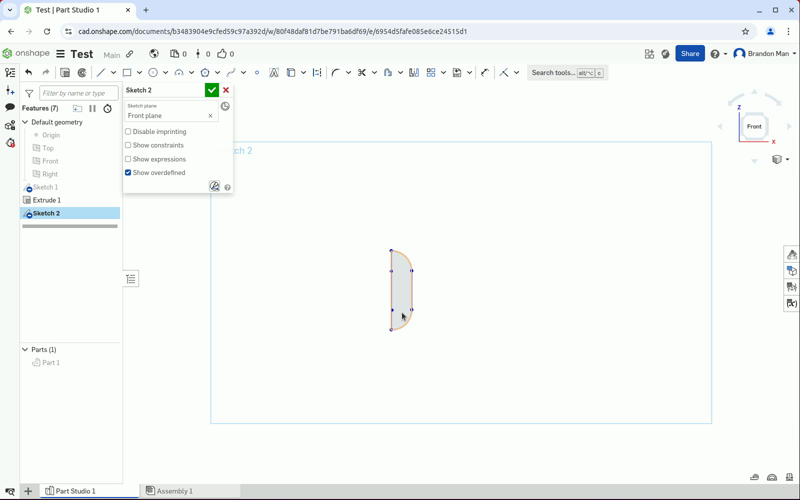
scroll(6)
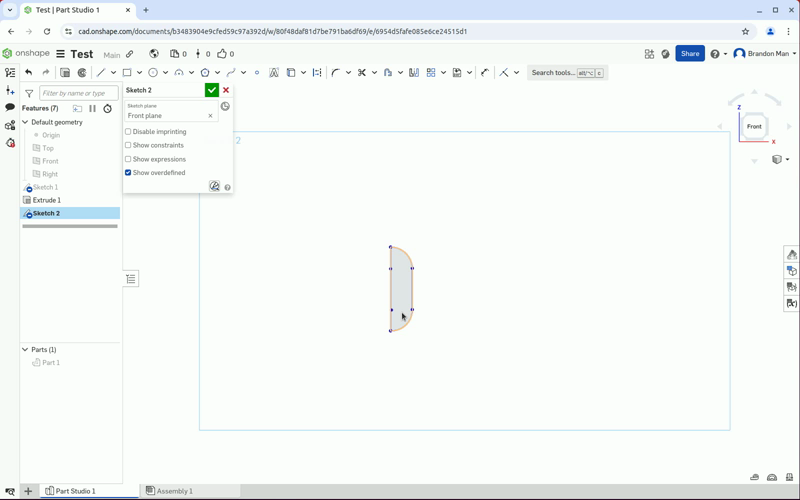
scroll(6)
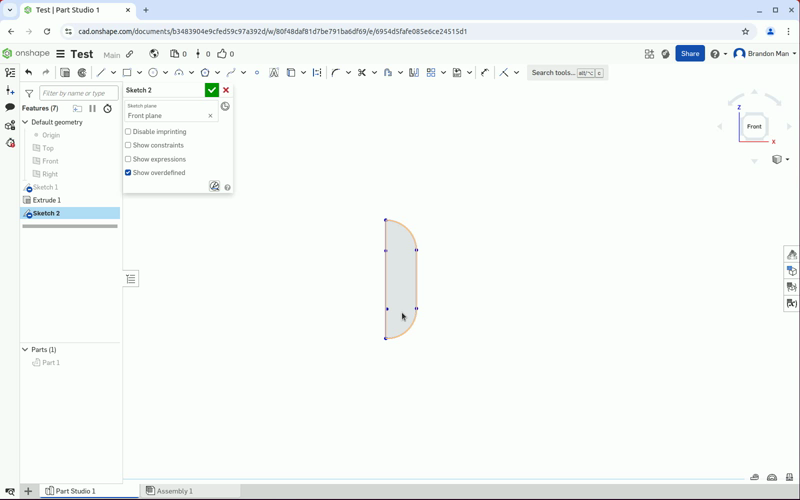
scroll(6)
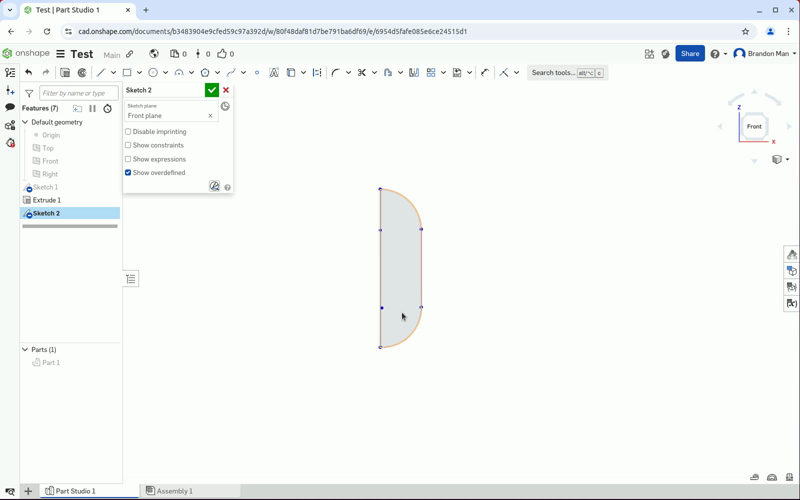
scroll(6)
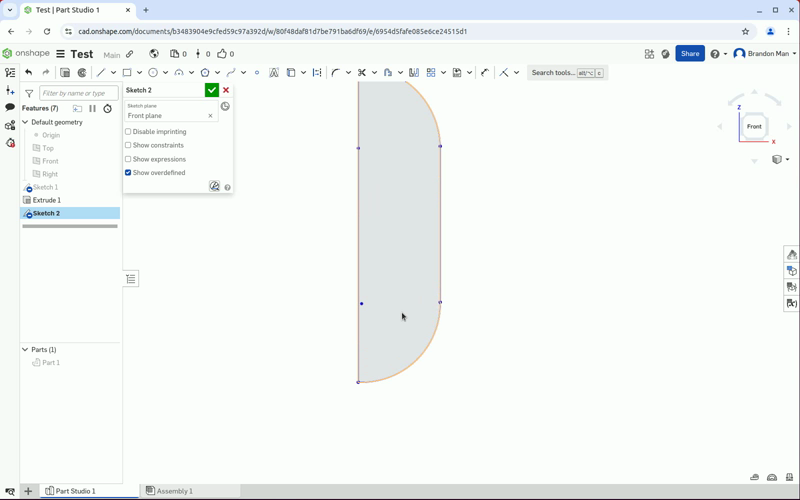
scroll(6)
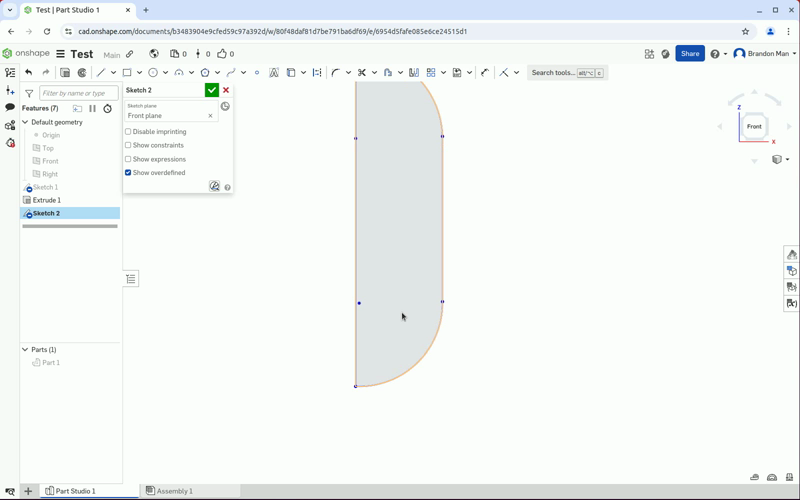
scroll(6)
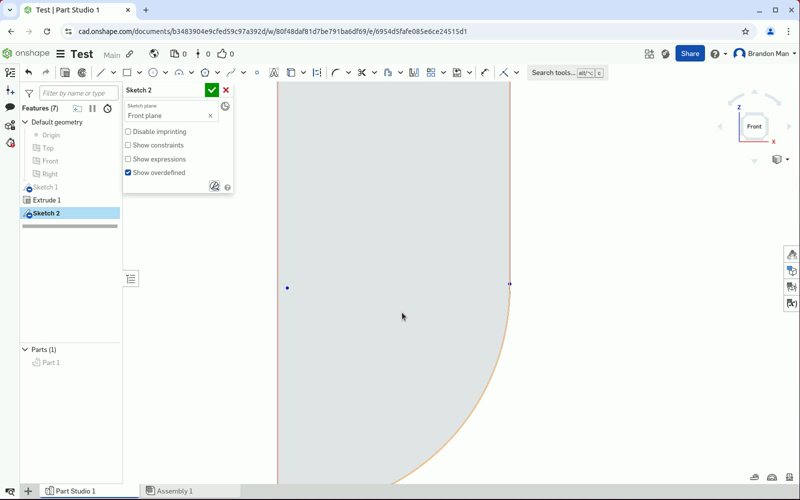
click(402, 312)
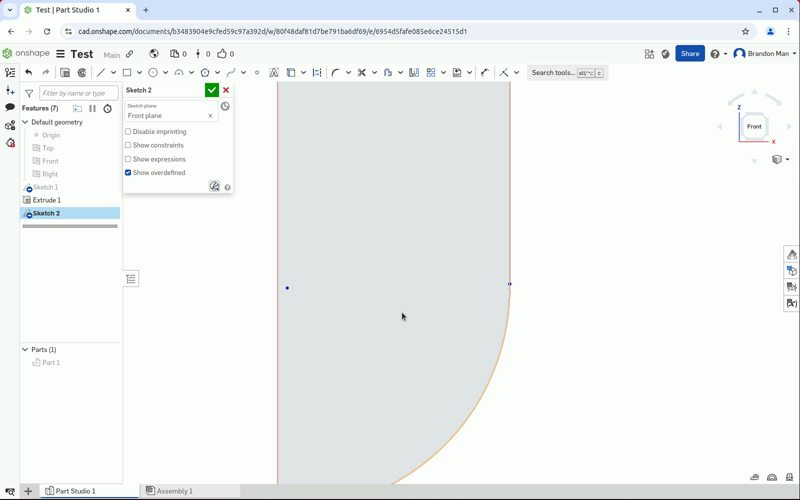
scroll(-6)
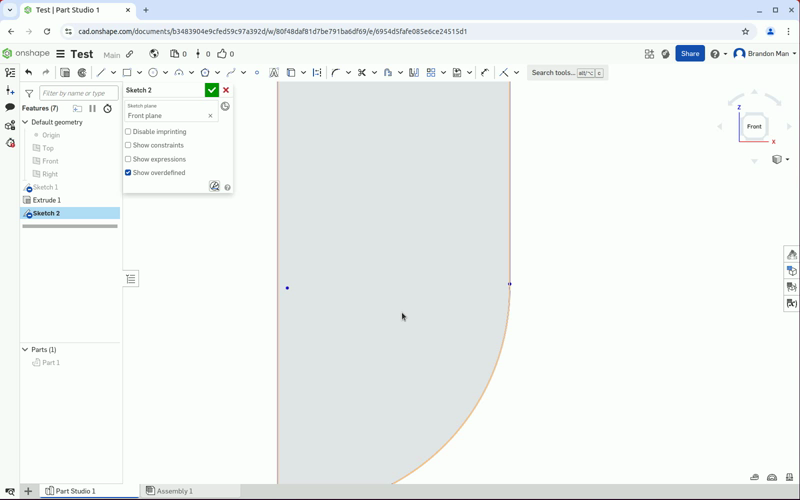
scroll(-6)
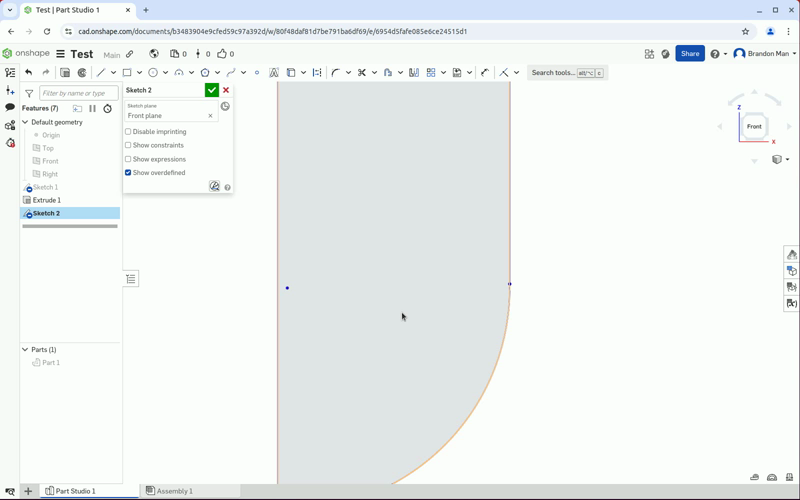
scroll(-6)
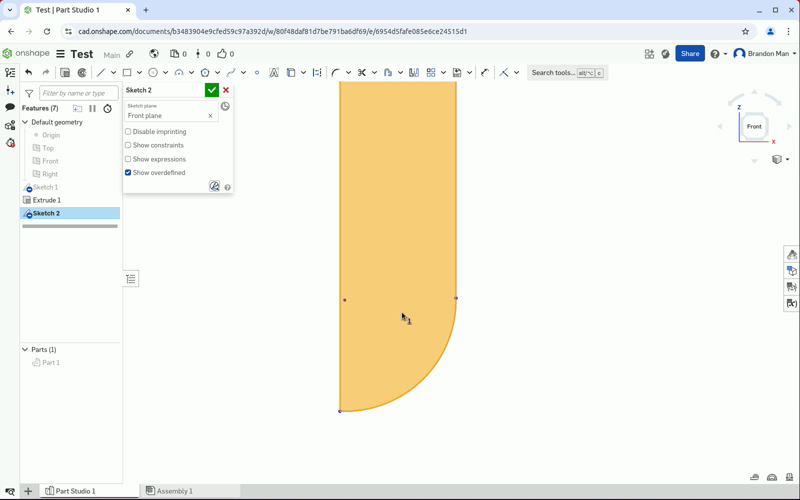
scroll(-6)
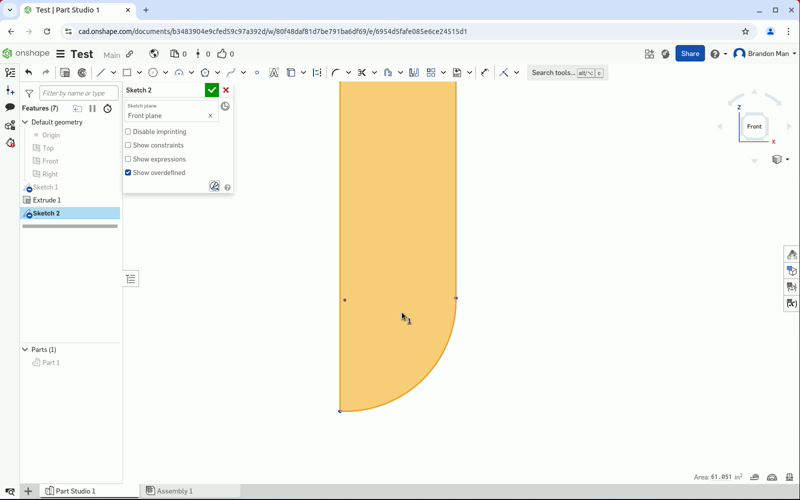
scroll(-6)
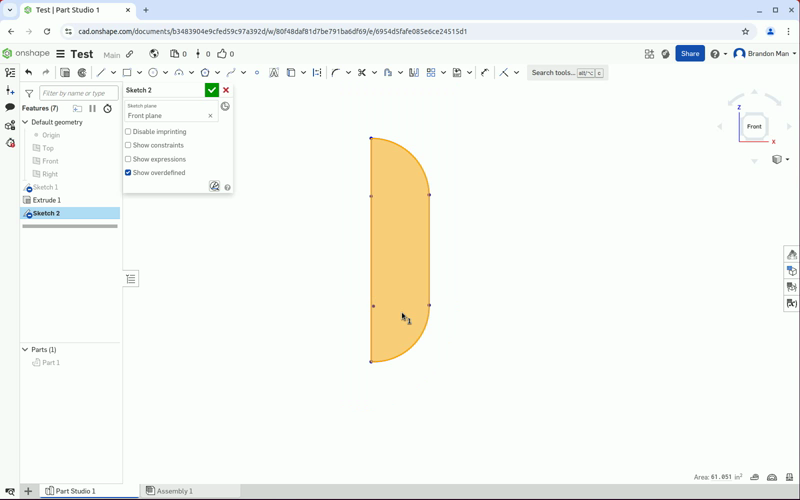
scroll(-6)
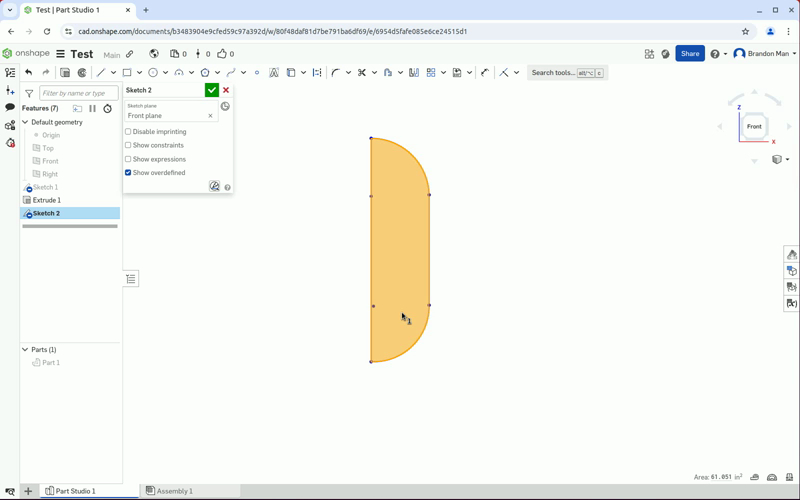
scroll(-6)
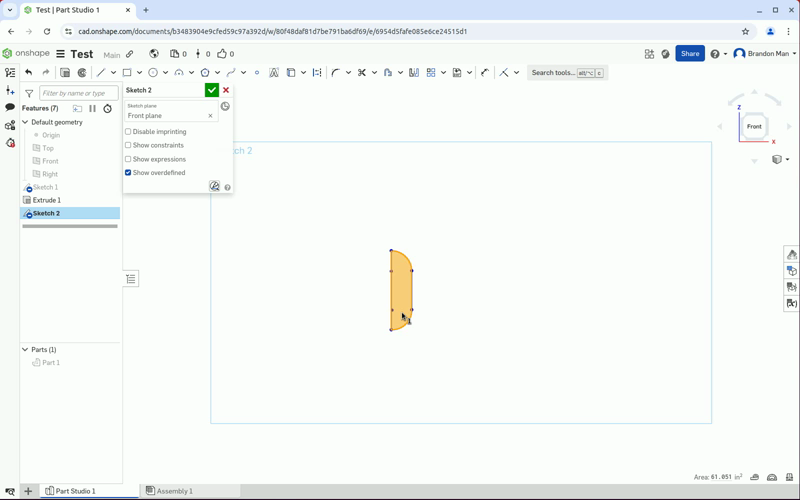
mouse_move(73, 352)
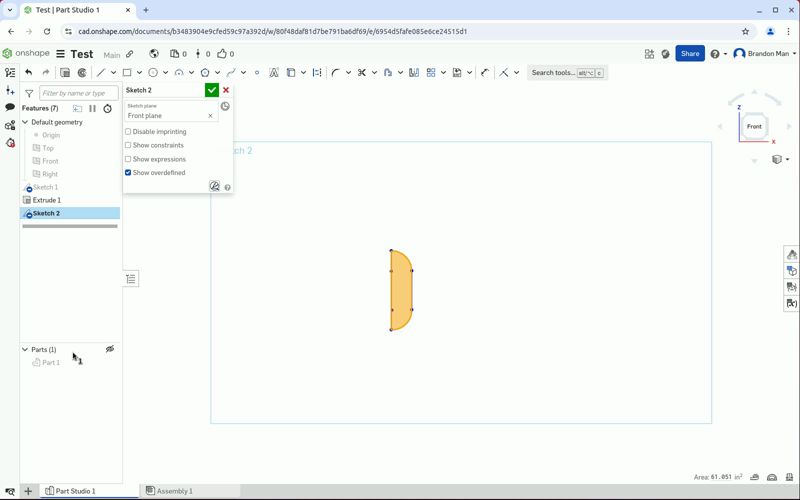
key(shift+y)
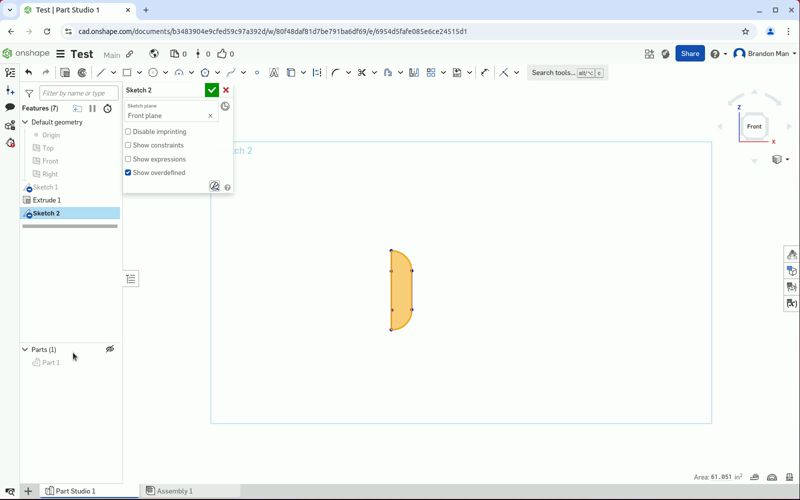
key(shift+e)
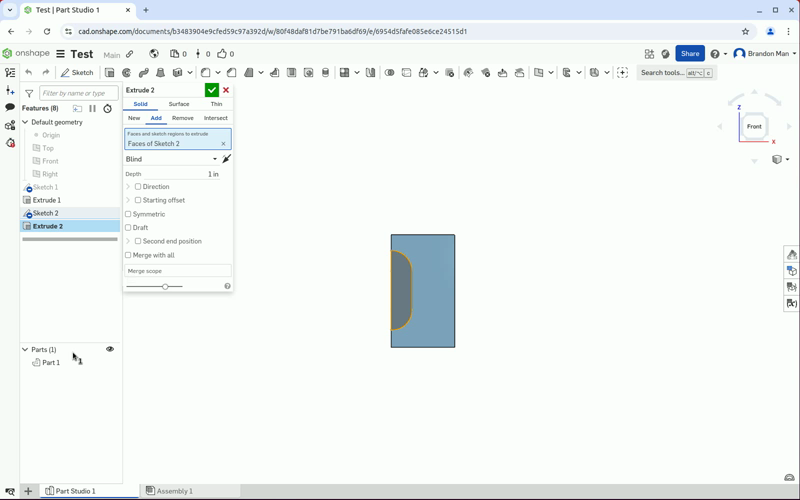
mouse_move(143, 106)
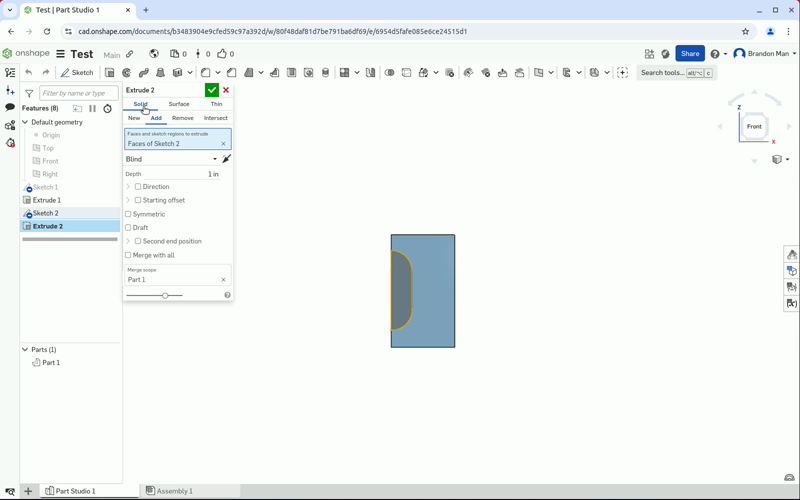
click(143, 106)
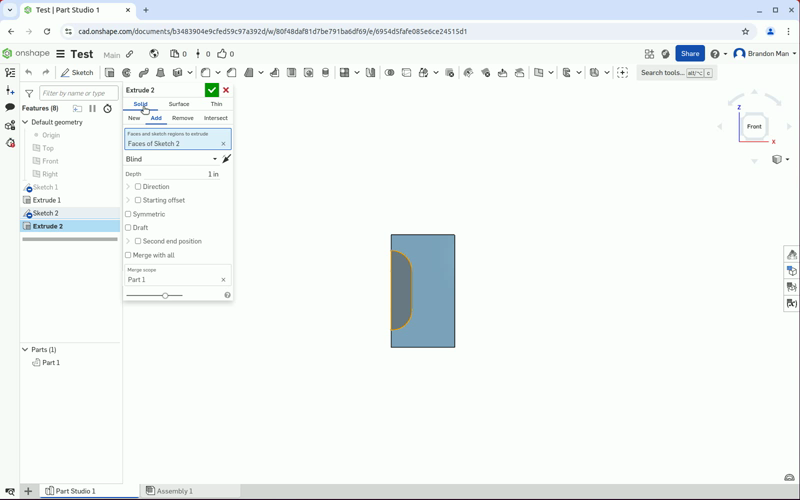
mouse_move(186, 120)
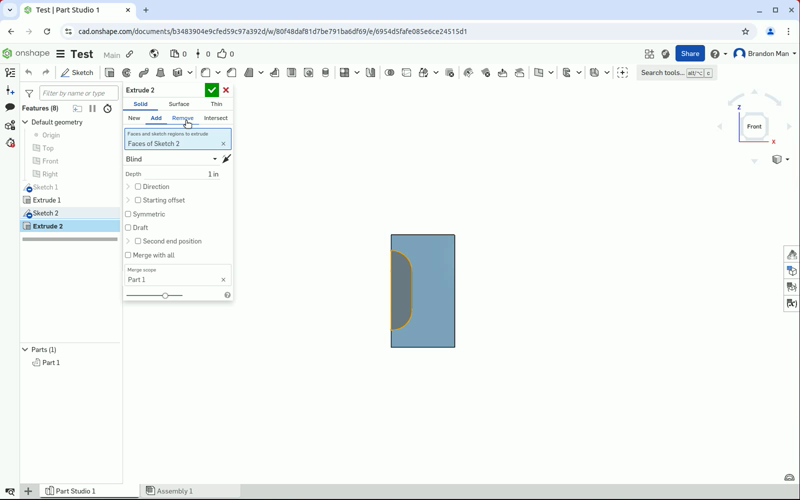
click(186, 120)
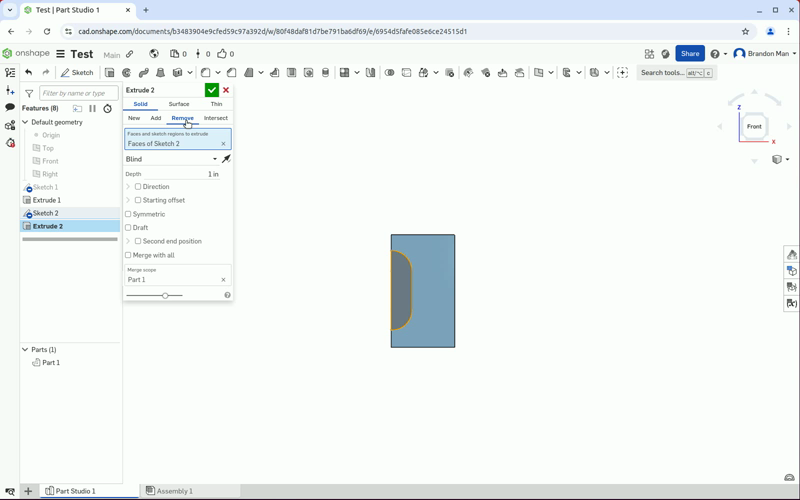
key(tab, 4)
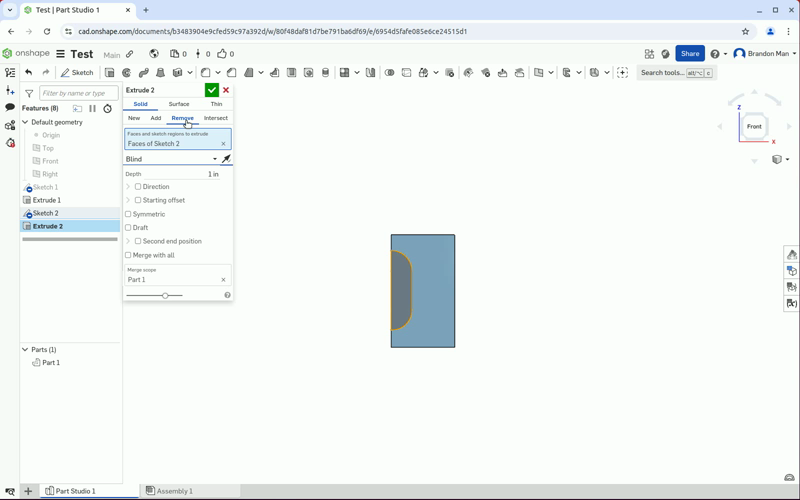
text(23.108)
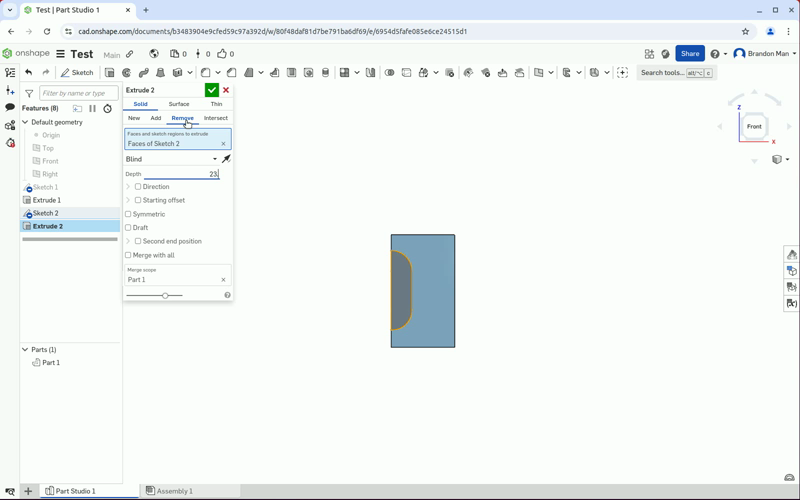
key(tab, 6)
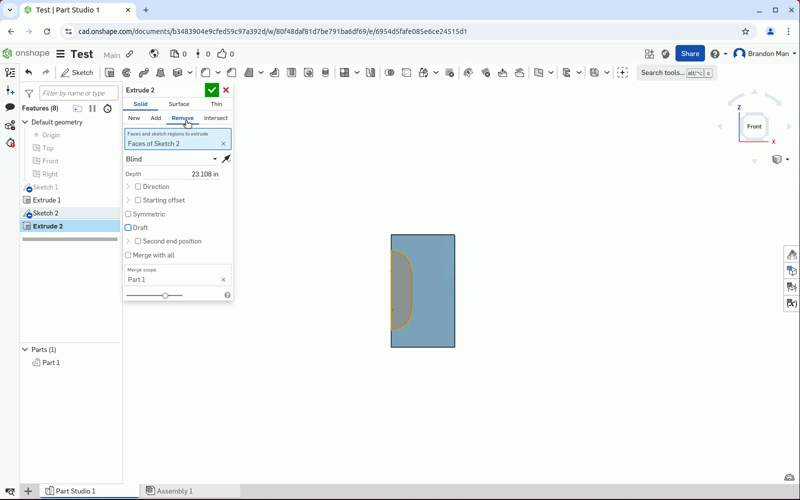
key(space)
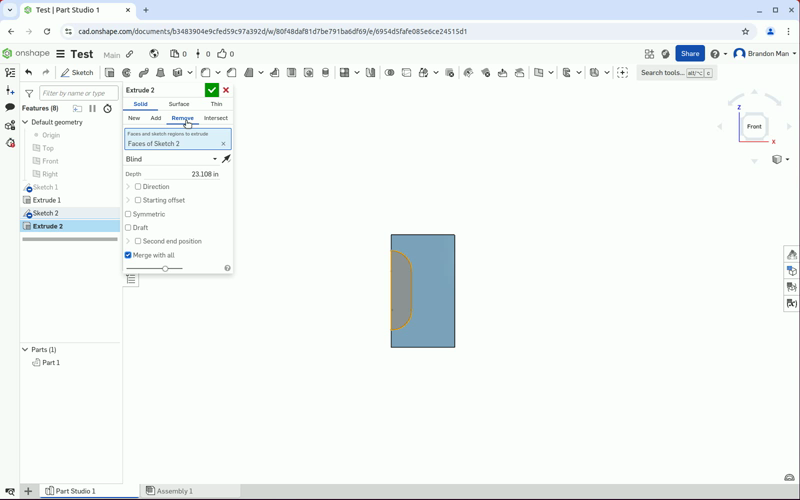
key(enter)
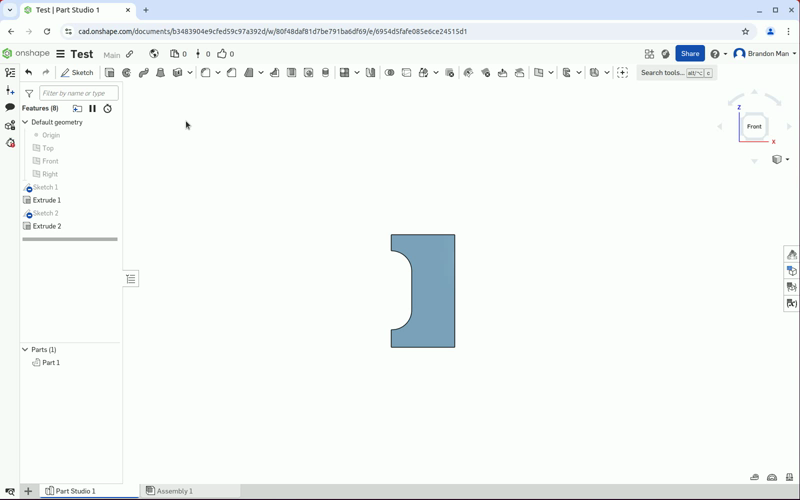
key(shift+h)
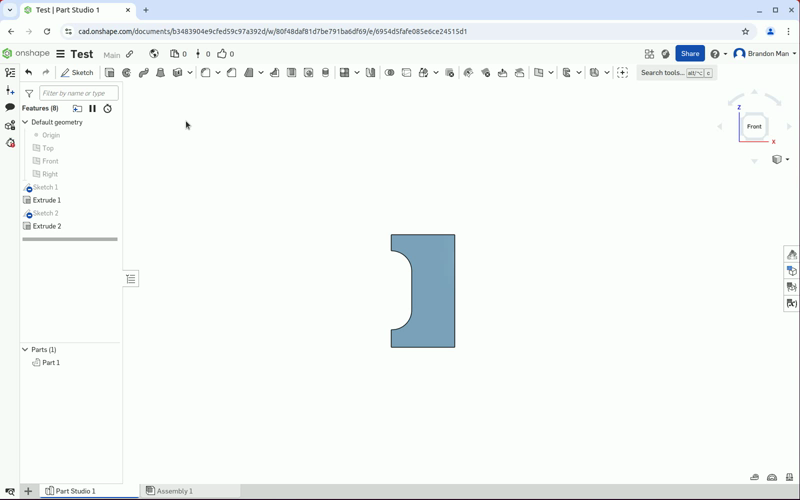
key(shift+h)
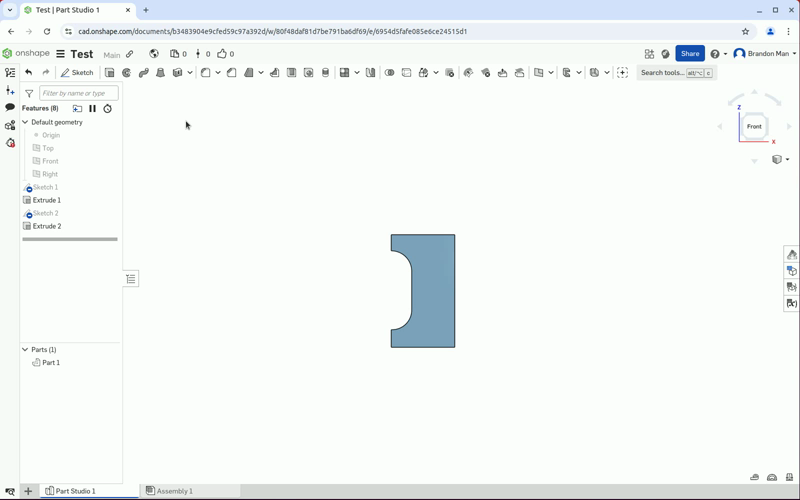
mouse_move(73, 189)
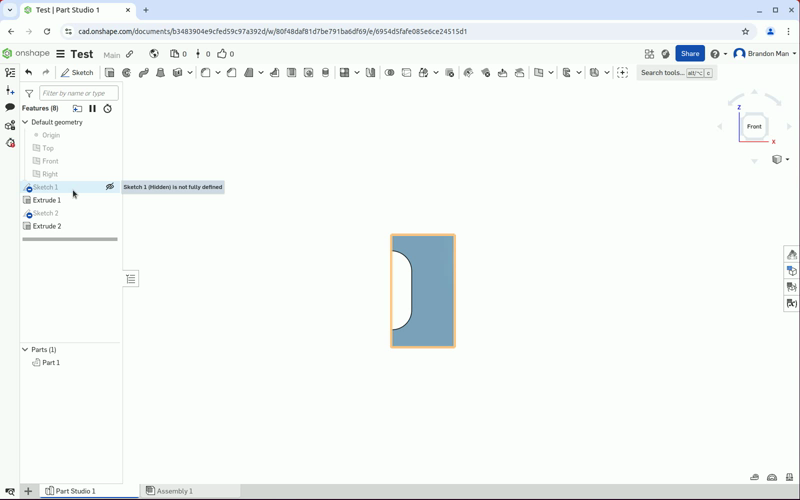
click(73, 189)
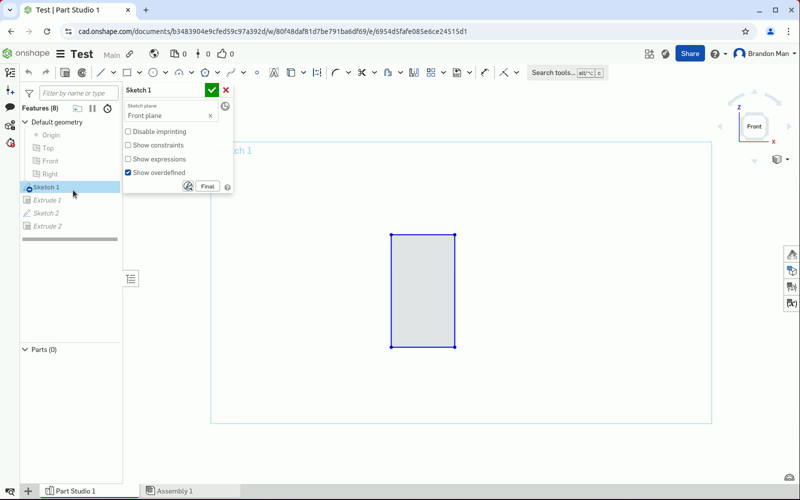
mouse_move(229, 92)
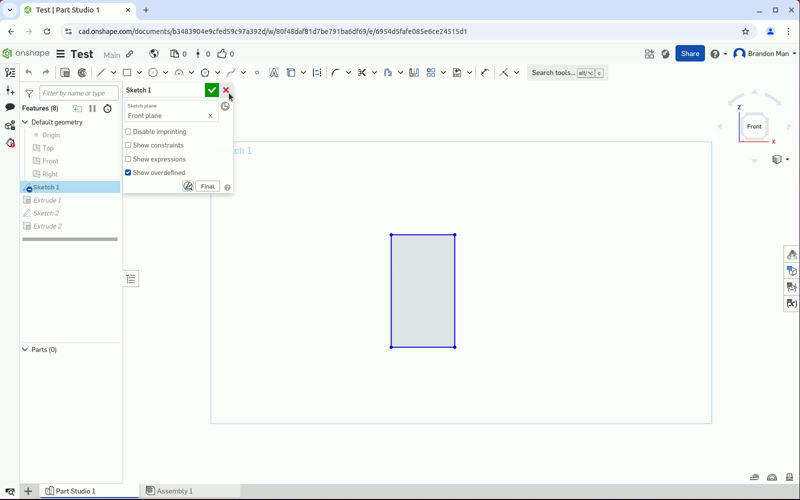
click(229, 92)
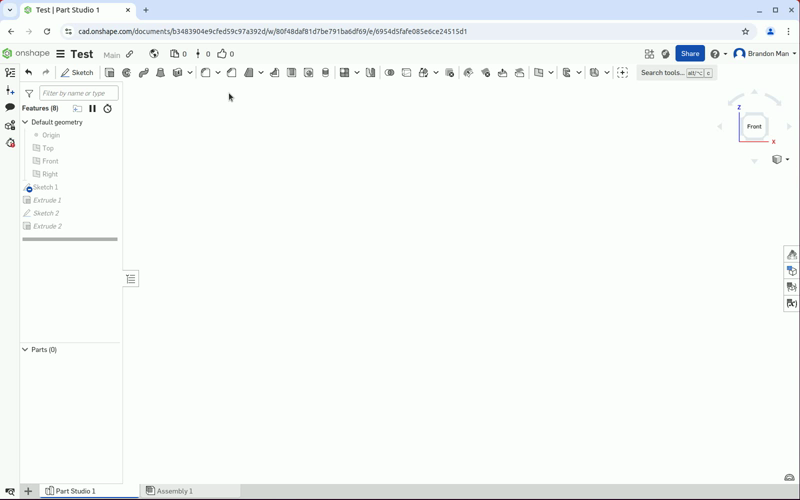
mouse_move(73, 352)
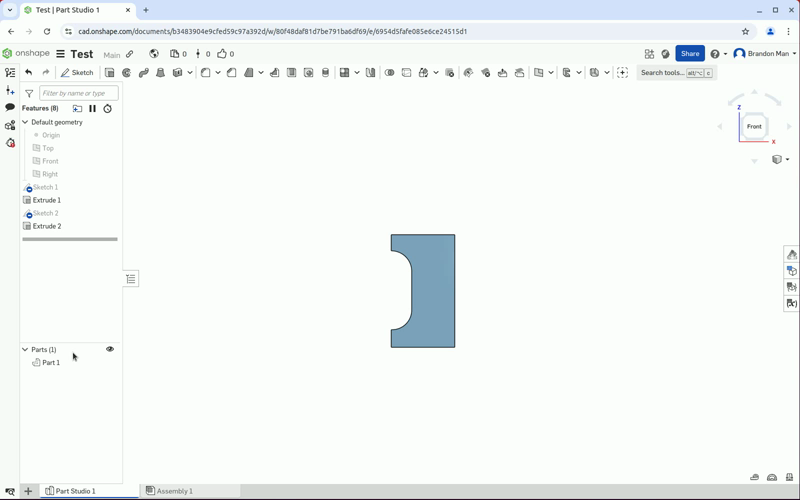
key(y)
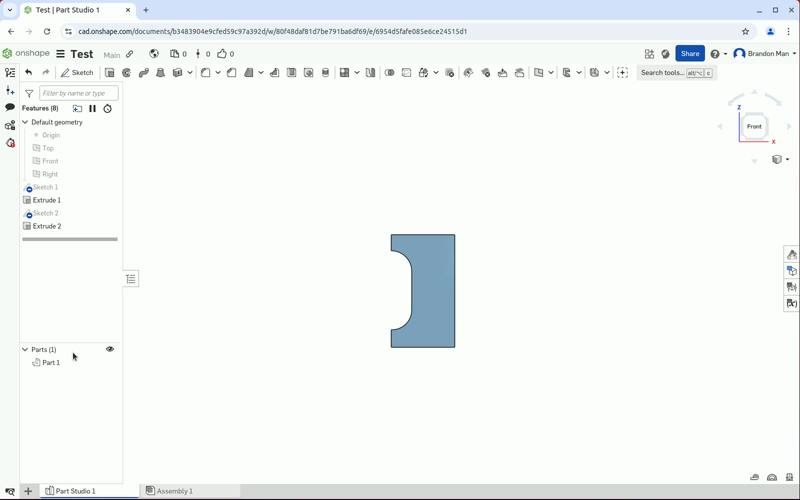
key(shift+p)
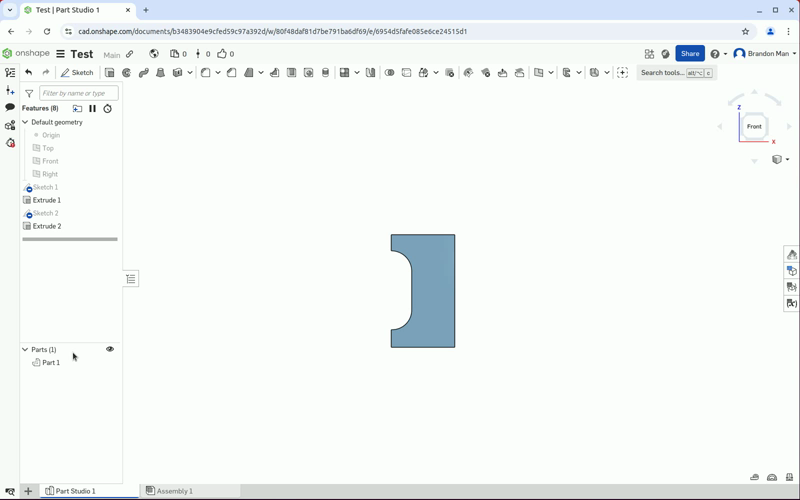
key(space)
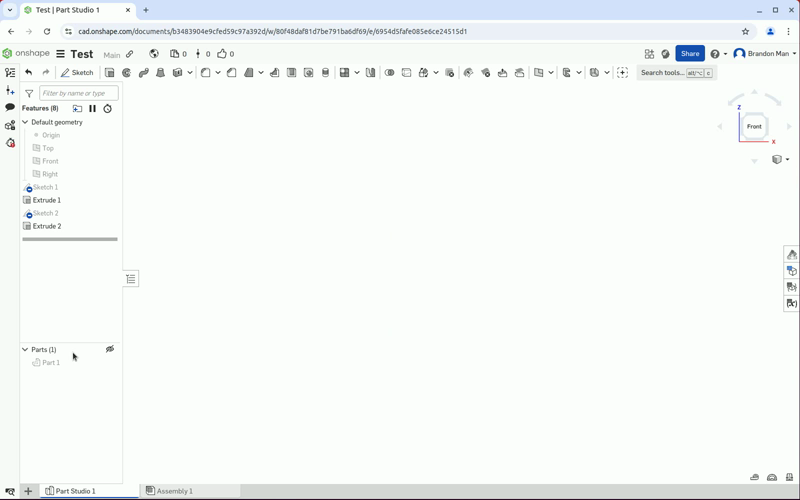
key_down(shift)
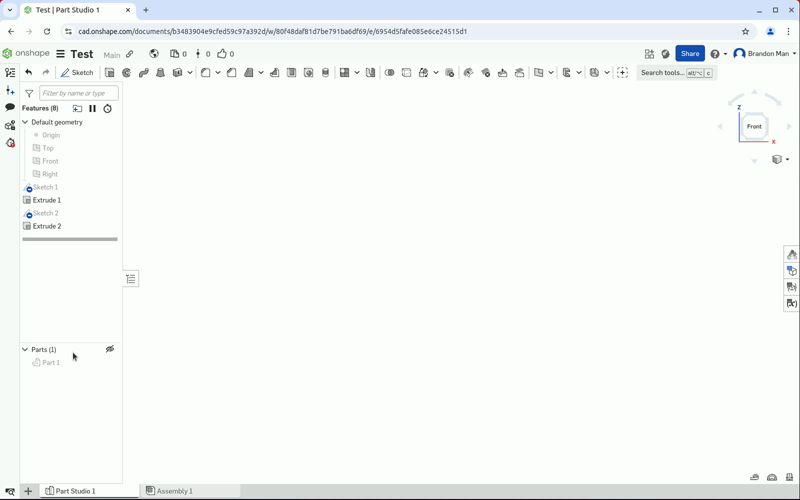
key(down)
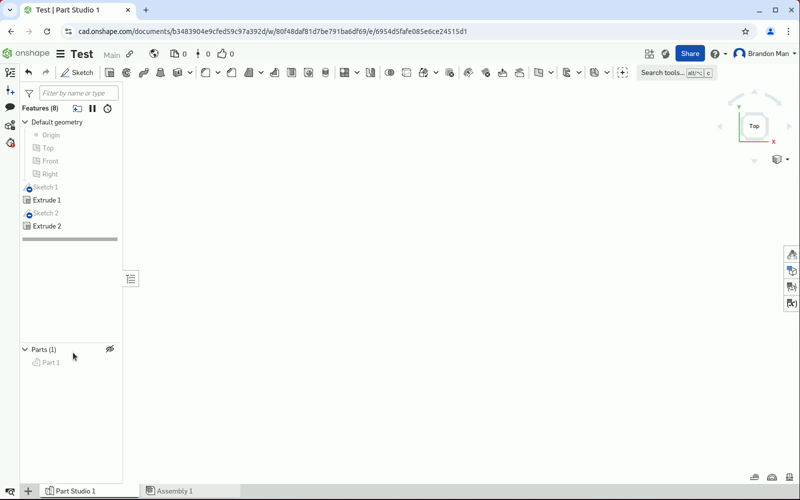
key_up(shift)
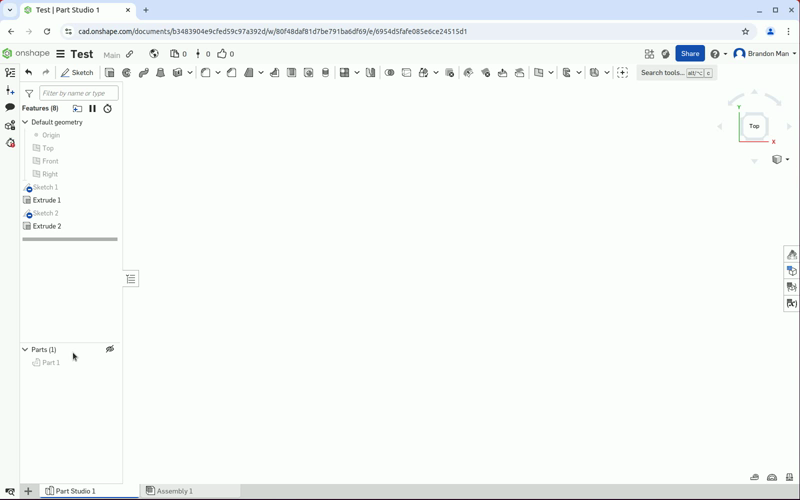
mouse_move(73, 352)
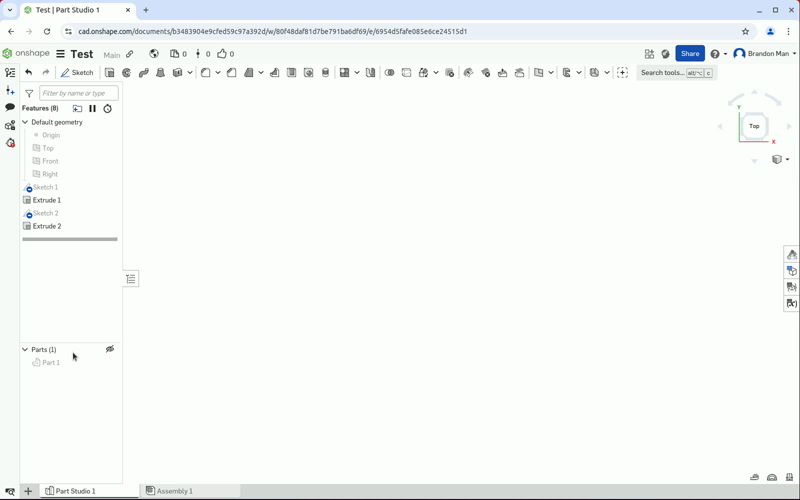
key(shift+y)
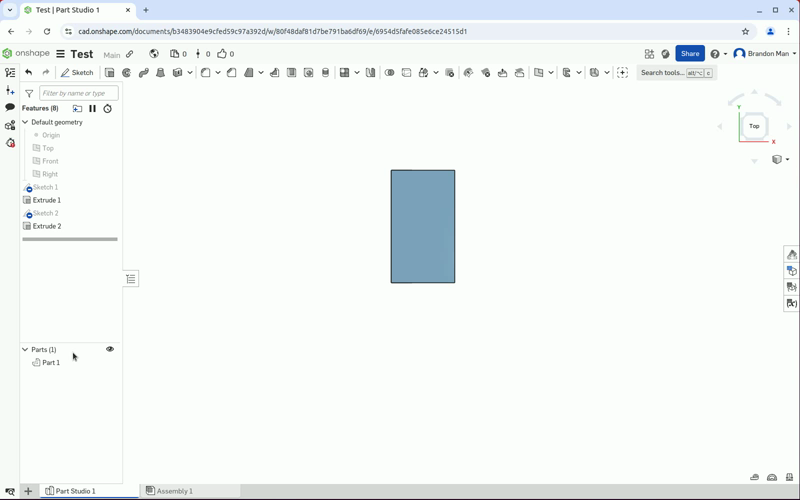
mouse_move(541, 75)
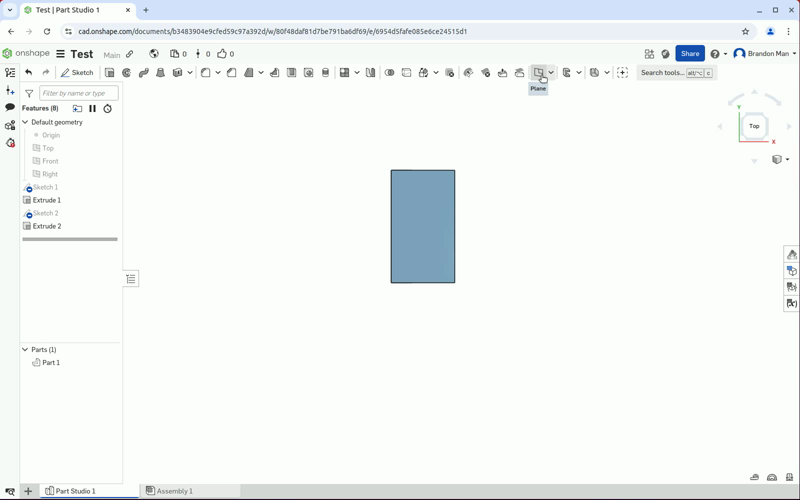
click(541, 75)
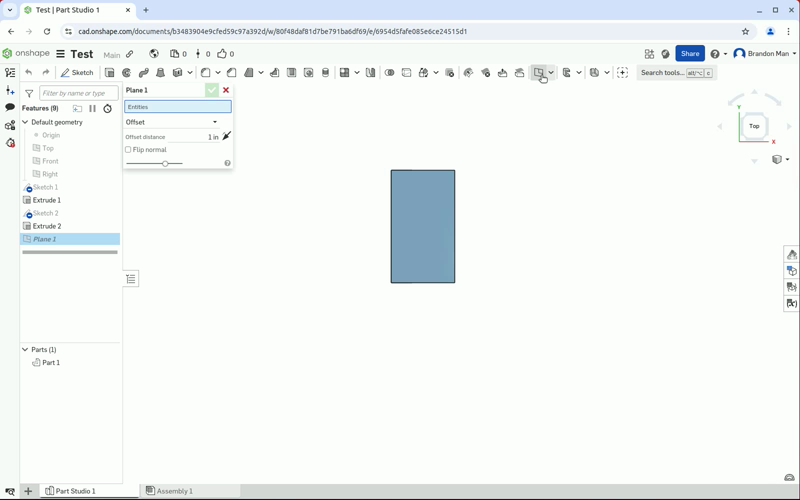
mouse_move(73, 150)
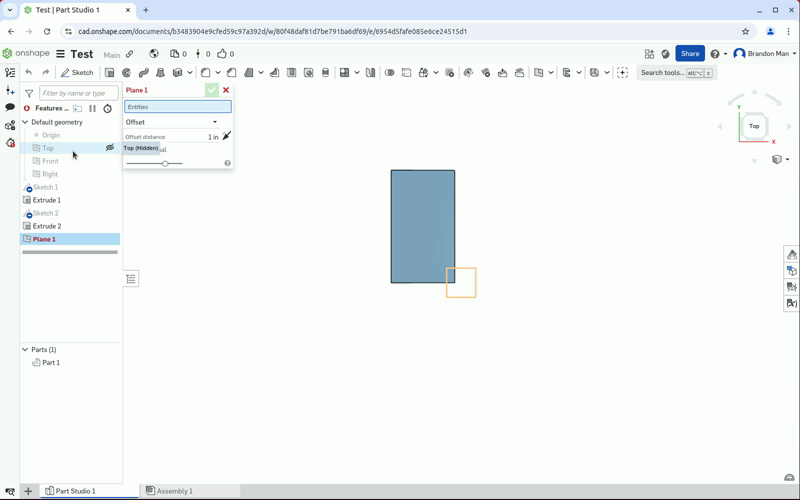
click(73, 150)
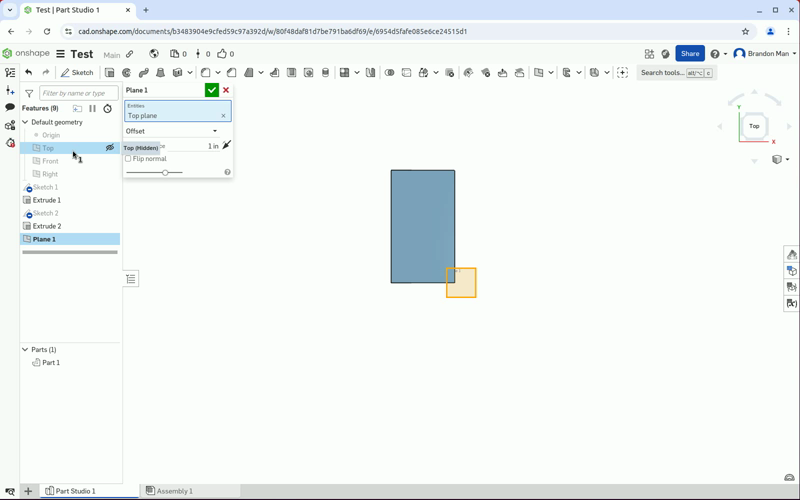
key(tab, 2)
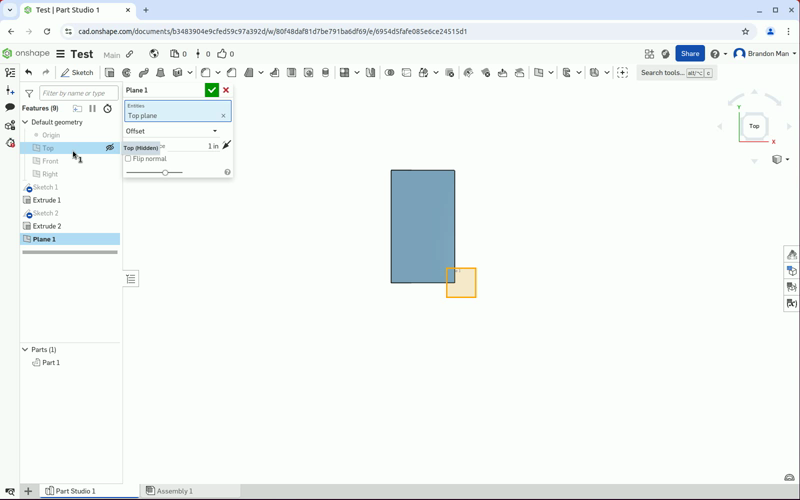
text(9.86)
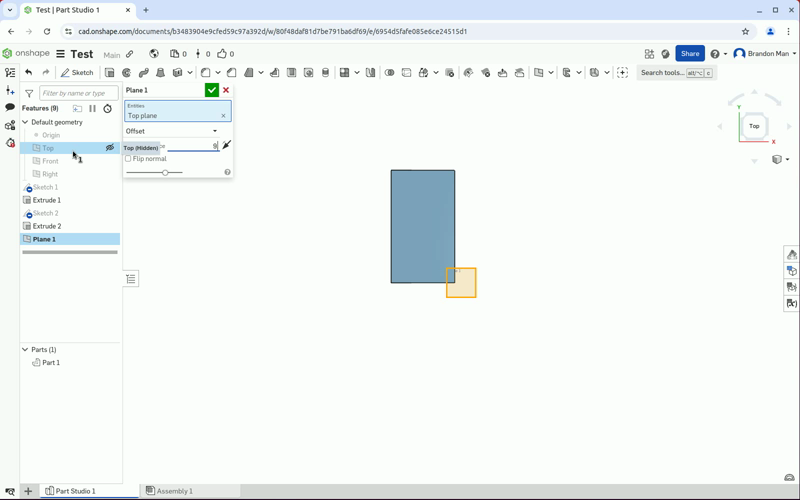
key(enter, 2)
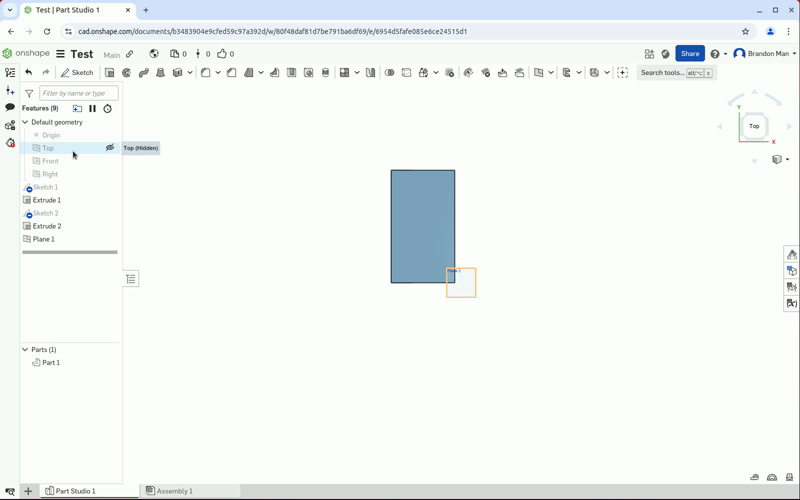
key(shift+s)
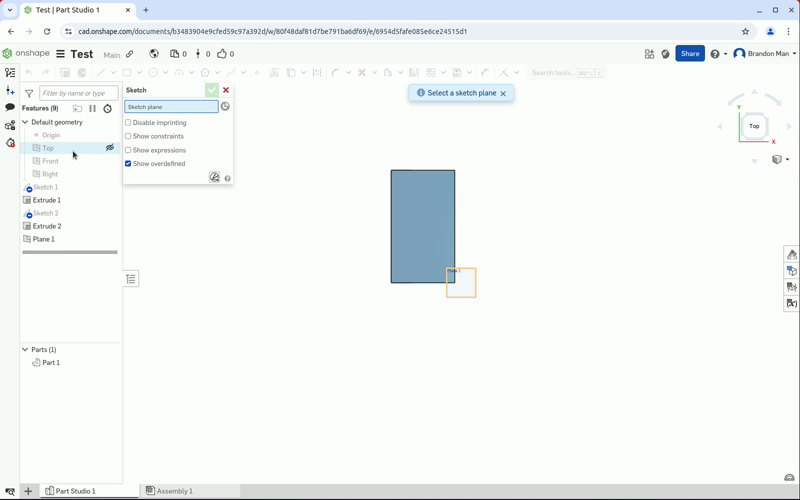
mouse_move(73, 241)
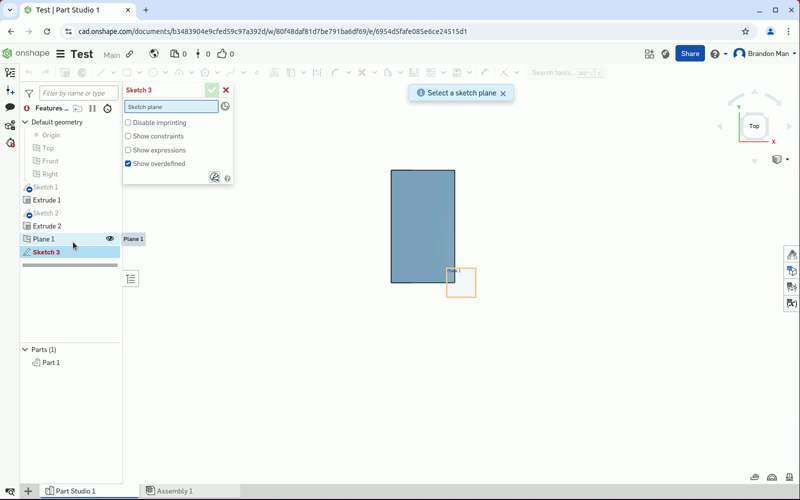
click(73, 241)
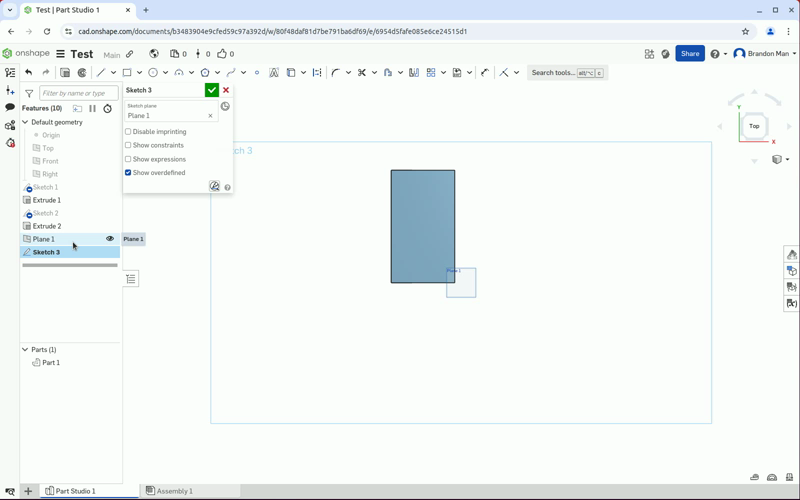
mouse_move(73, 352)
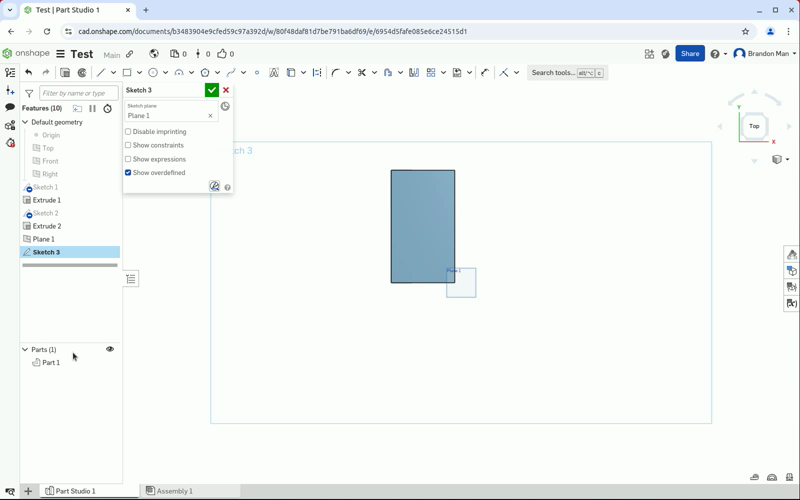
key(y)
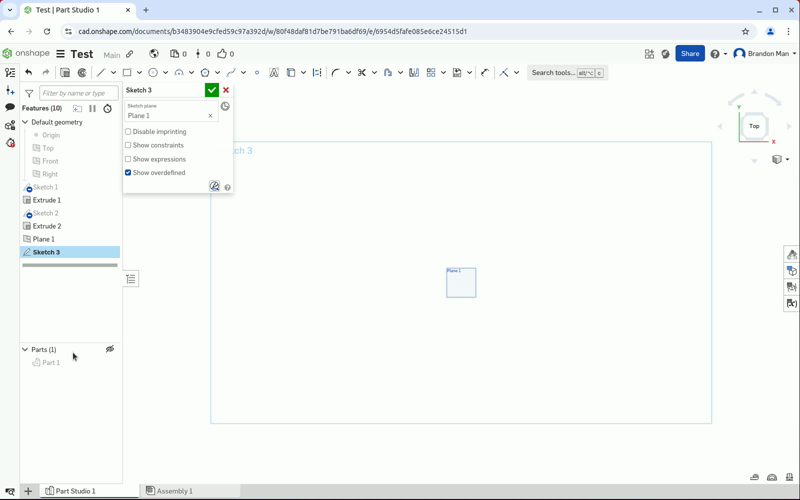
key(a)
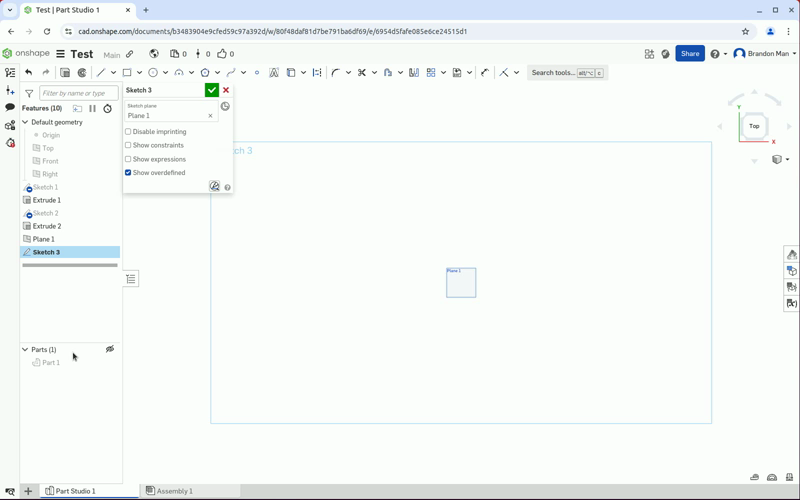
key_down(shift)
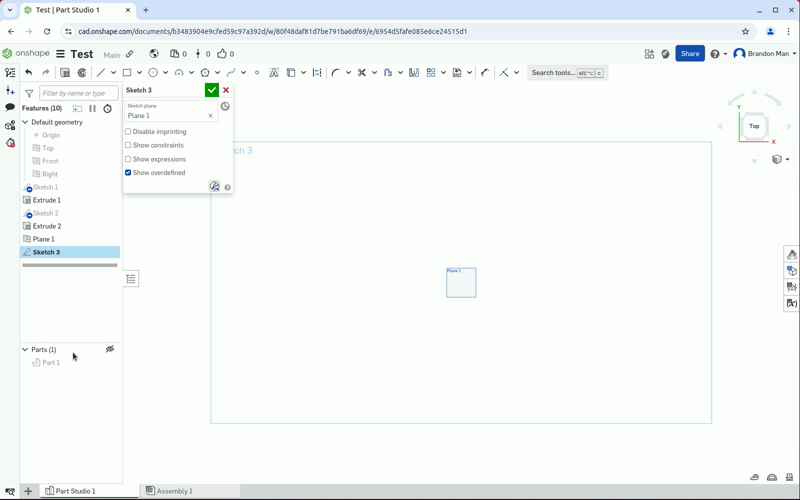
mouse_move(434, 243)
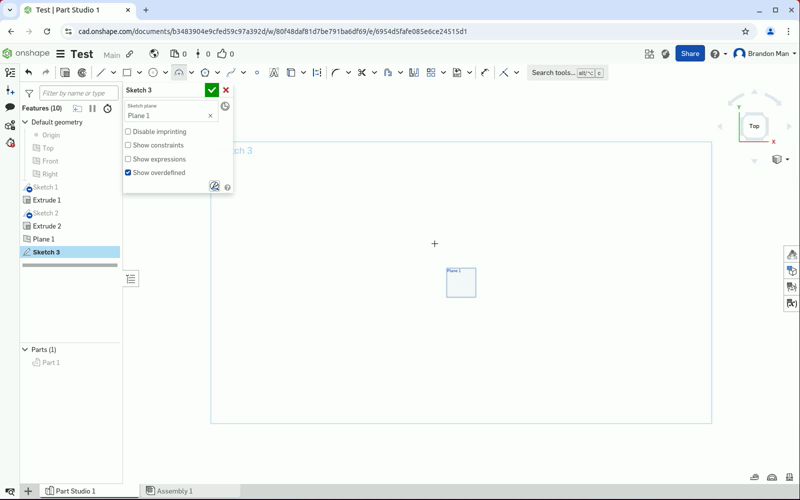
click(434, 243)
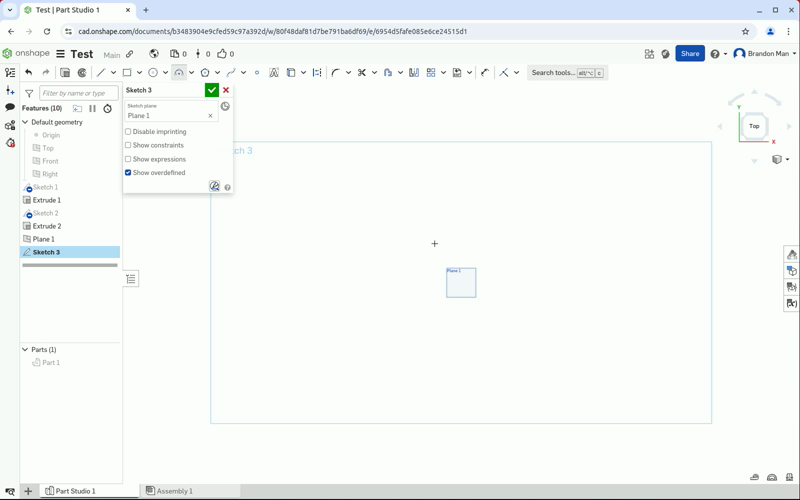
key_up(shift)
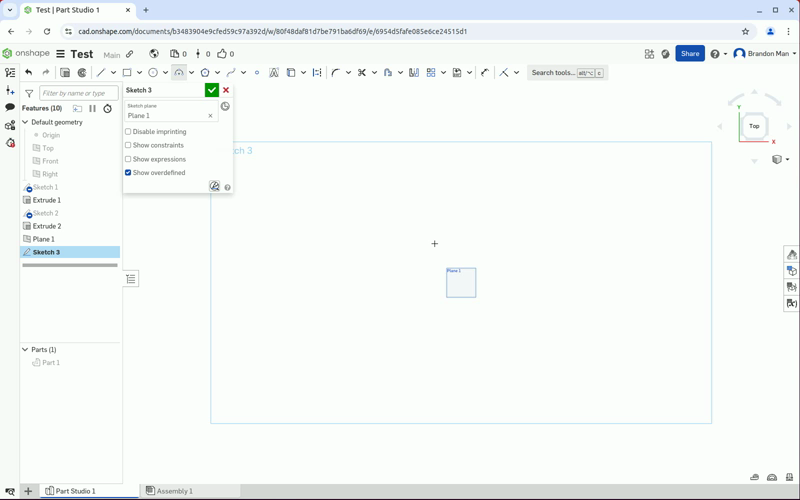
key_down(shift)
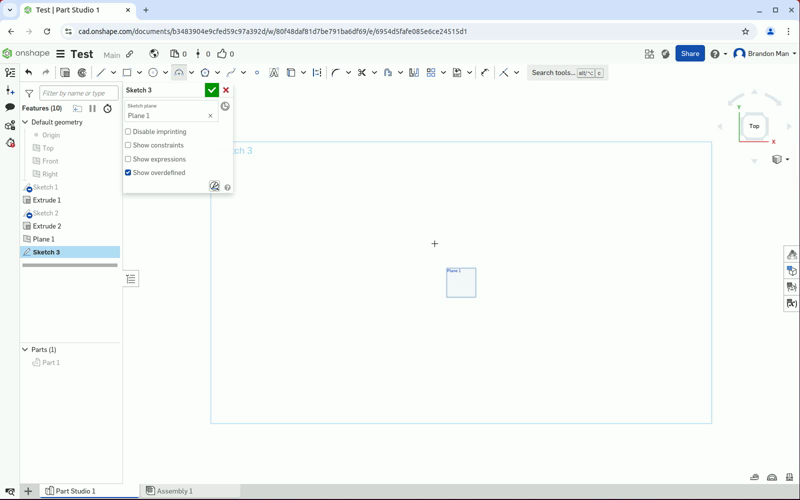
mouse_move(454, 265)
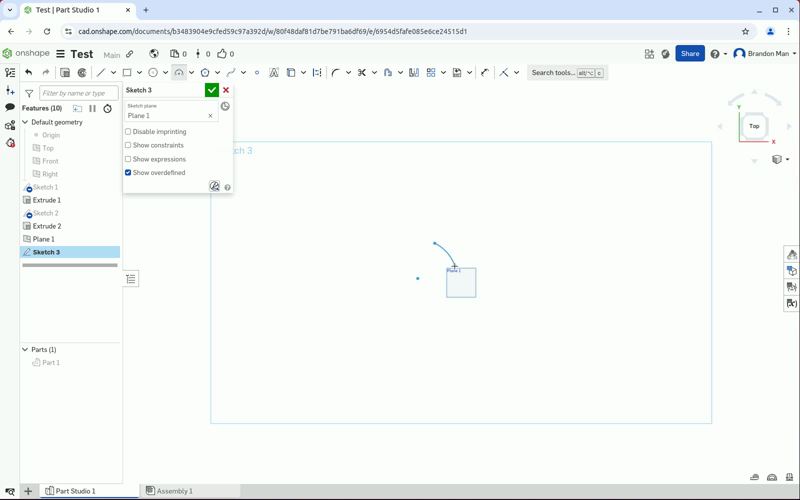
click(454, 265)
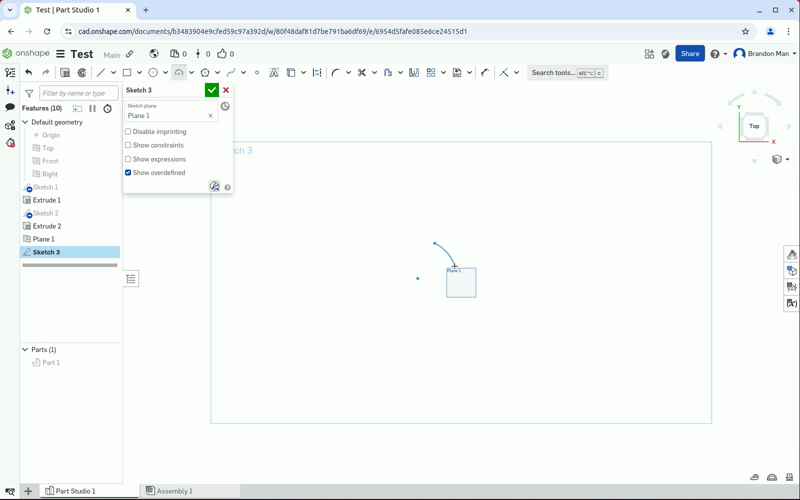
mouse_move(439, 258)
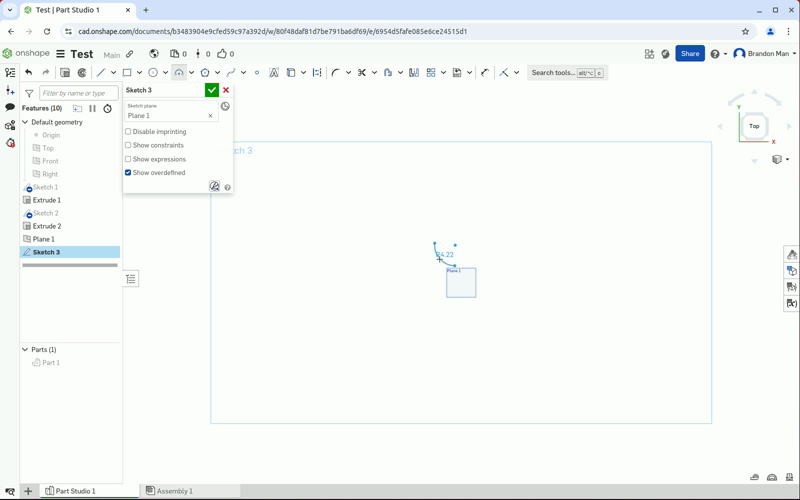
click(439, 258)
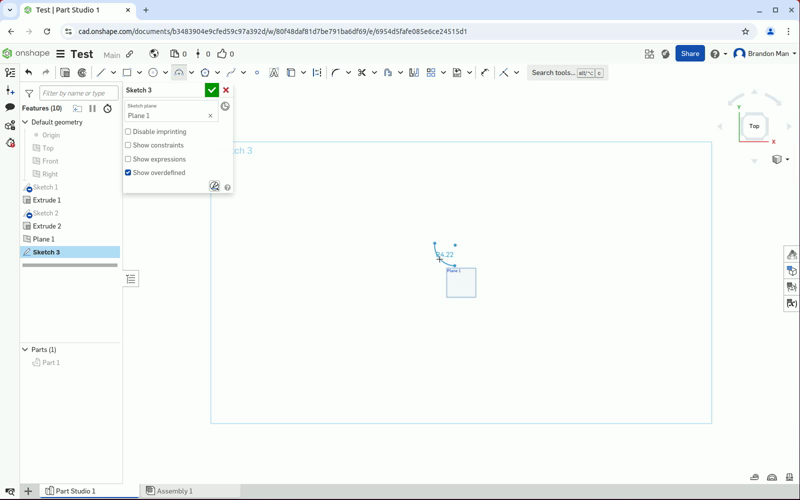
key_up(shift)
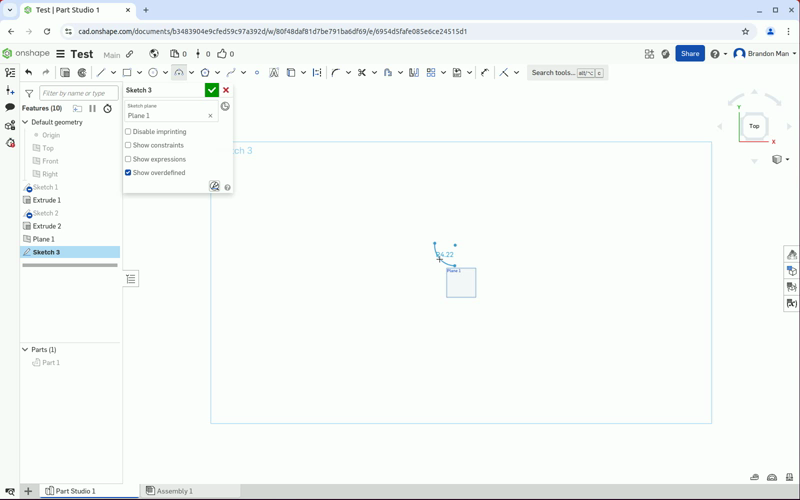
key(esc)
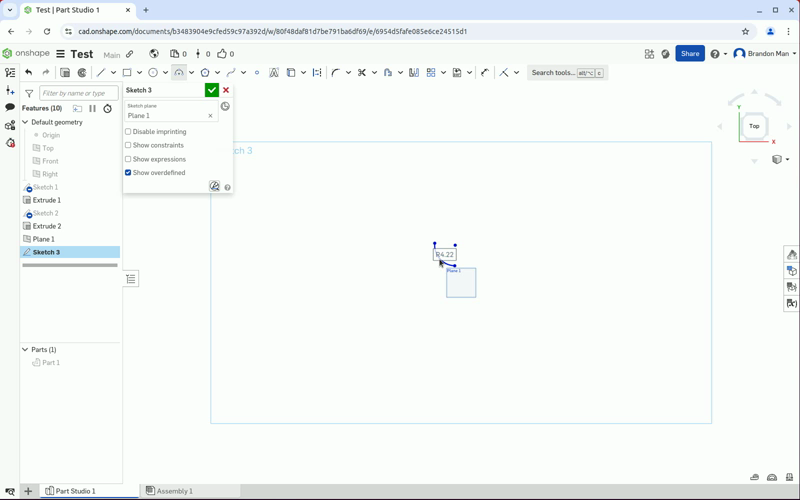
key(l)
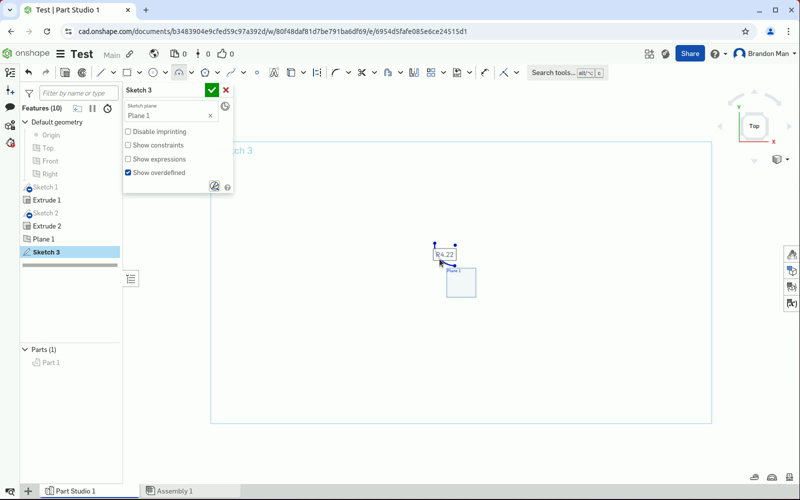
mouse_move(454, 265)
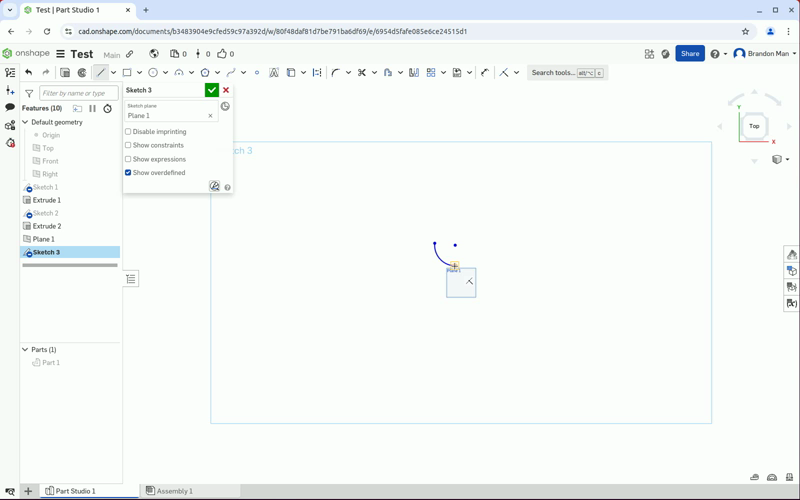
click(454, 265)
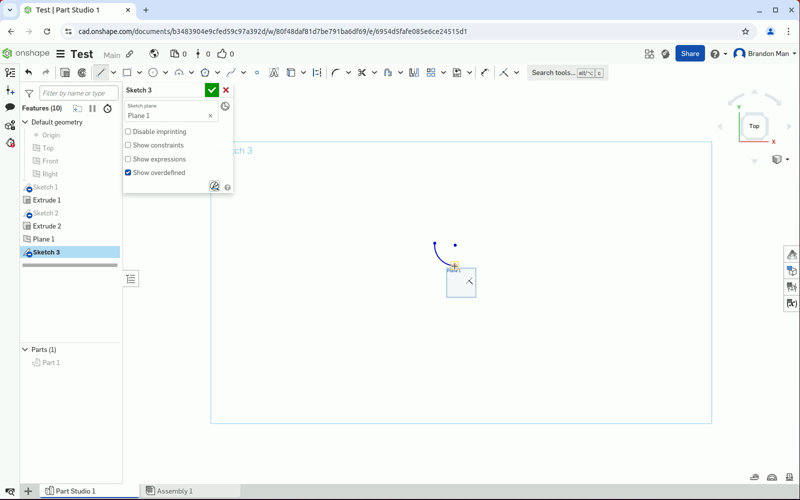
key_down(shift)
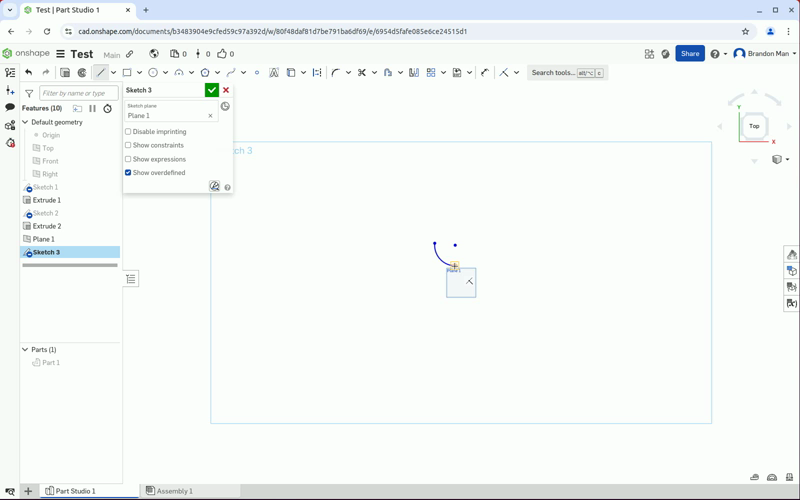
mouse_move(454, 187)
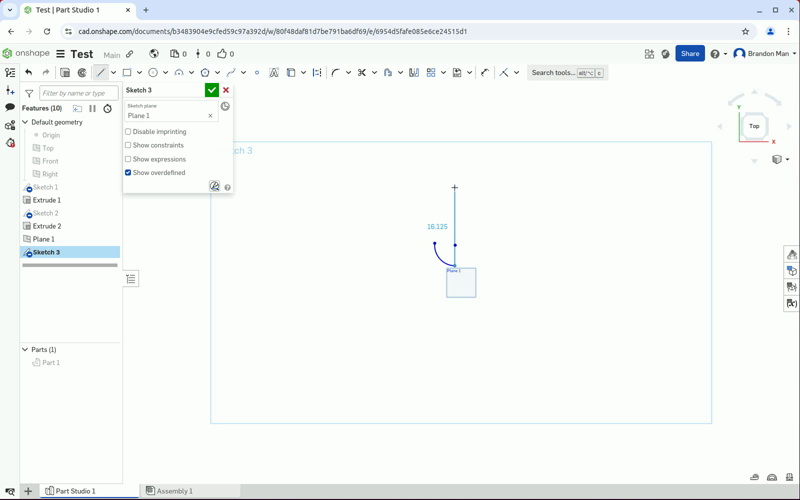
click(454, 187)
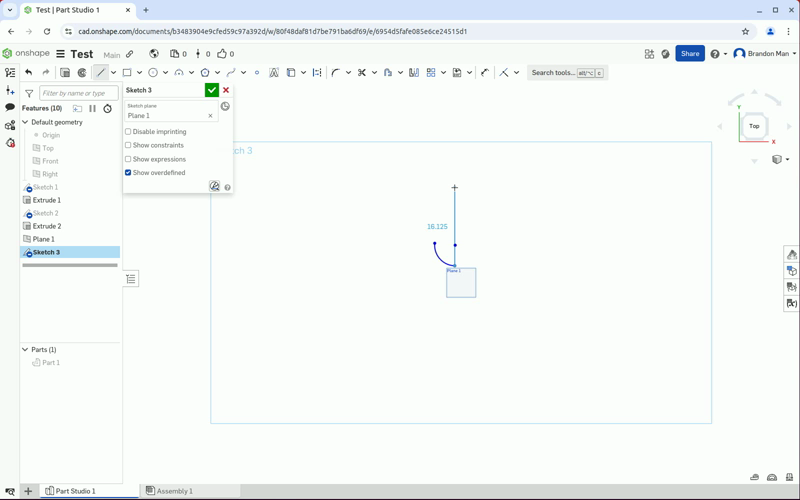
key_up(shift)
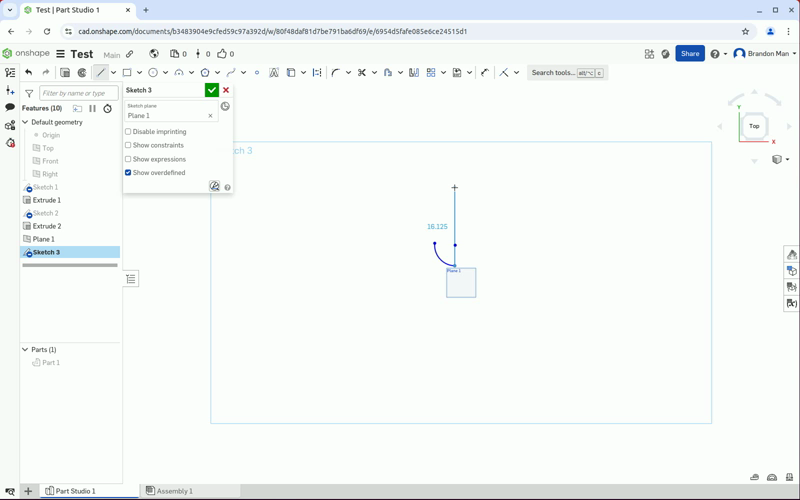
key(esc)
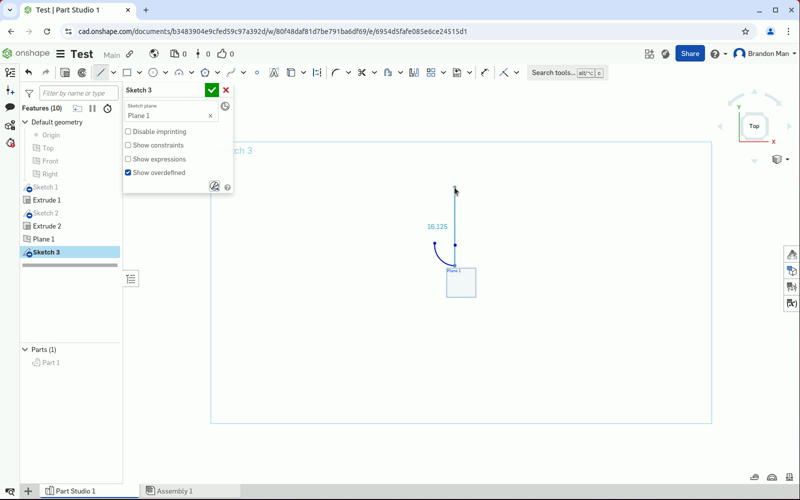
key(a)
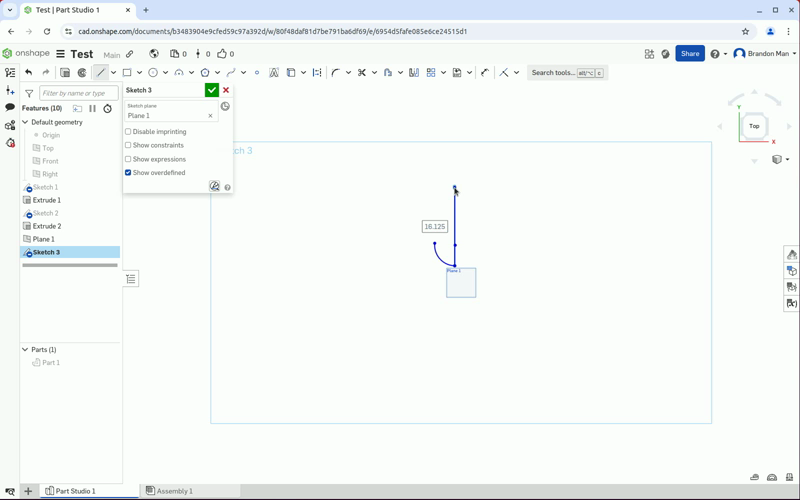
mouse_move(454, 187)
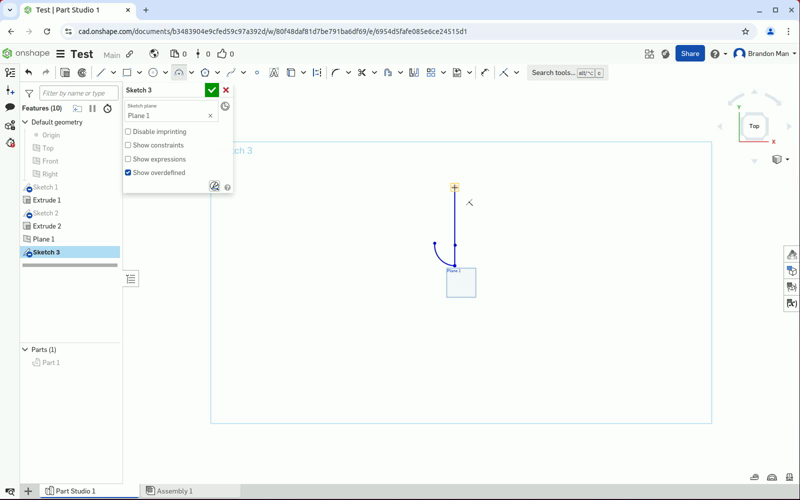
click(454, 187)
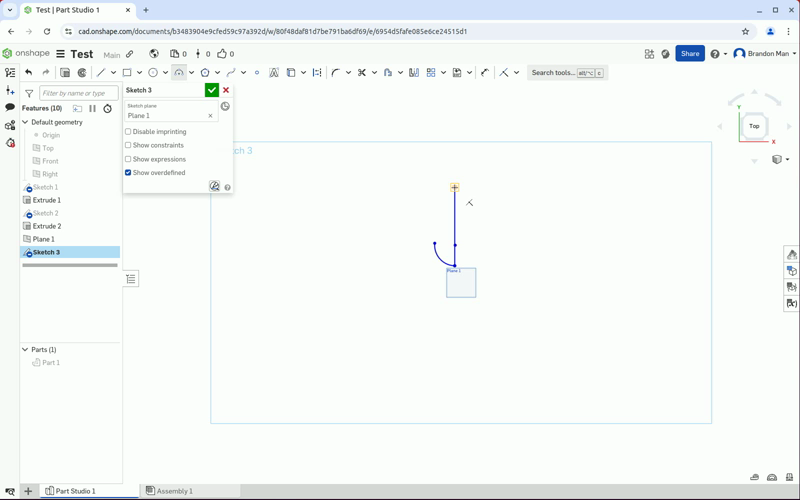
key_down(shift)
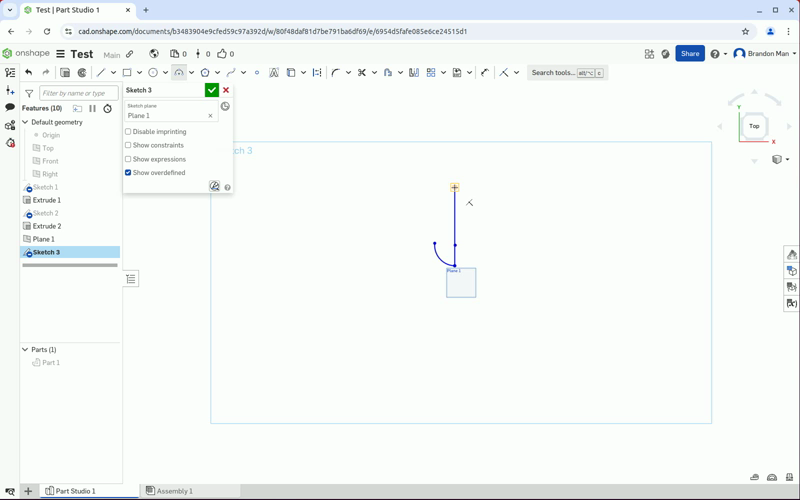
mouse_move(434, 207)
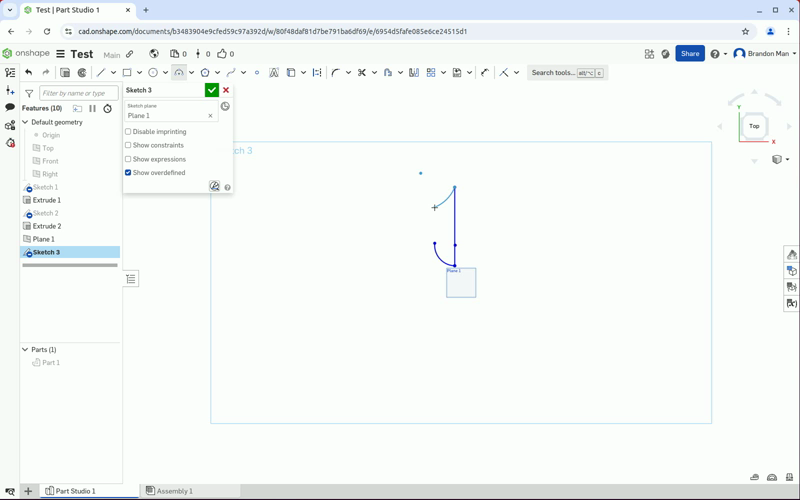
click(434, 207)
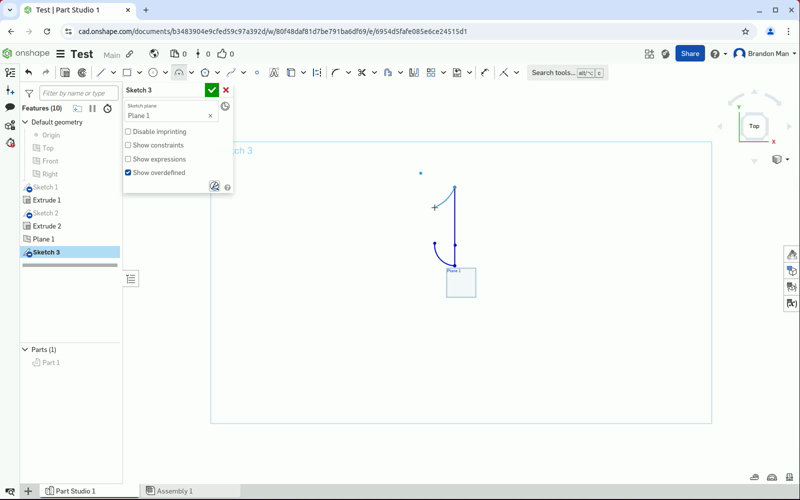
mouse_move(440, 193)
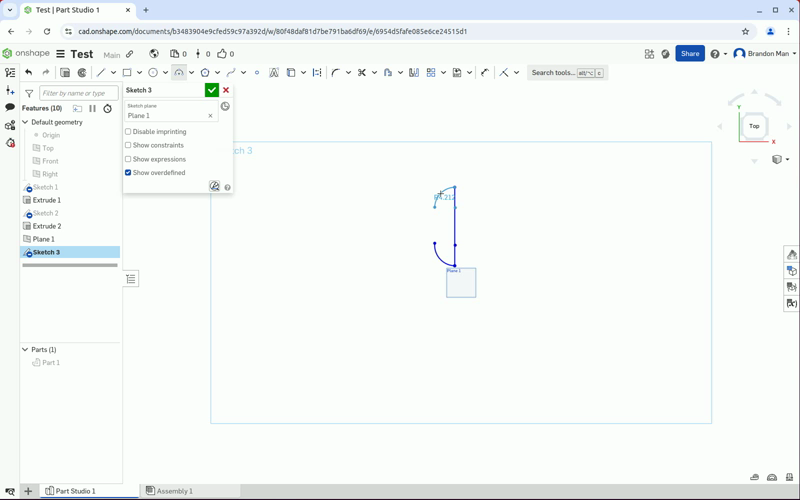
click(440, 193)
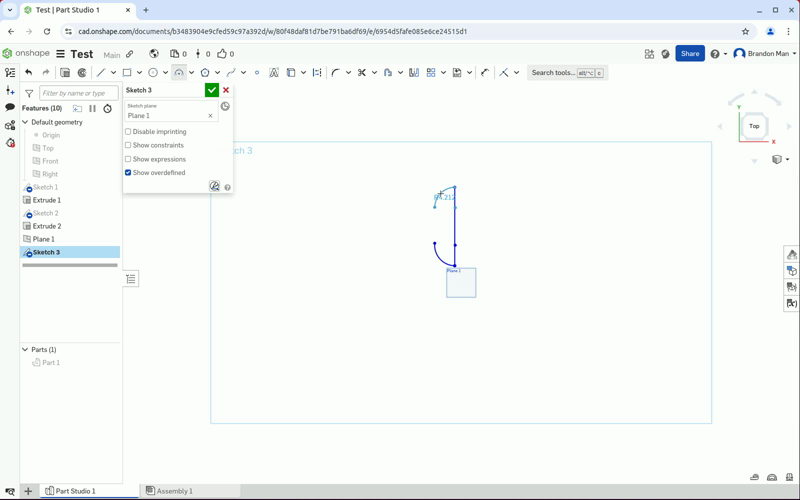
key_up(shift)
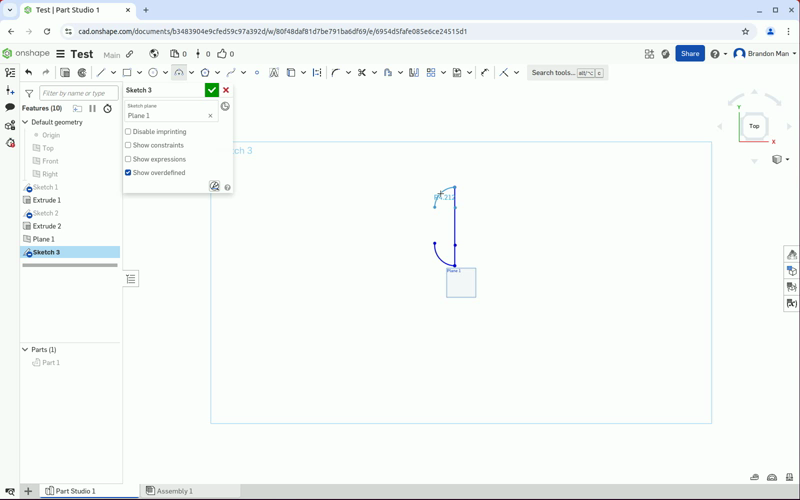
key(esc)
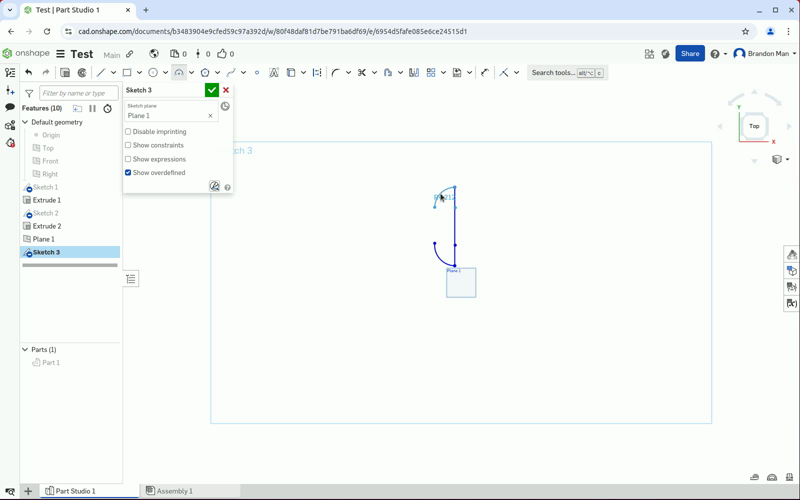
key(l)
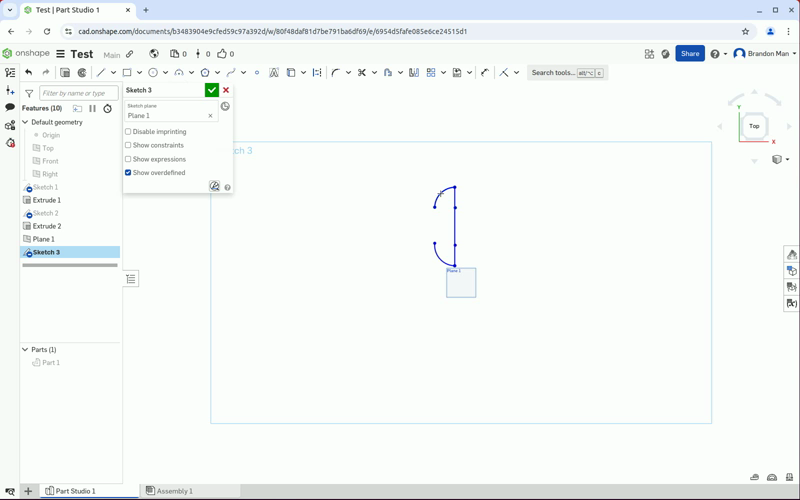
mouse_move(434, 207)
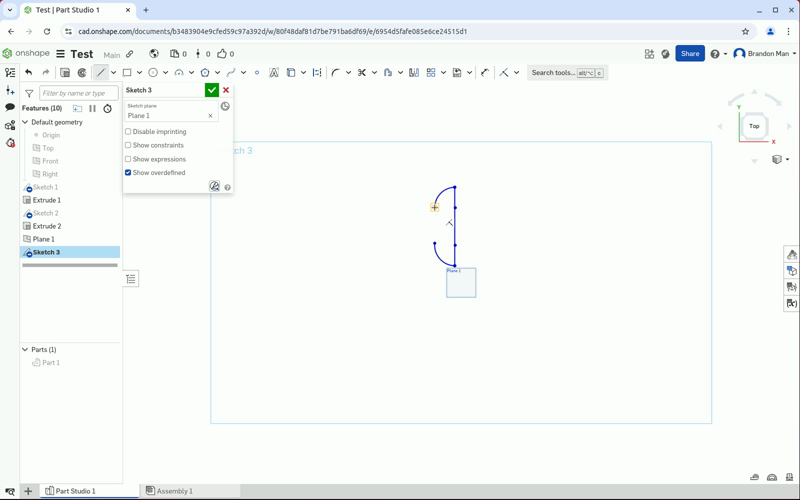
click(434, 207)
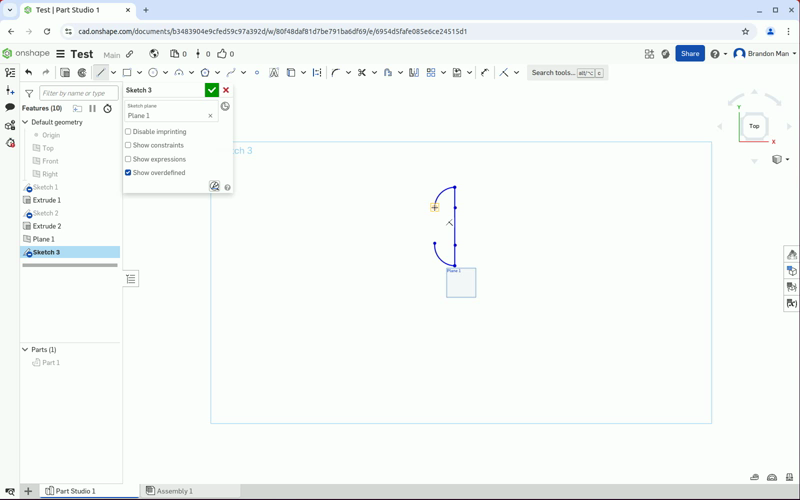
mouse_move(464, 207)
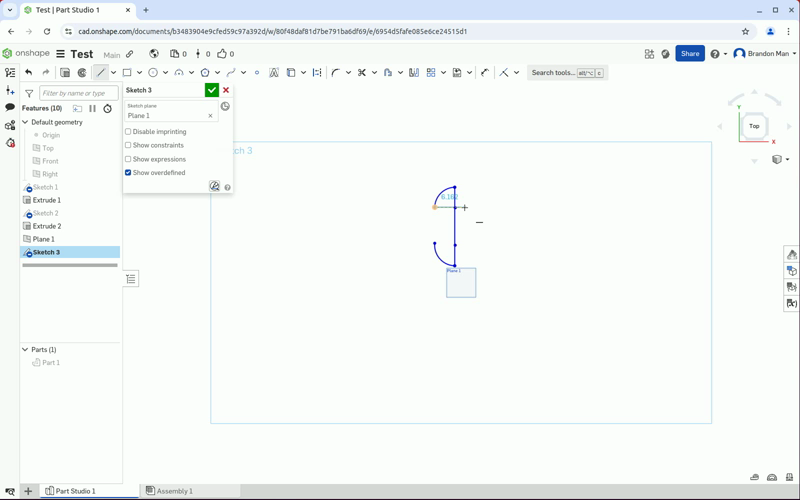
key_down(shift)
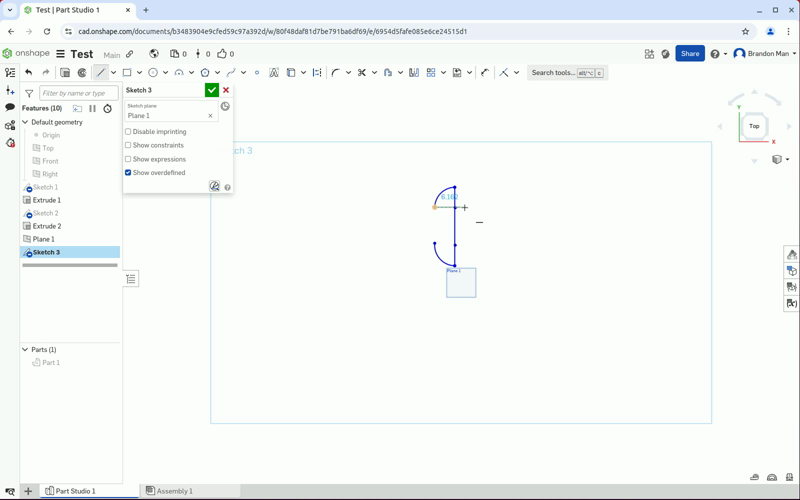
mouse_move(434, 243)
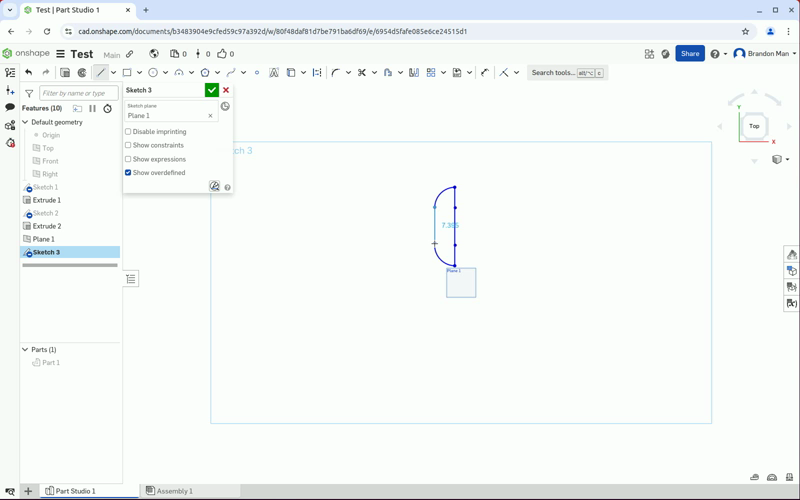
key_up(shift)
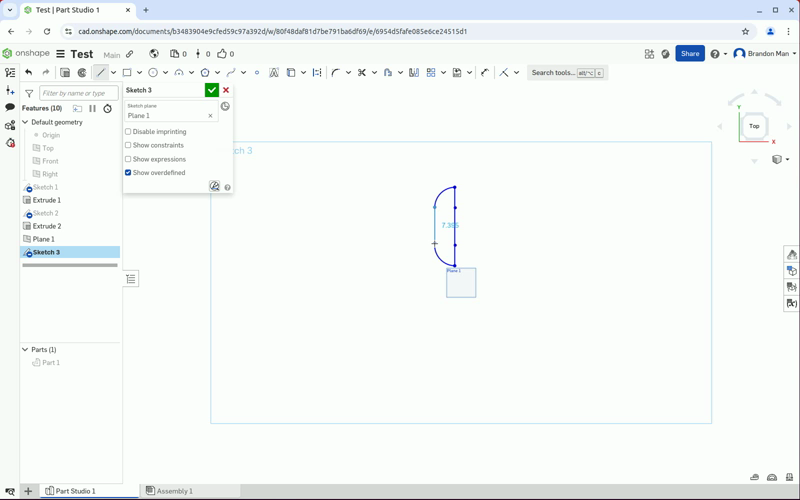
click(434, 243)
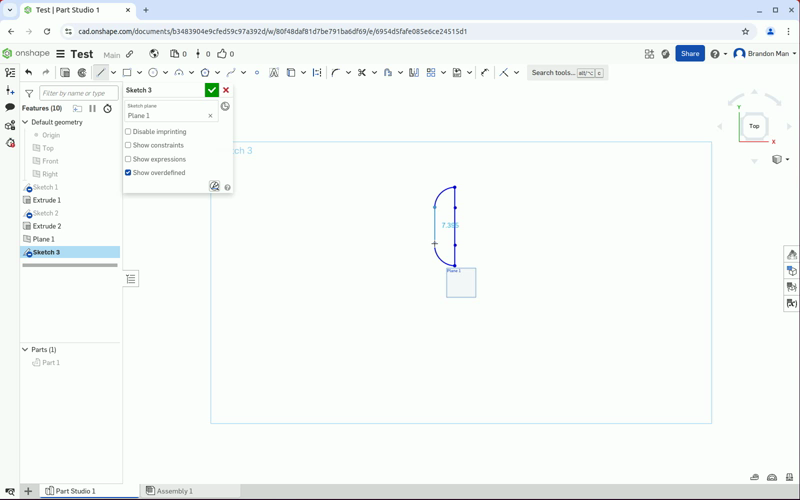
key(esc)
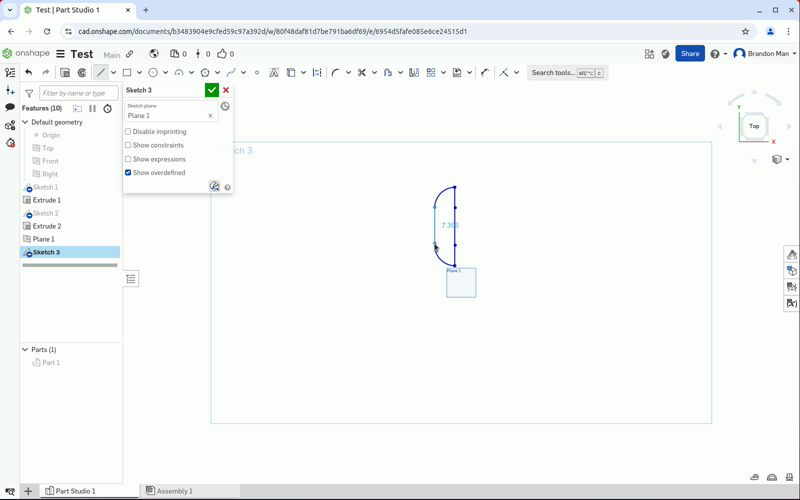
mouse_move(440, 231)
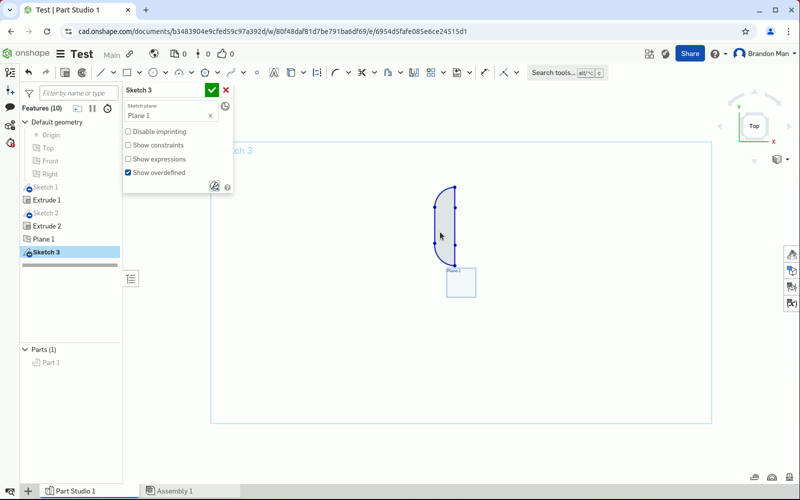
scroll(6)
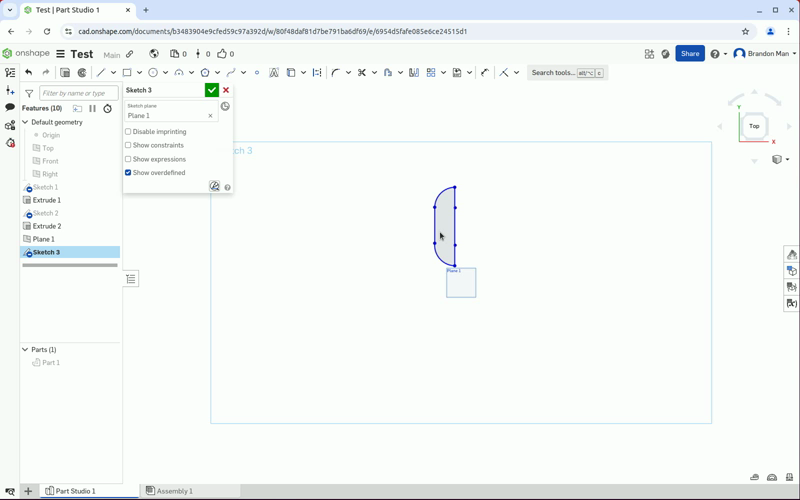
scroll(6)
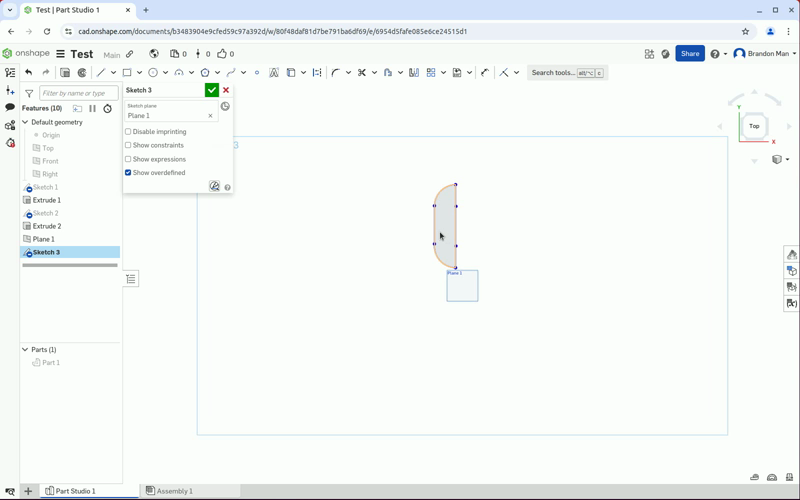
scroll(6)
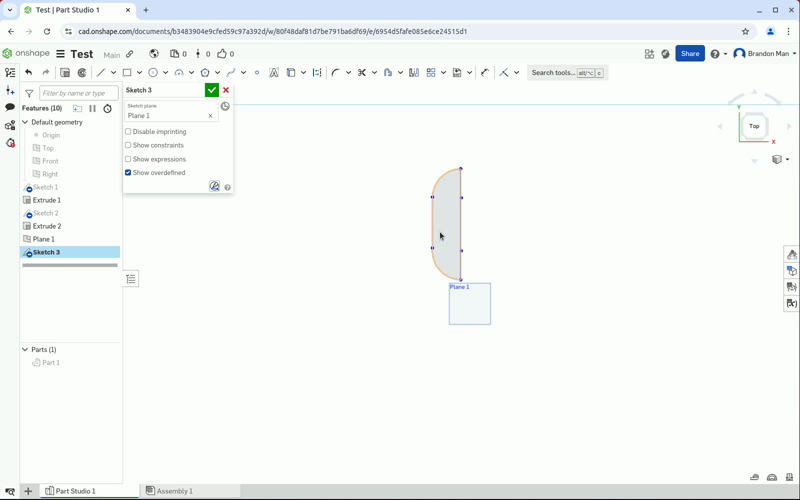
scroll(6)
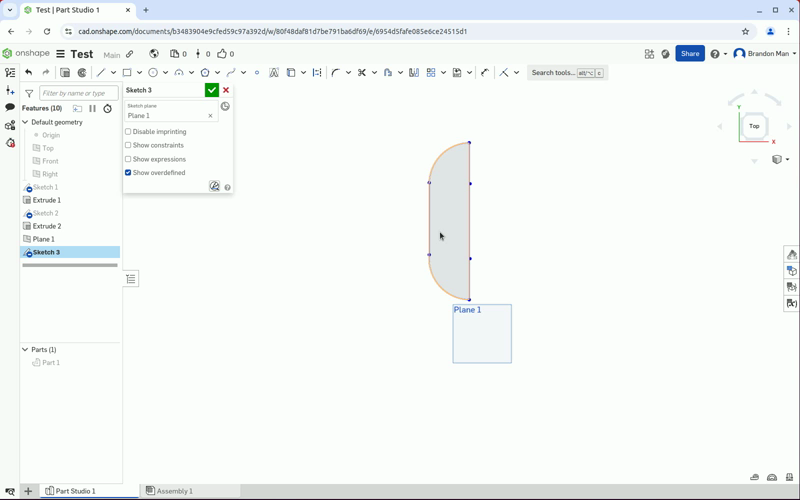
scroll(6)
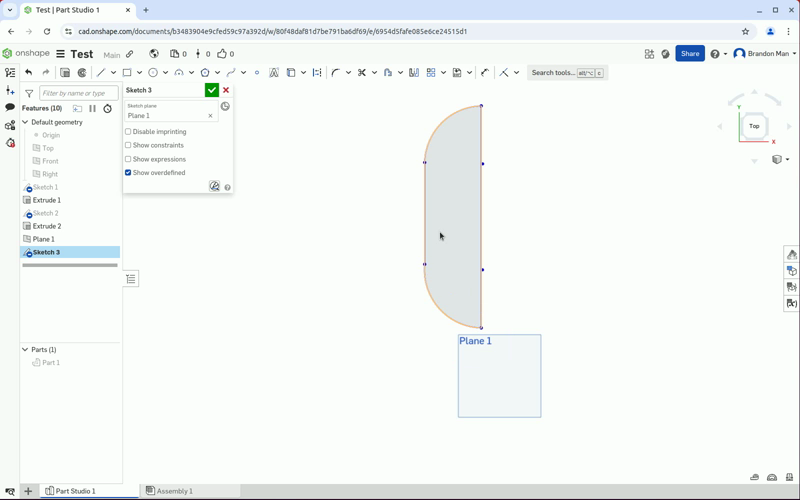
scroll(6)
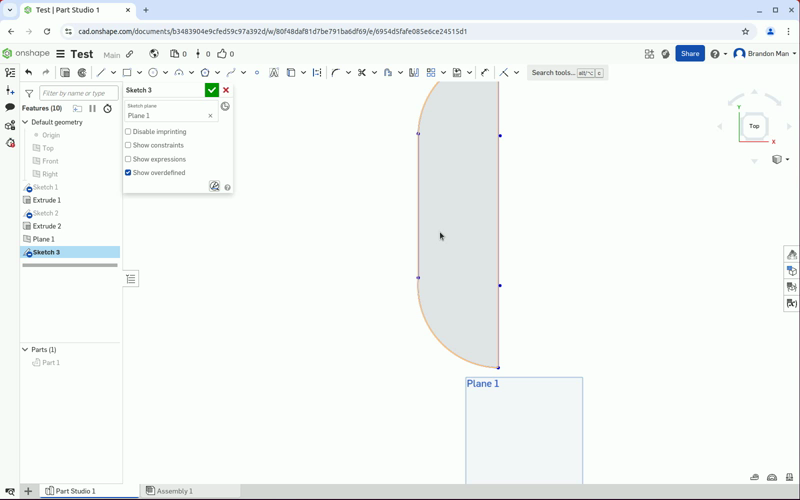
scroll(6)
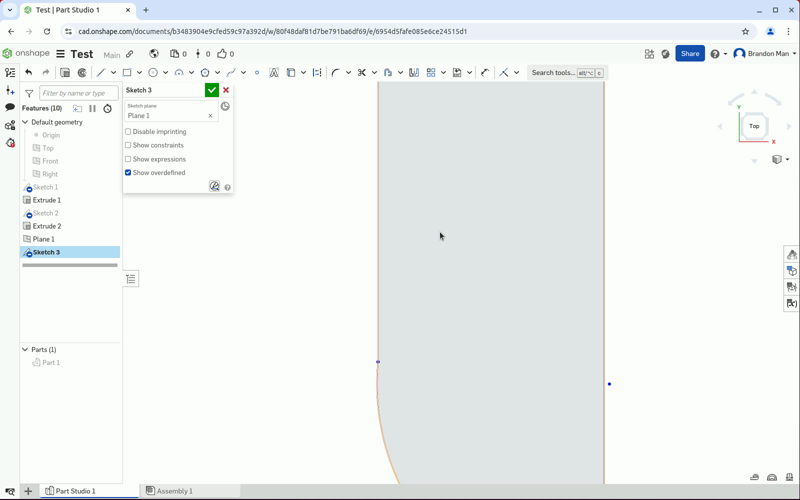
click(440, 231)
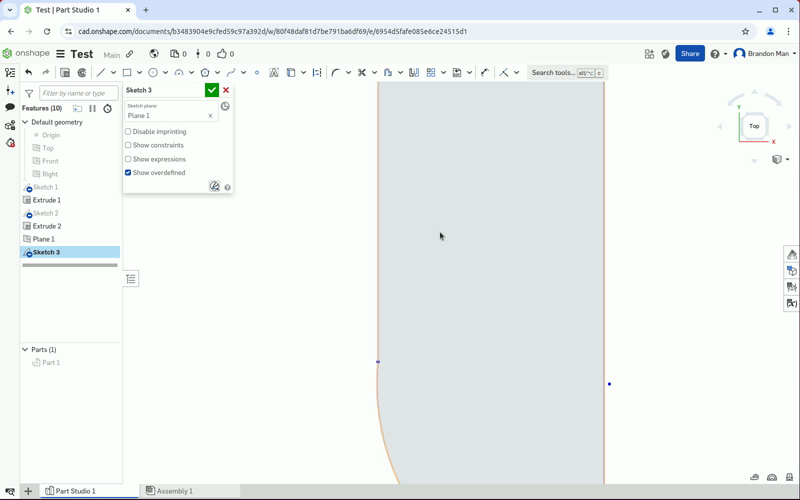
scroll(-6)
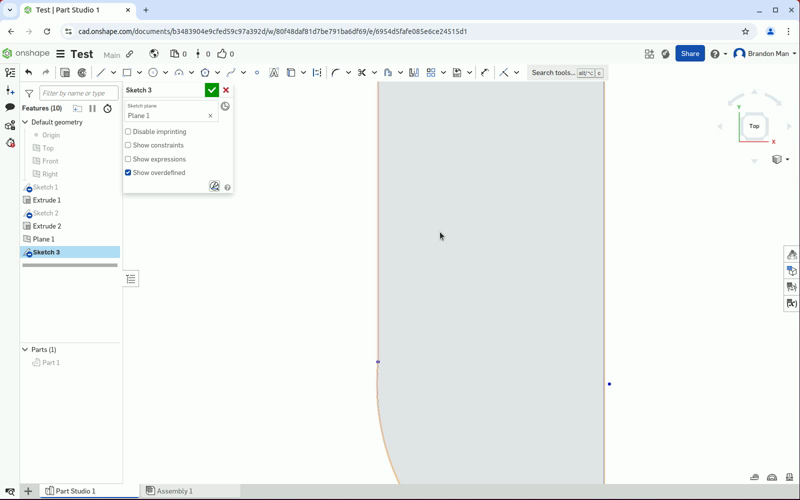
scroll(-6)
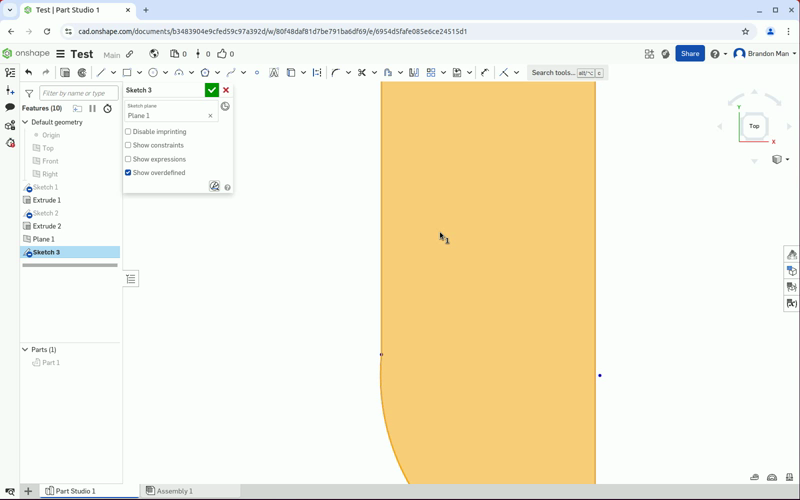
scroll(-6)
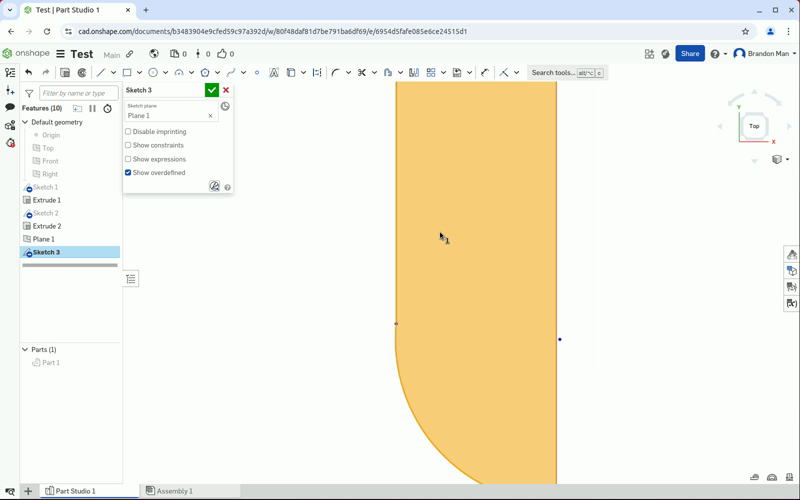
scroll(-6)
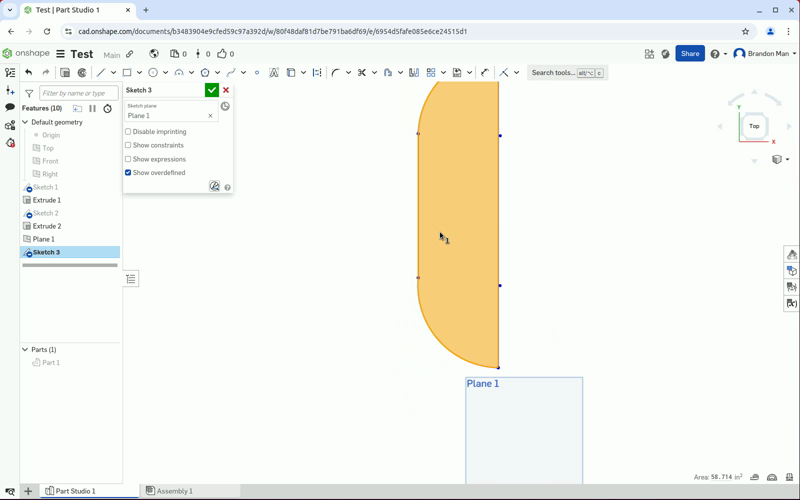
scroll(-6)
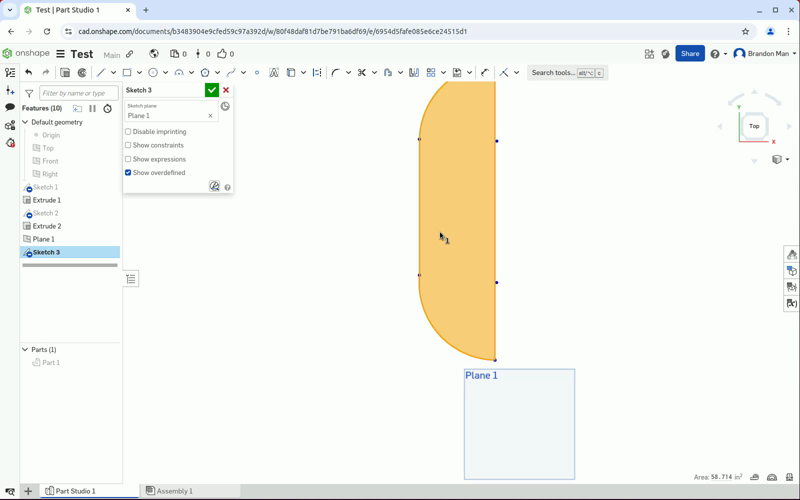
scroll(-6)
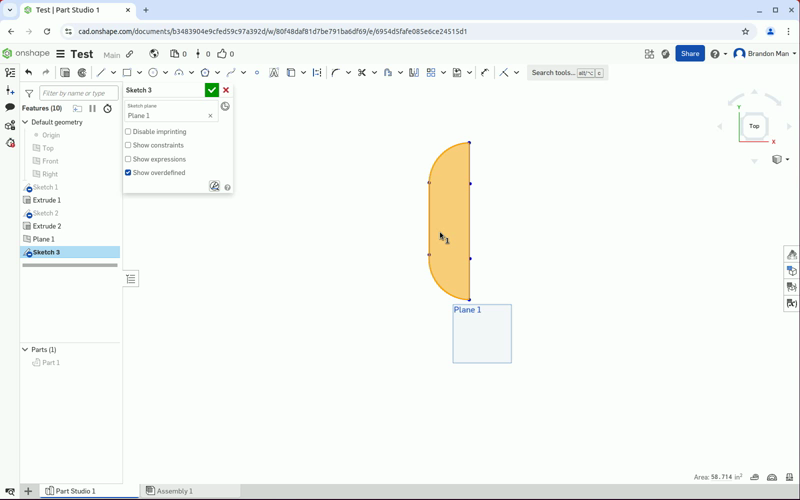
scroll(-6)
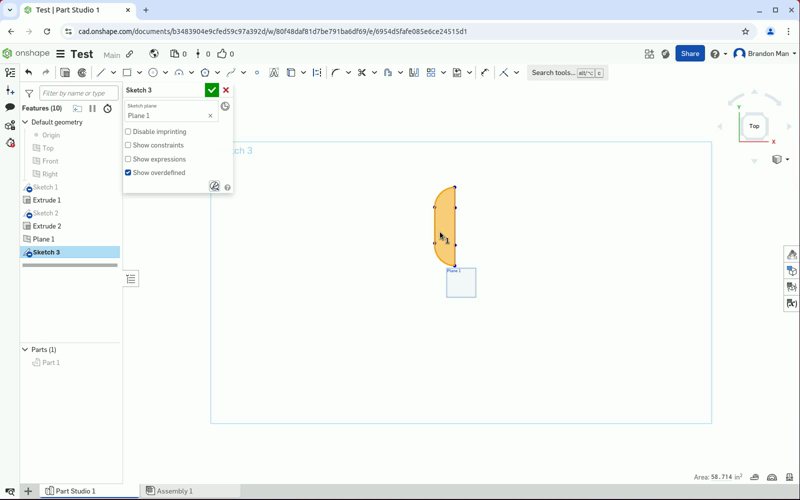
mouse_move(73, 352)
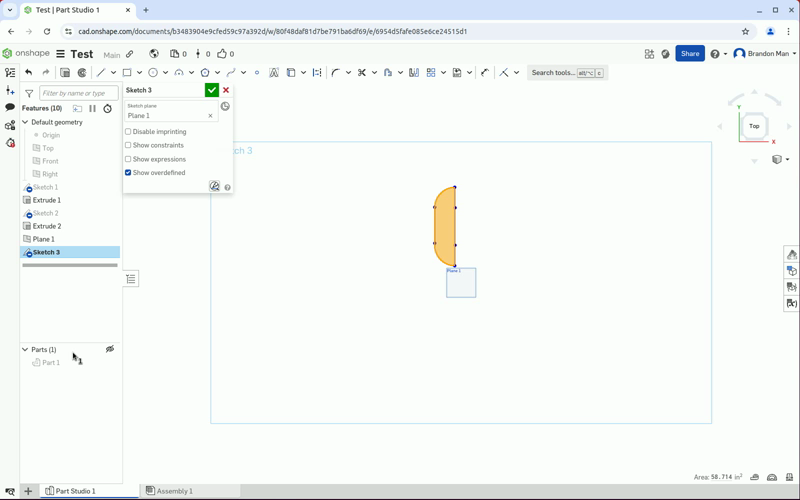
key(shift+y)
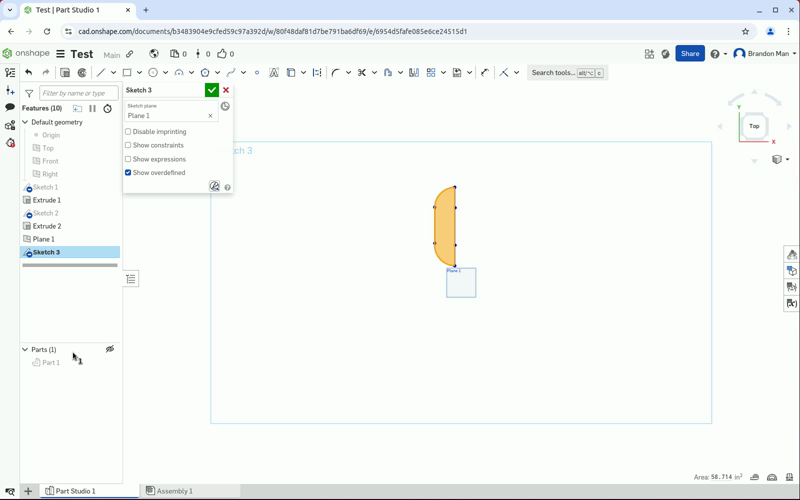
key(shift+e)
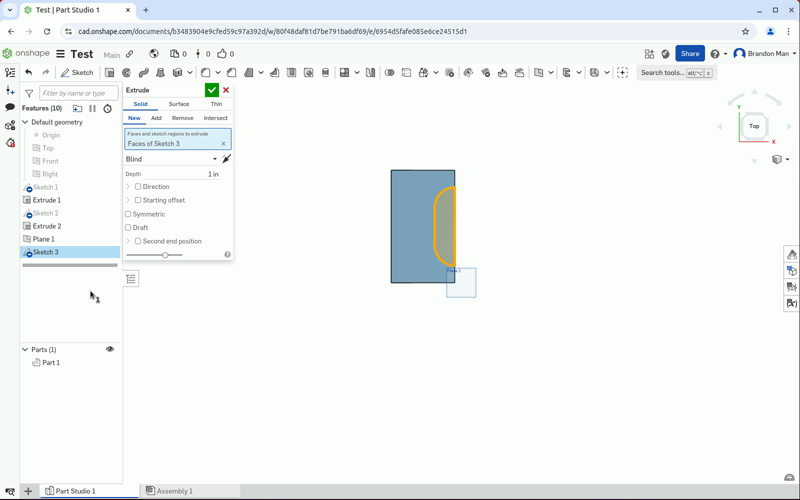
mouse_move(143, 106)
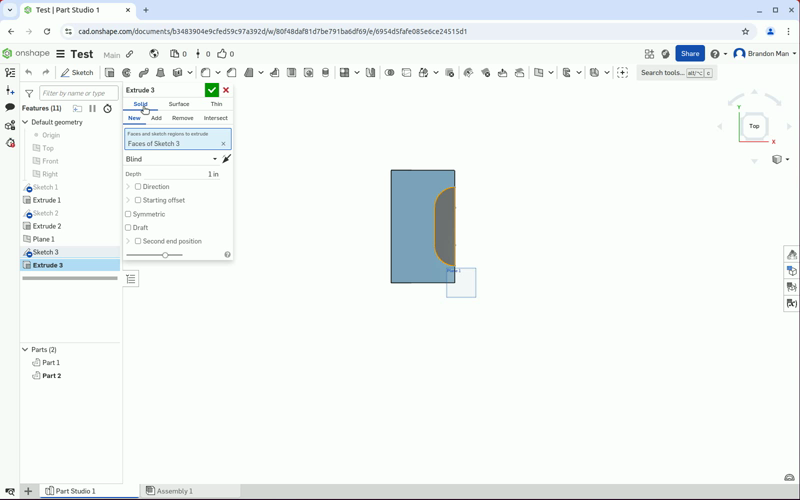
click(143, 106)
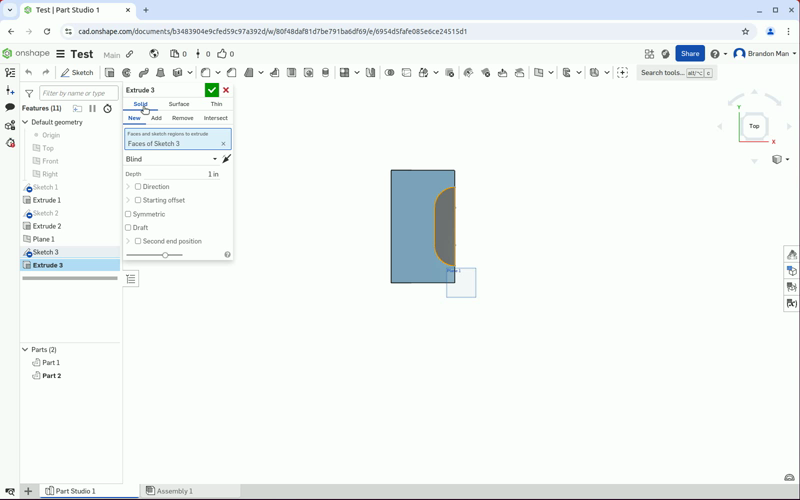
mouse_move(186, 120)
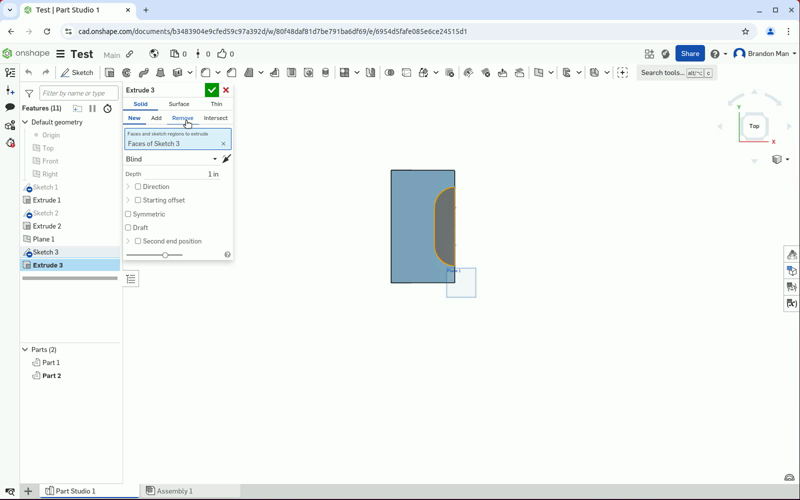
click(186, 120)
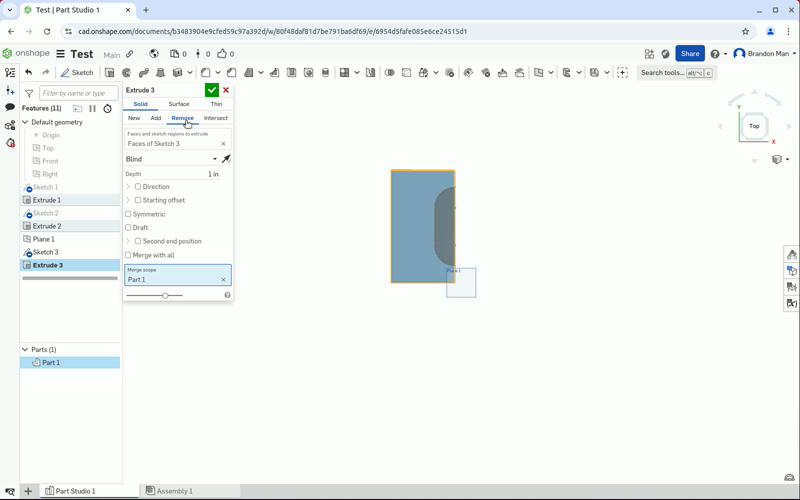
key(tab, 4)
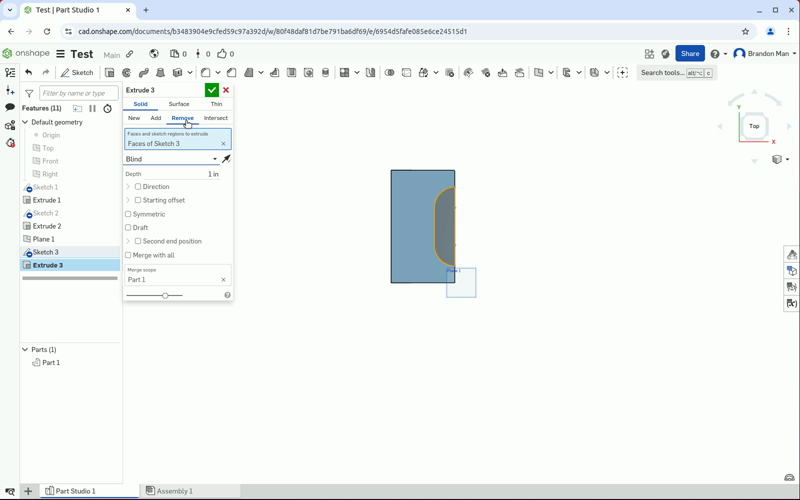
text(23.108)
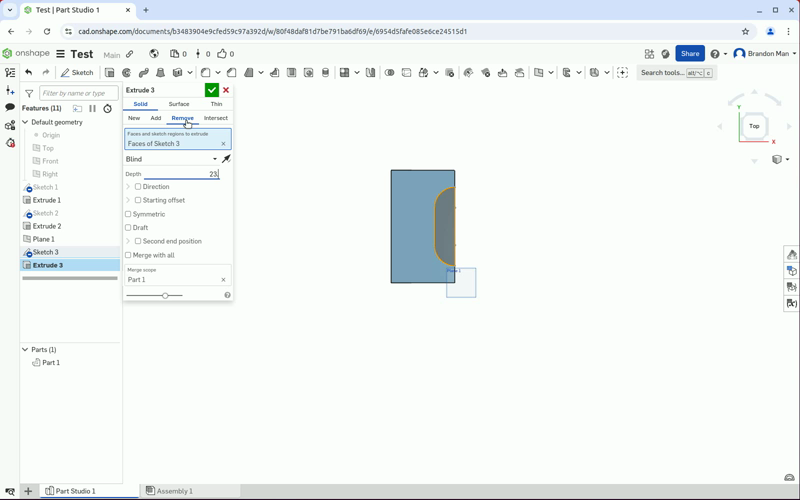
key(tab, 6)
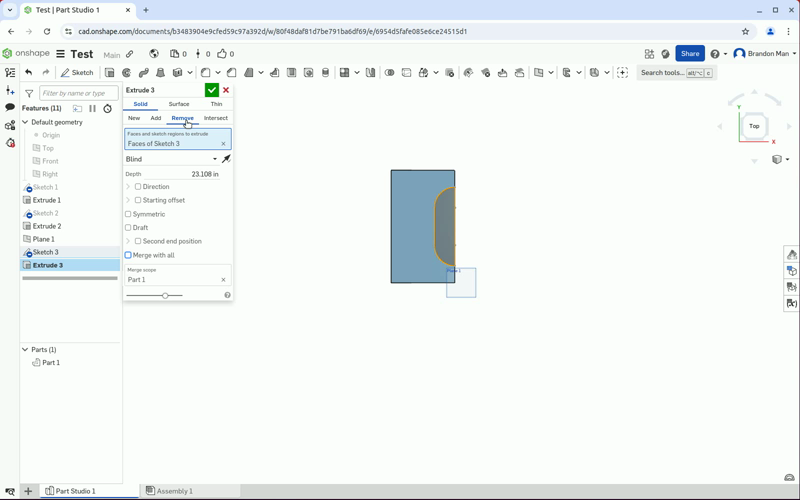
key(space)
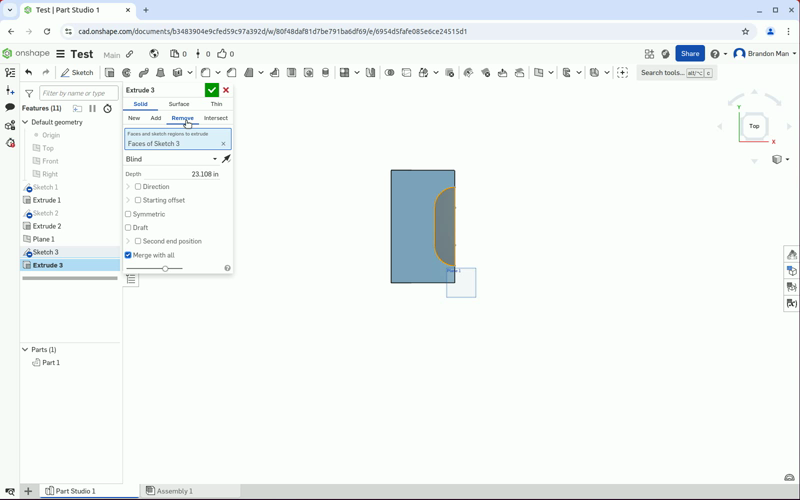
key(enter)
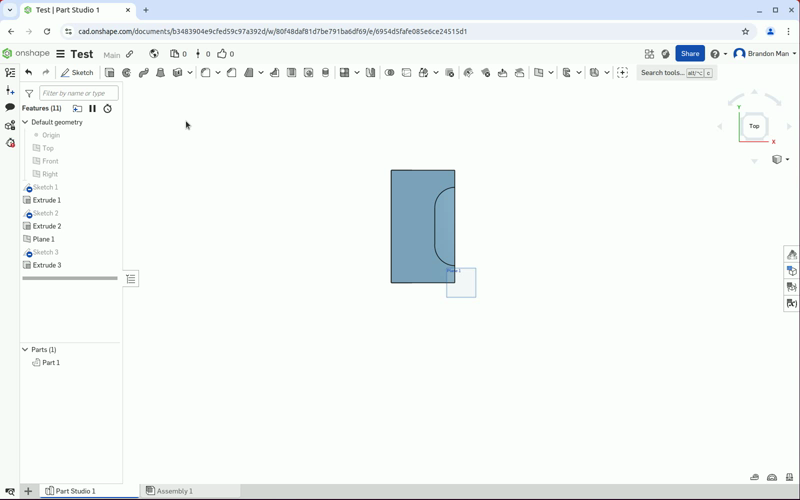
key(shift+h)
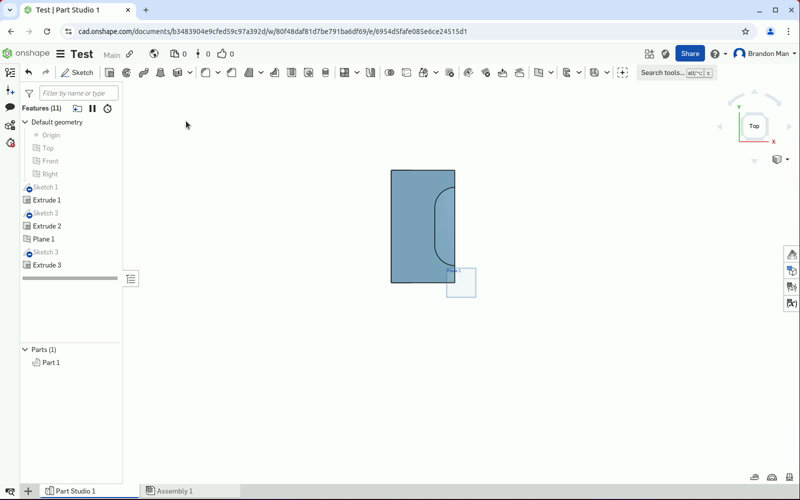
key(shift+h)
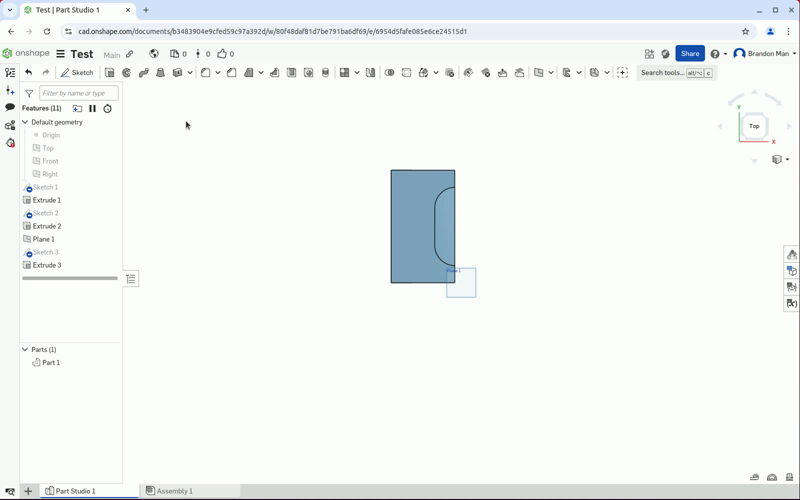
mouse_move(73, 189)
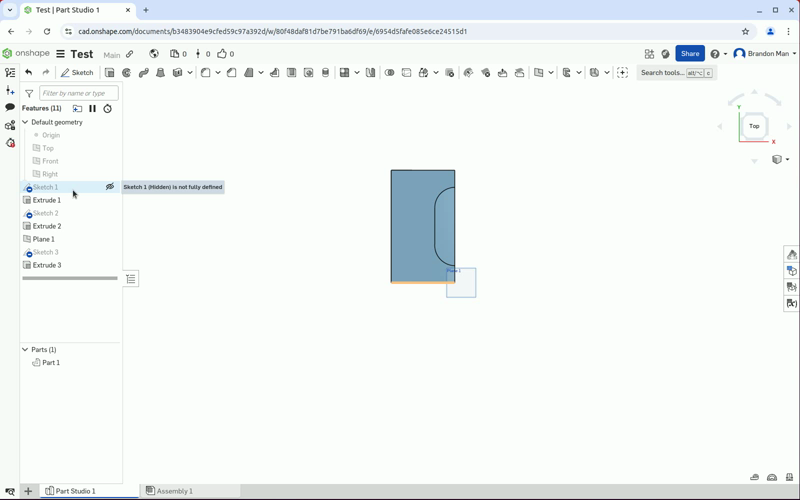
click(73, 189)
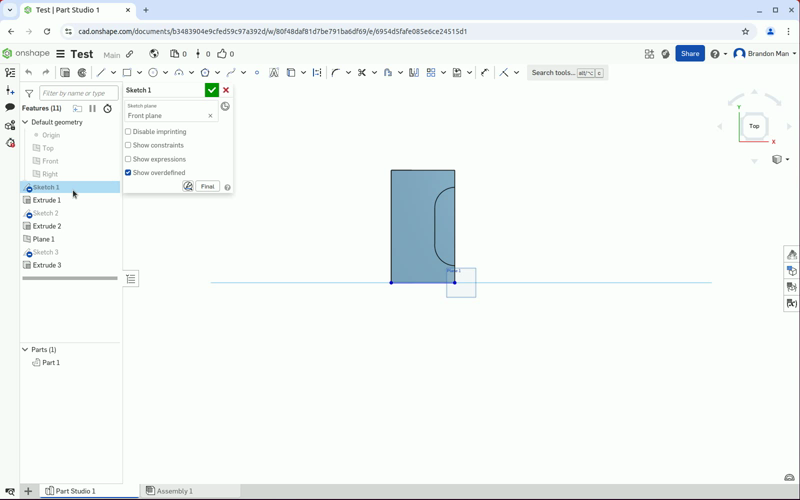
mouse_move(229, 92)
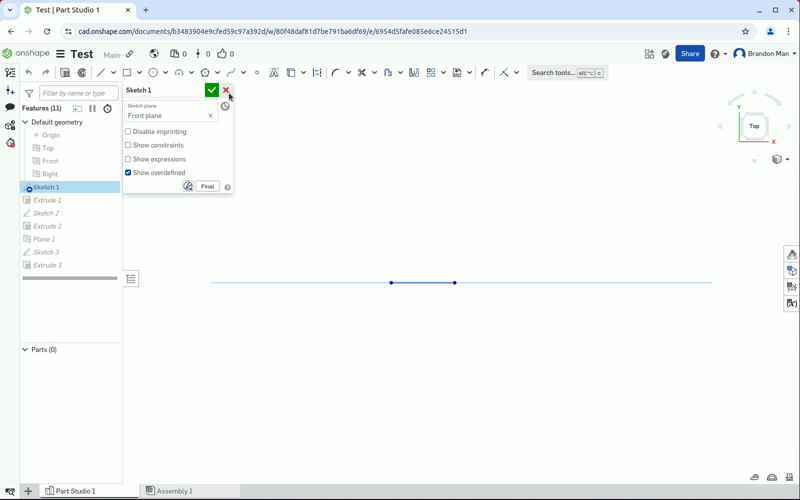
click(229, 92)
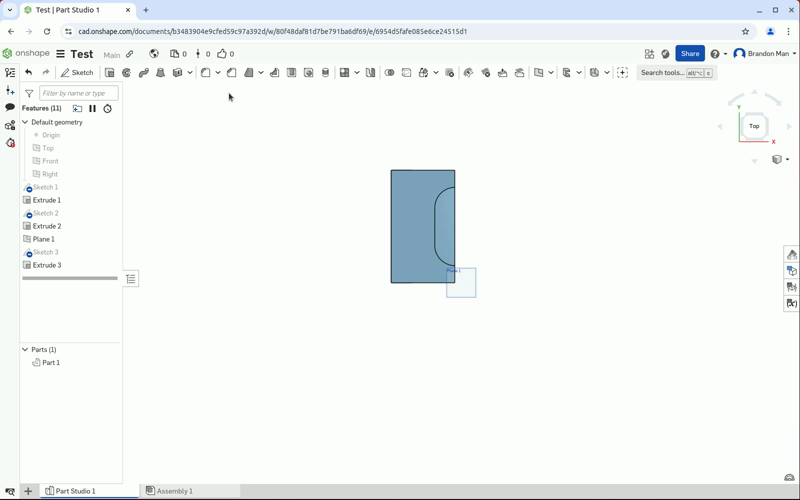
mouse_move(73, 352)
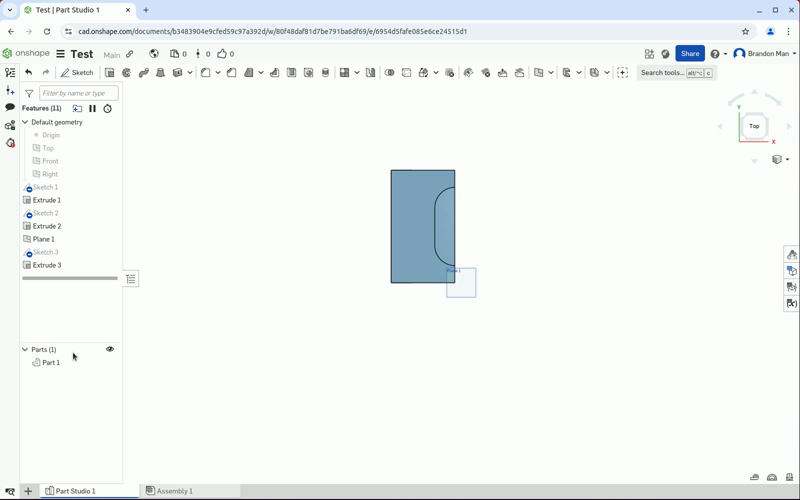
key(y)
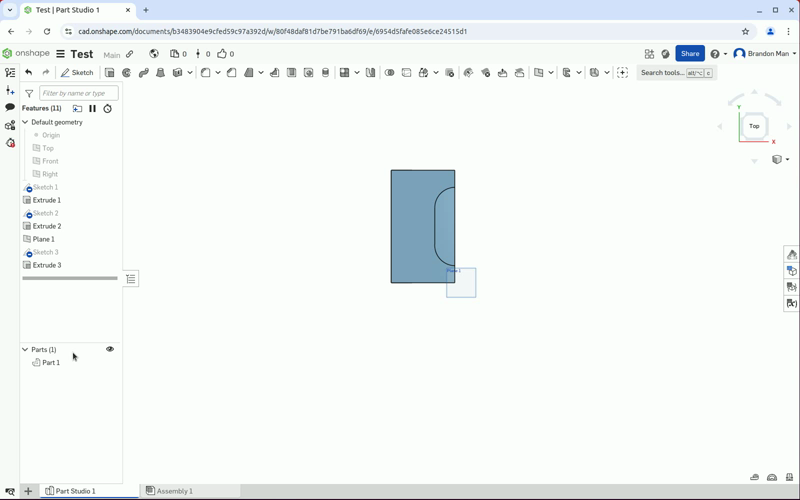
key(shift+p)
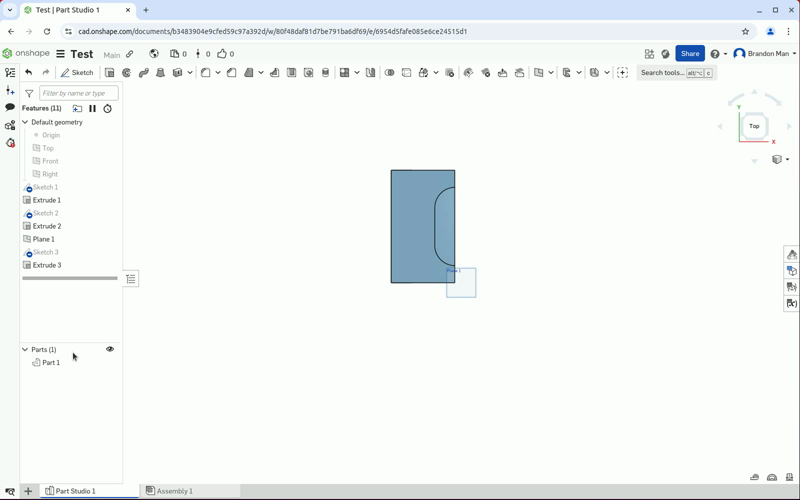
key(space)
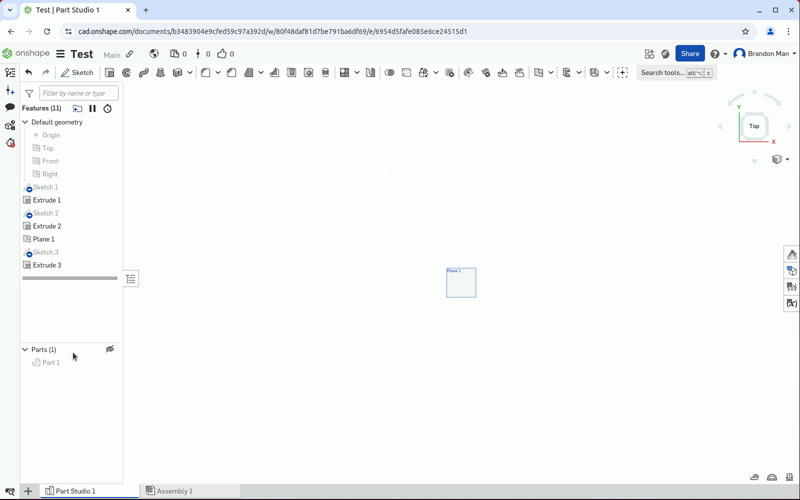
key_down(shift)
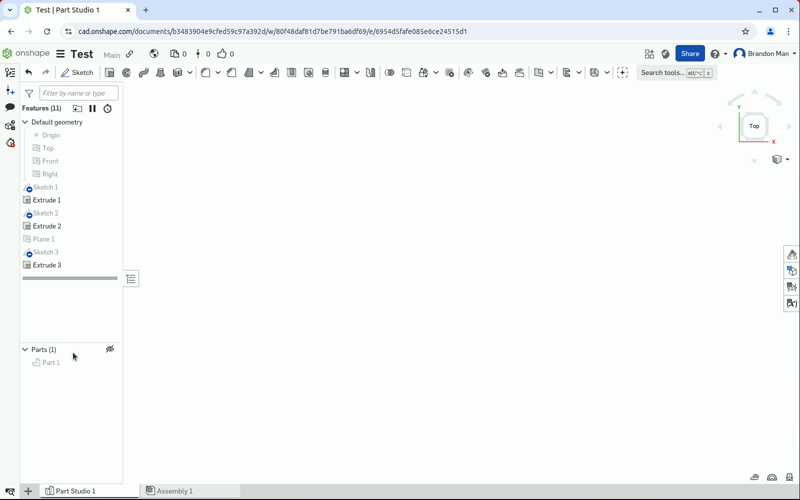
key(up)
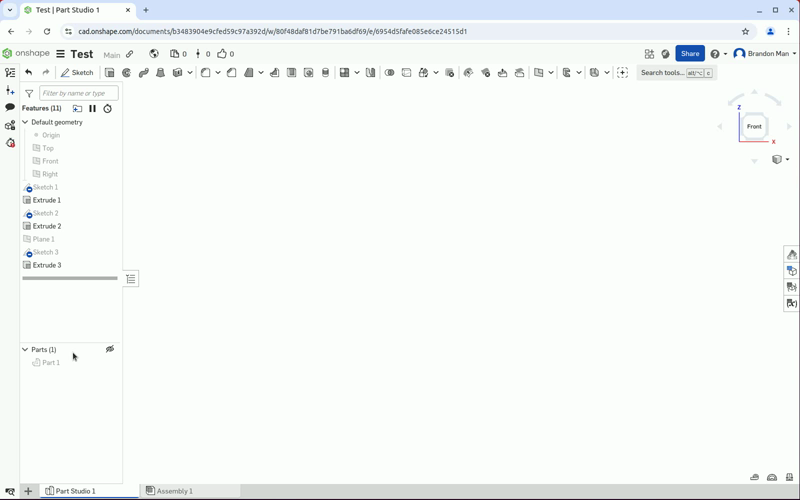
key_up(shift)
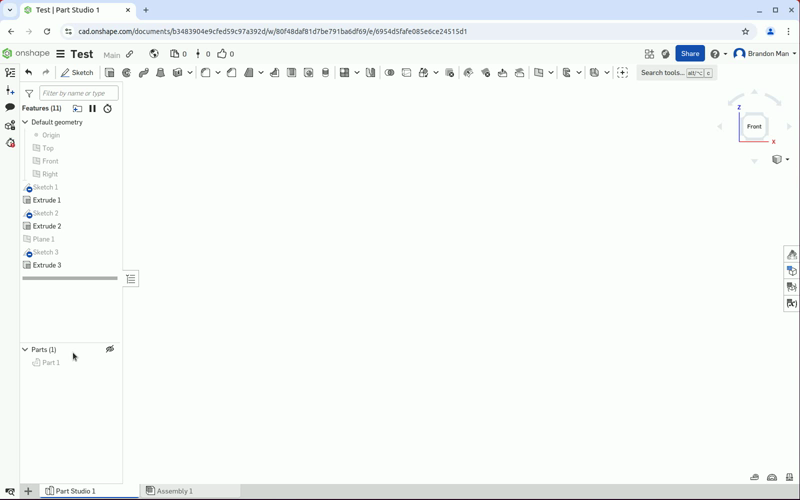
key(space)
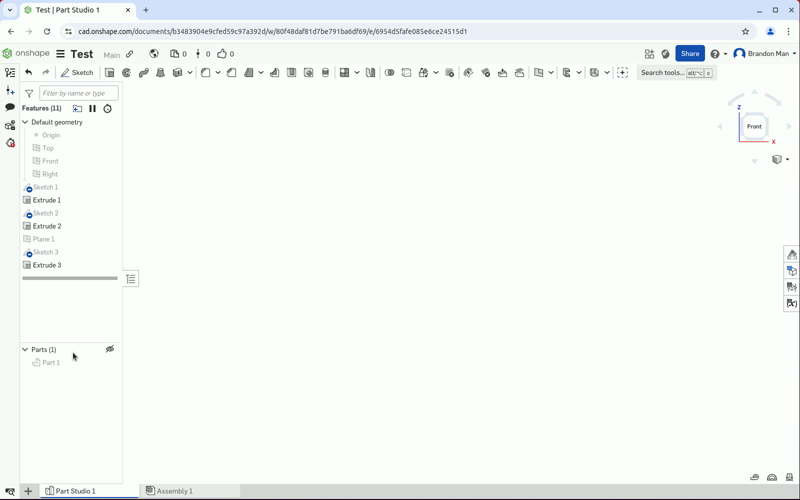
key_down(shift)
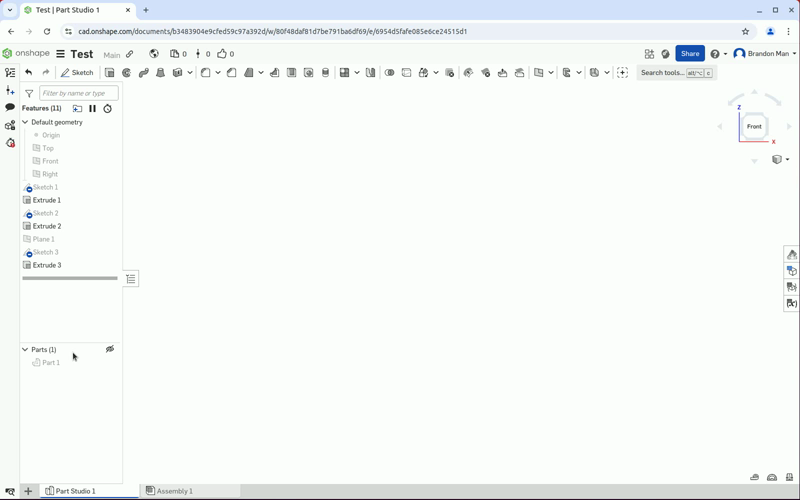
key(left)
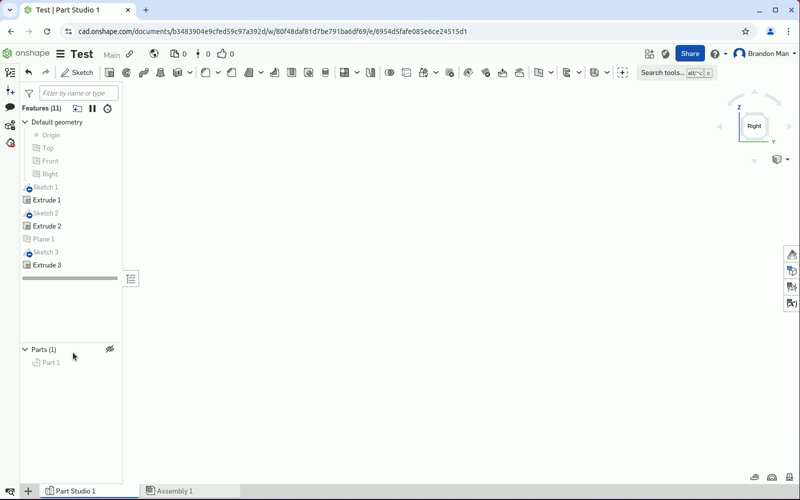
key_up(shift)
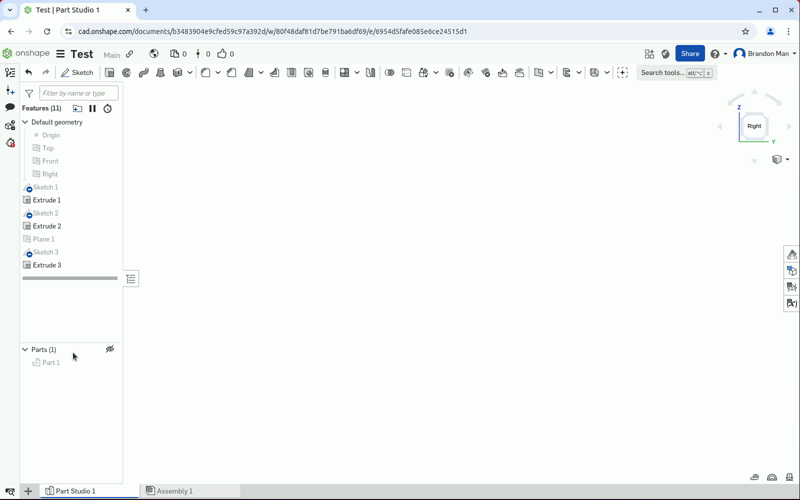
mouse_move(73, 352)
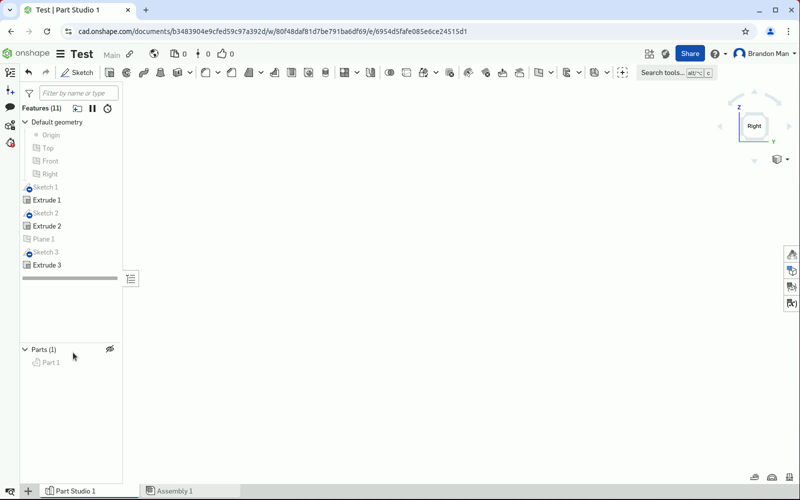
key(shift+y)
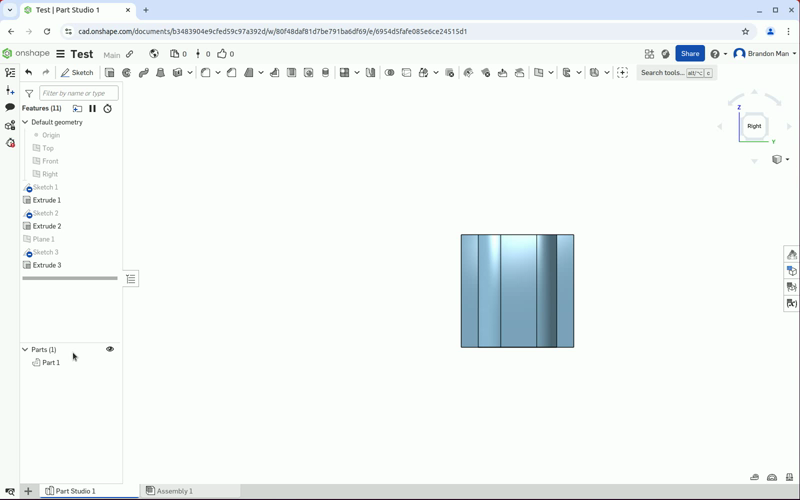
mouse_move(541, 75)
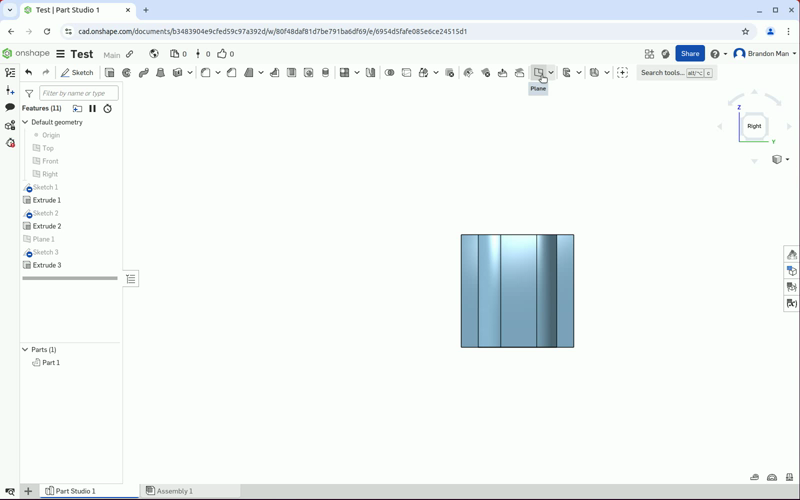
click(541, 75)
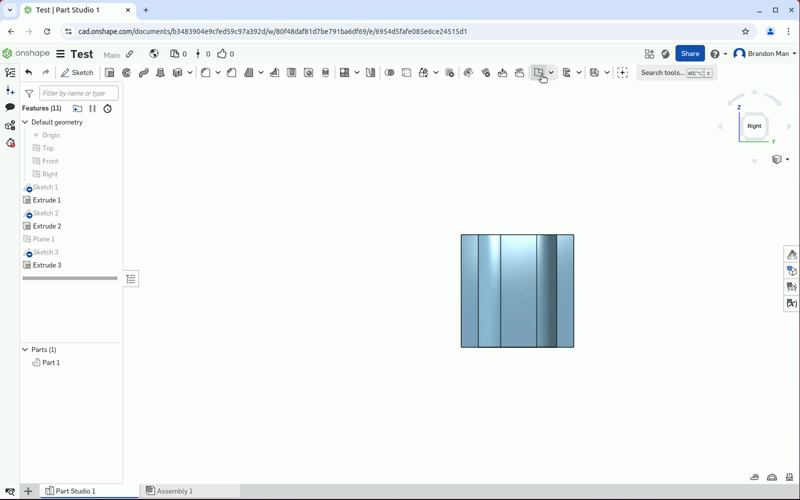
mouse_move(73, 176)
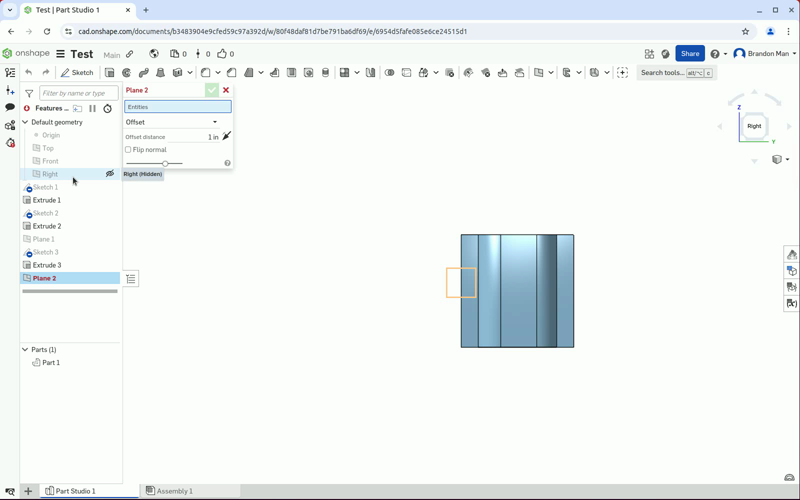
click(73, 176)
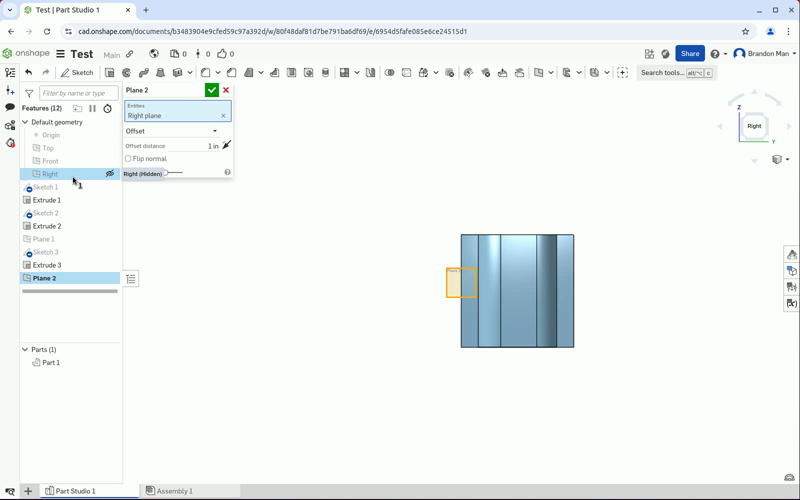
key(tab, 2)
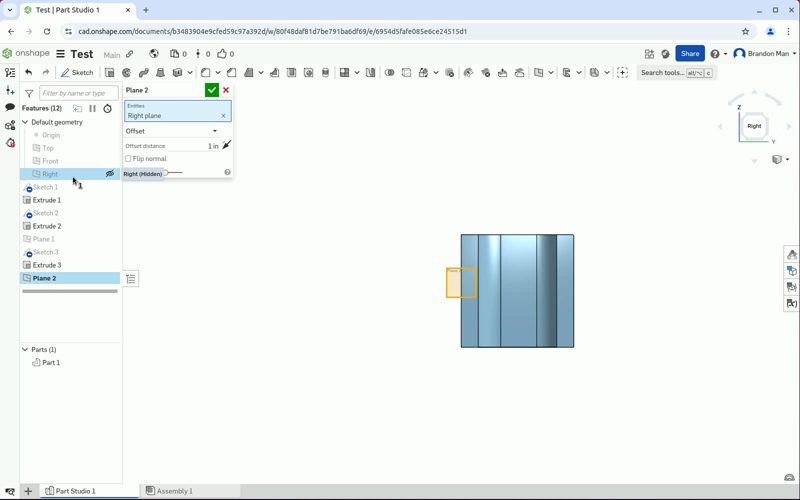
text(5.299)
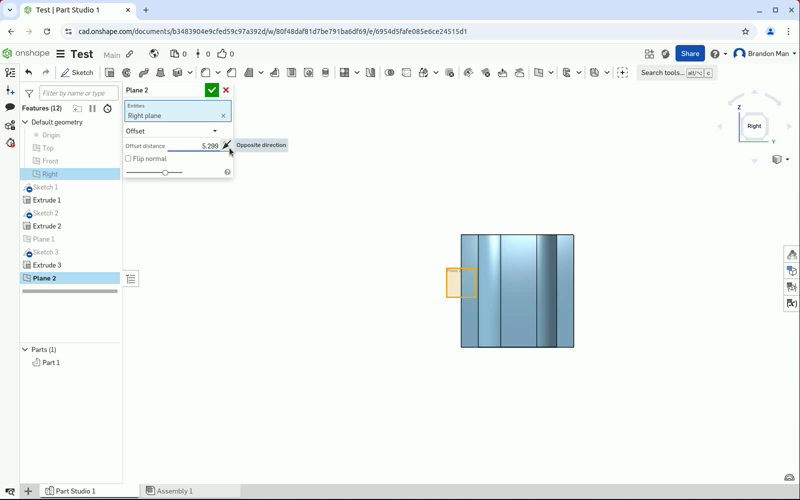
mouse_move(229, 147)
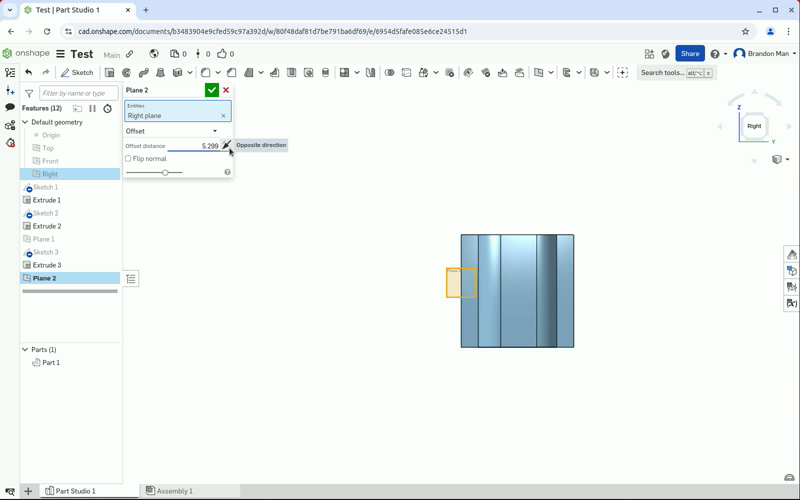
click(229, 147)
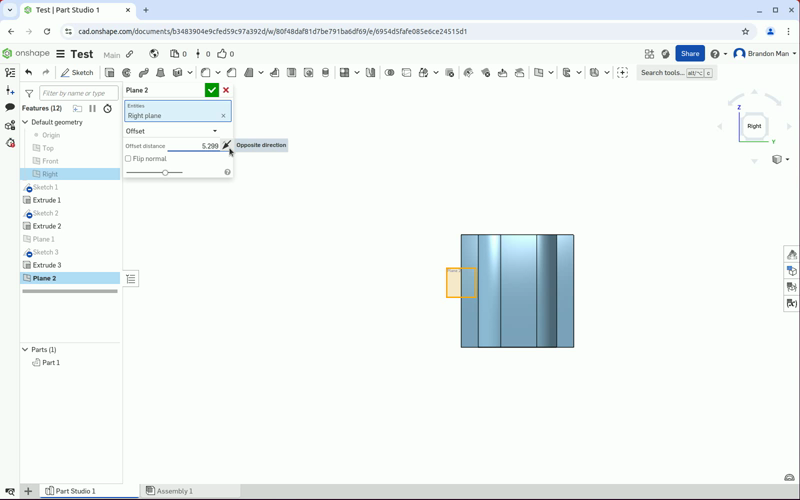
key(enter, 2)
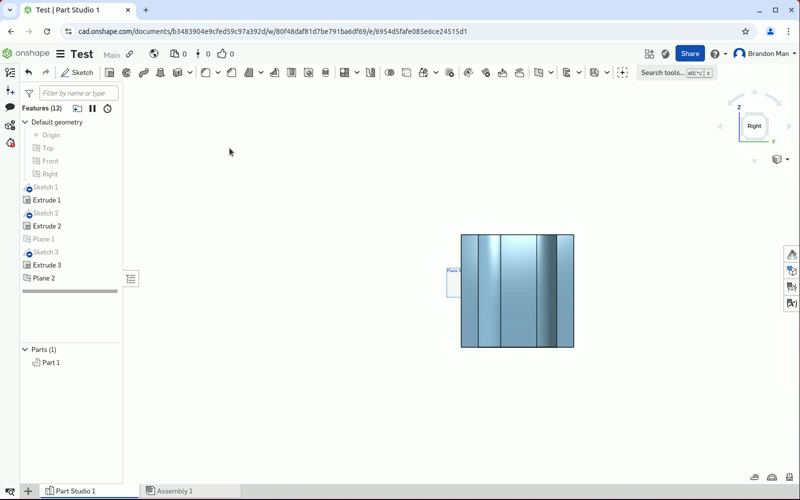
key(shift+s)
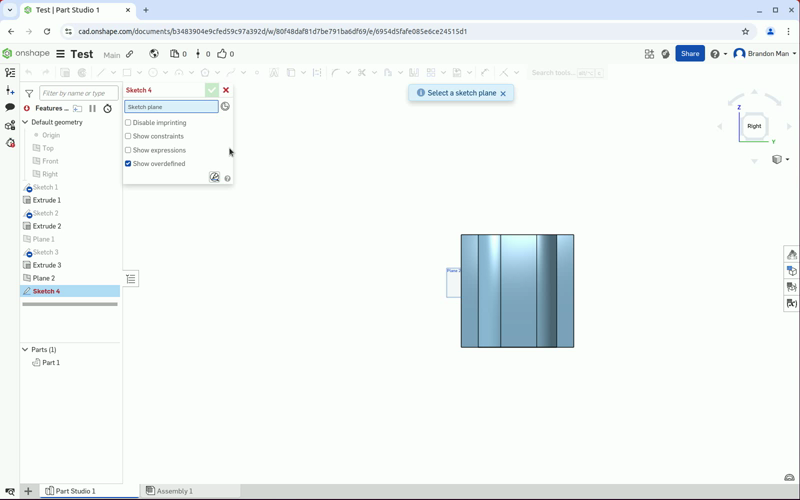
mouse_move(73, 280)
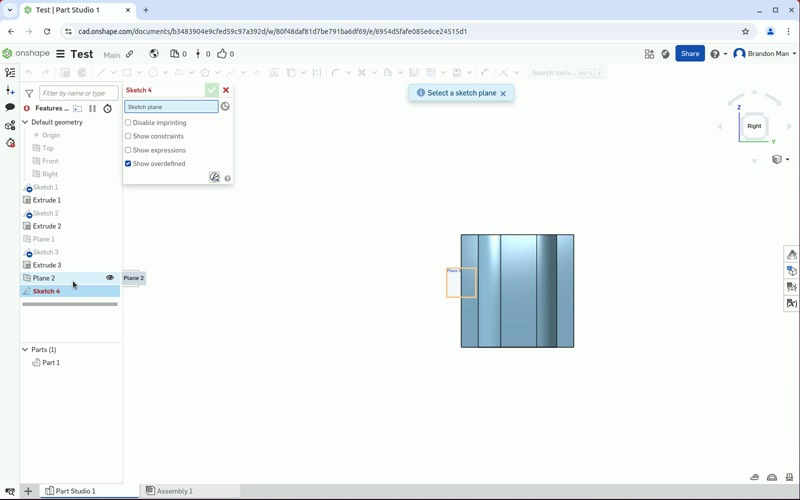
click(73, 280)
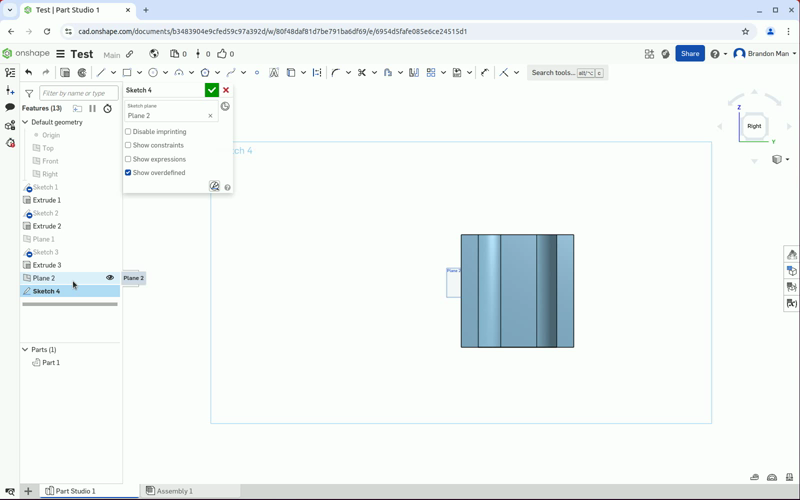
mouse_move(73, 352)
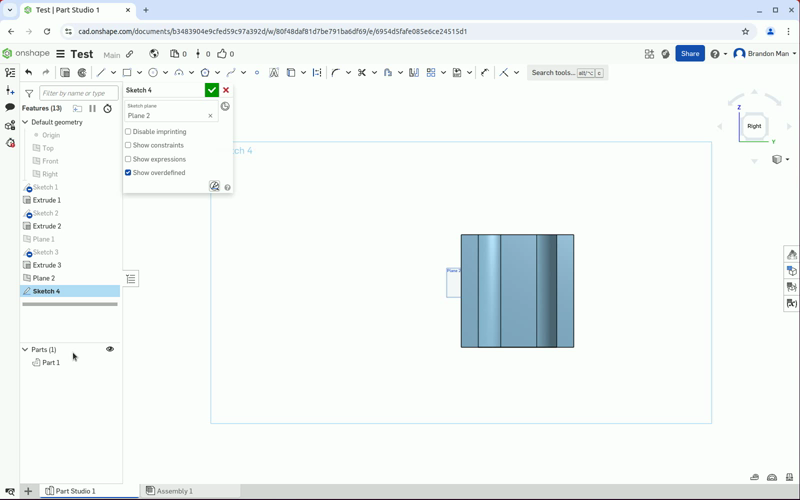
key(y)
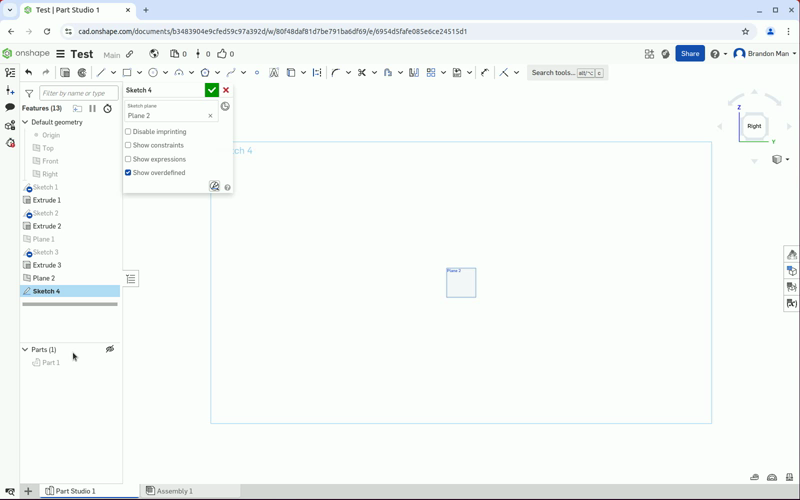
key(c)
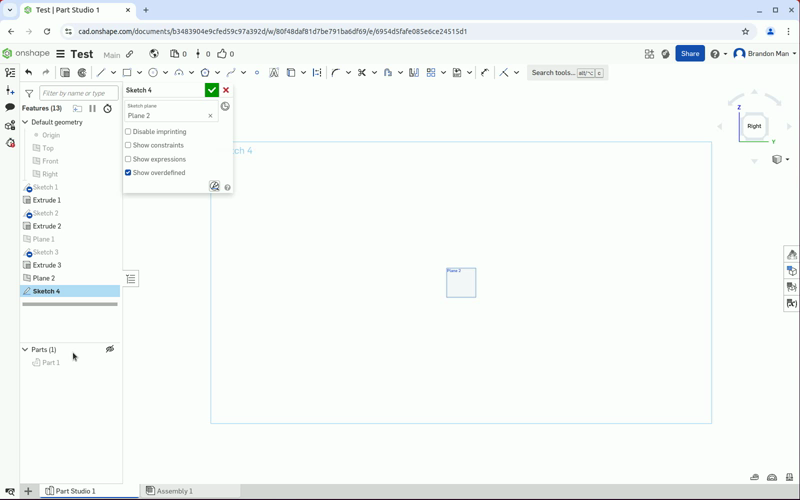
key_down(shift)
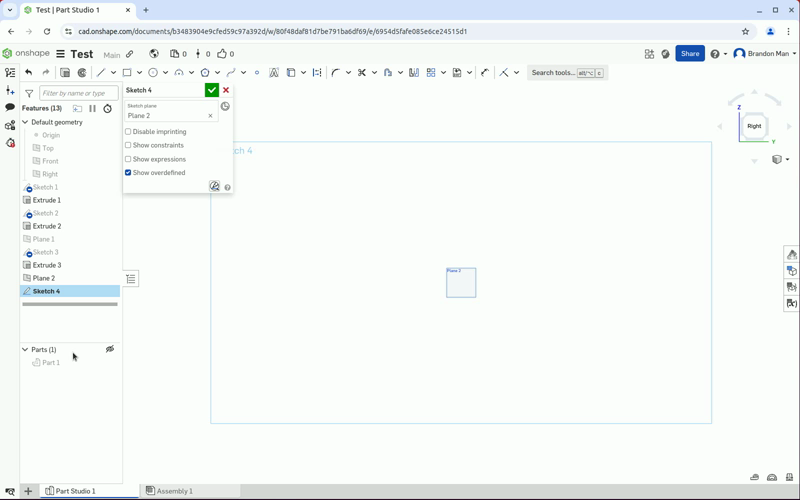
mouse_move(517, 291)
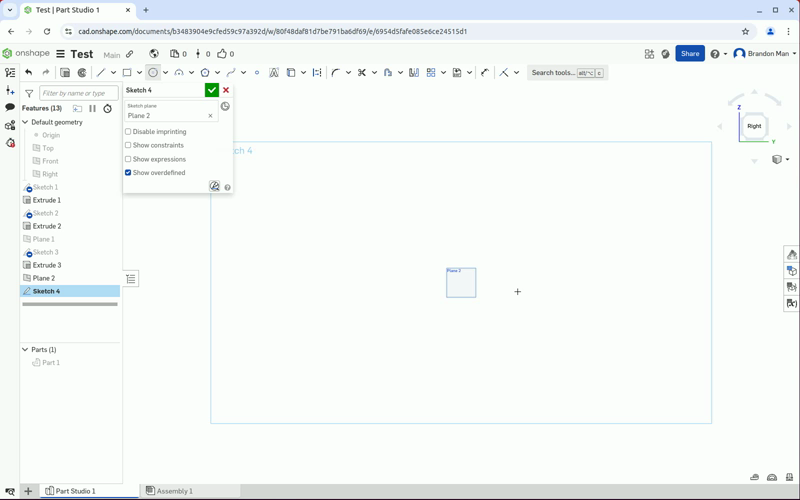
click(517, 291)
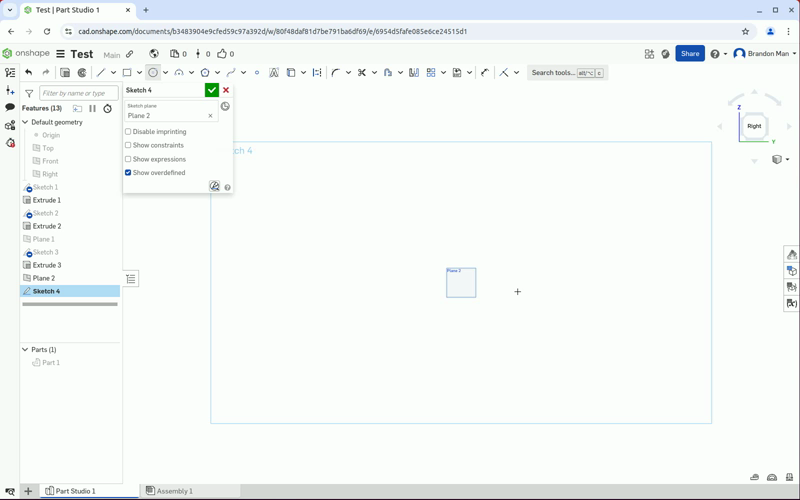
key_up(shift)
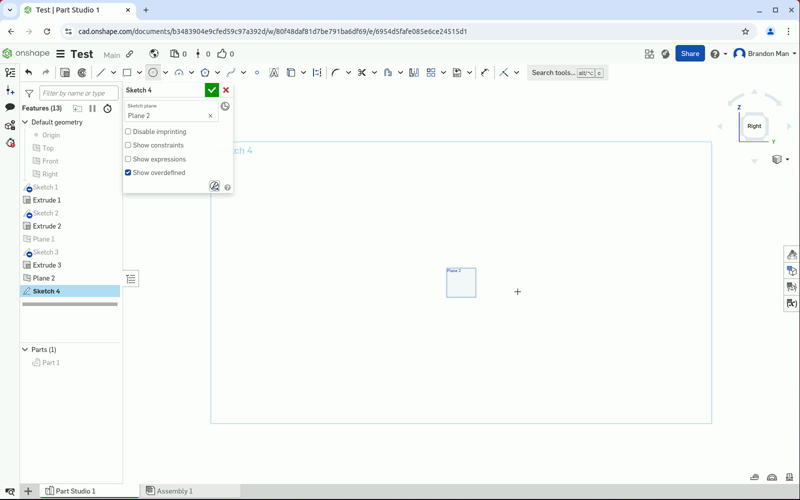
mouse_move(527, 291)
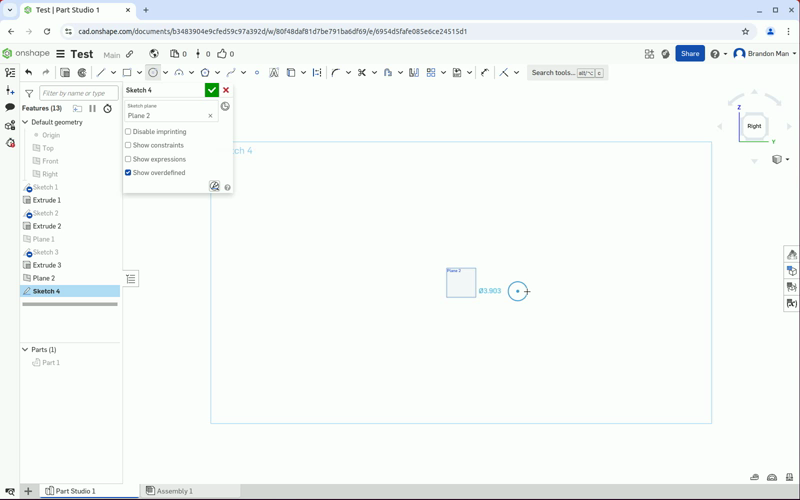
click(527, 291)
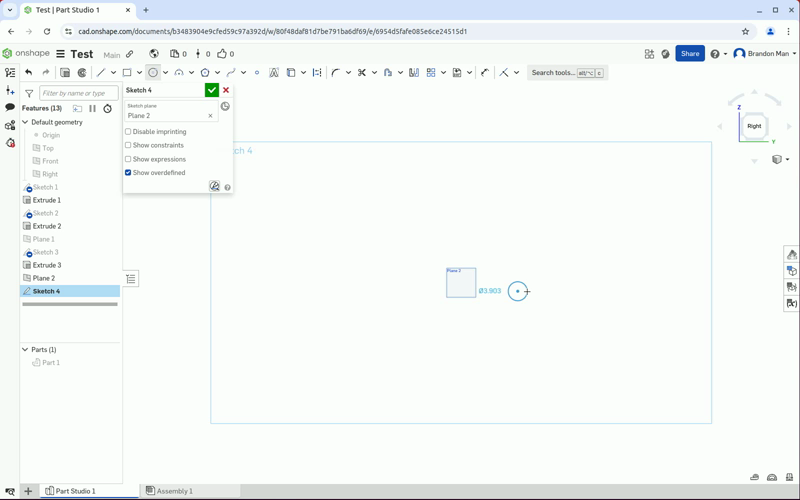
key(esc)
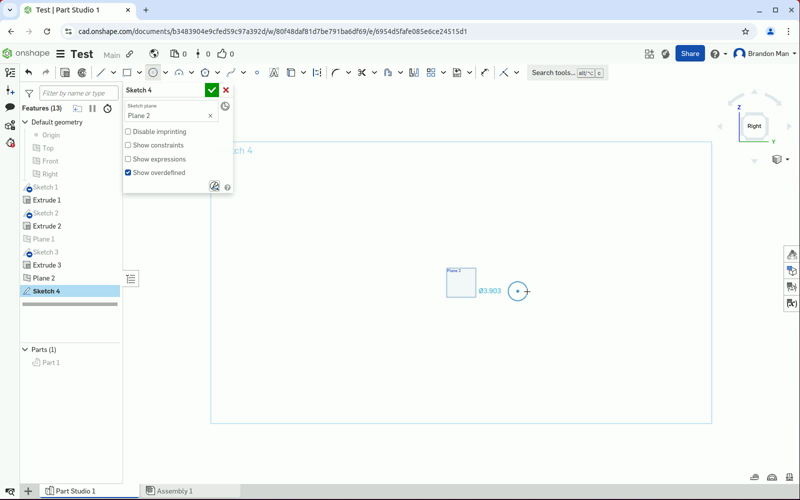
mouse_move(522, 284)
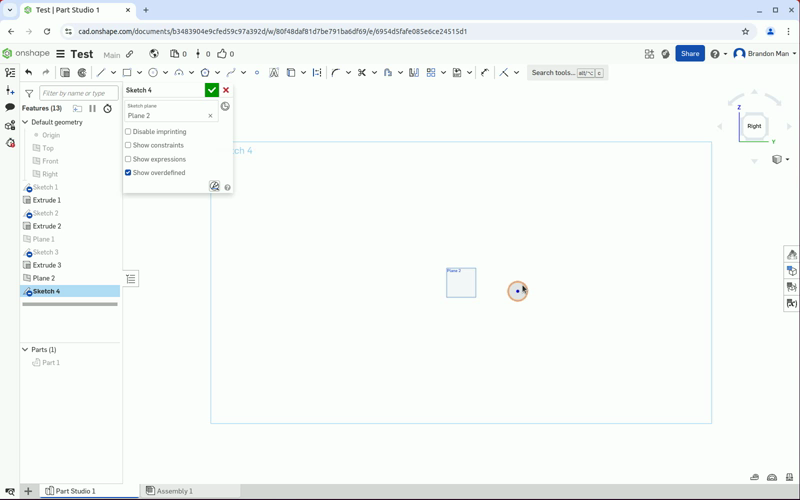
scroll(6)
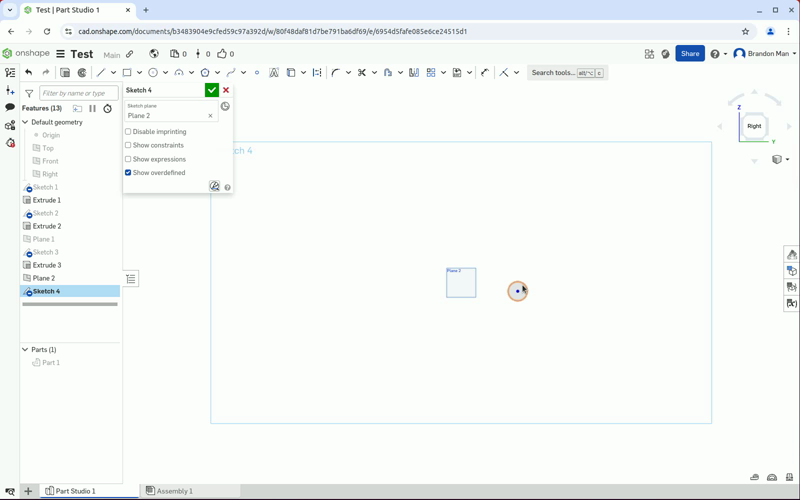
scroll(6)
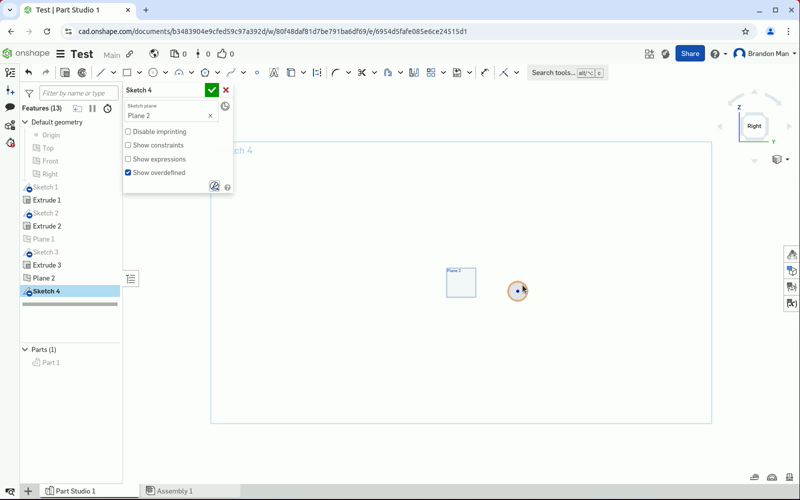
scroll(6)
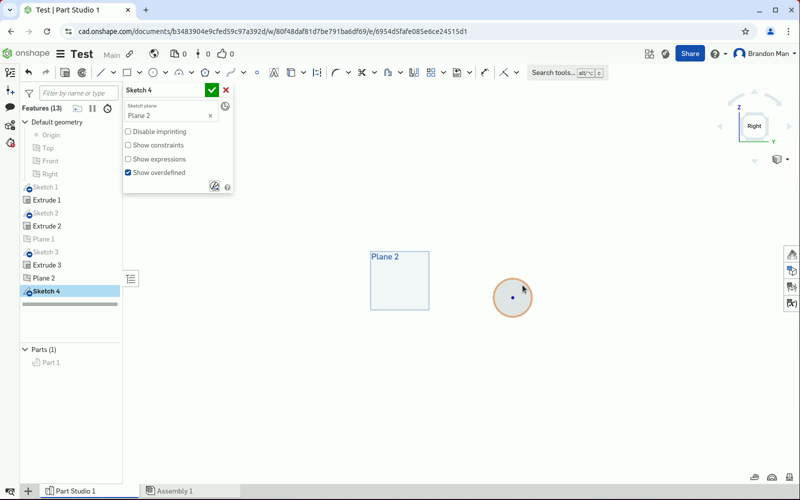
scroll(6)
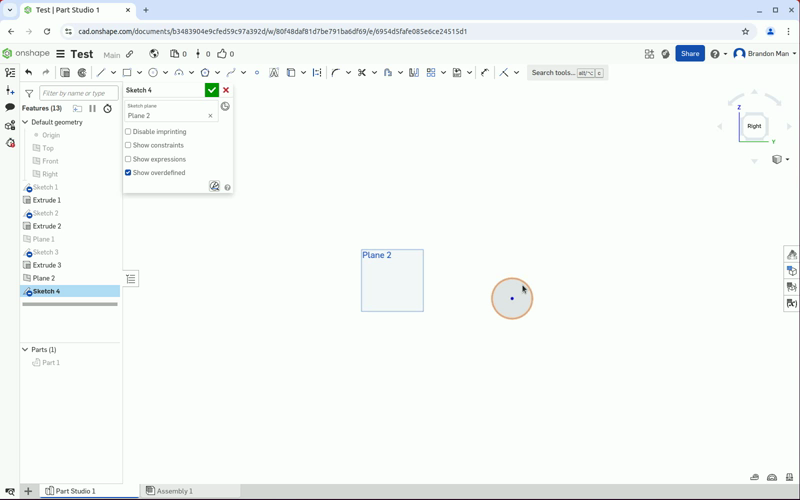
scroll(6)
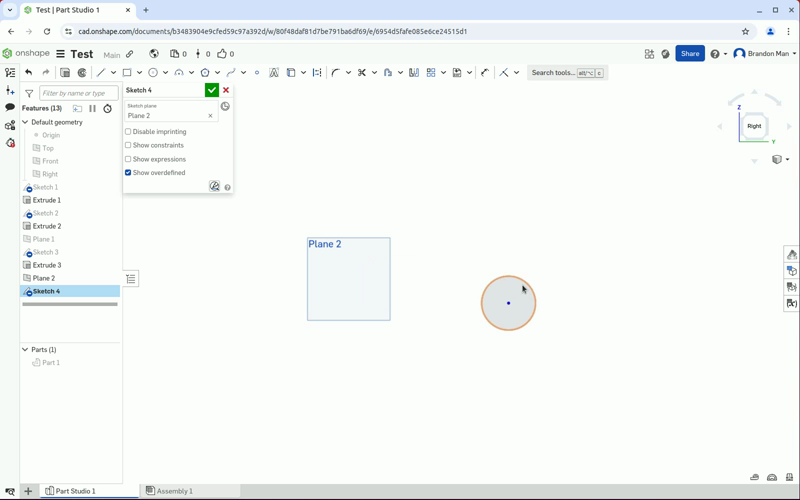
scroll(6)
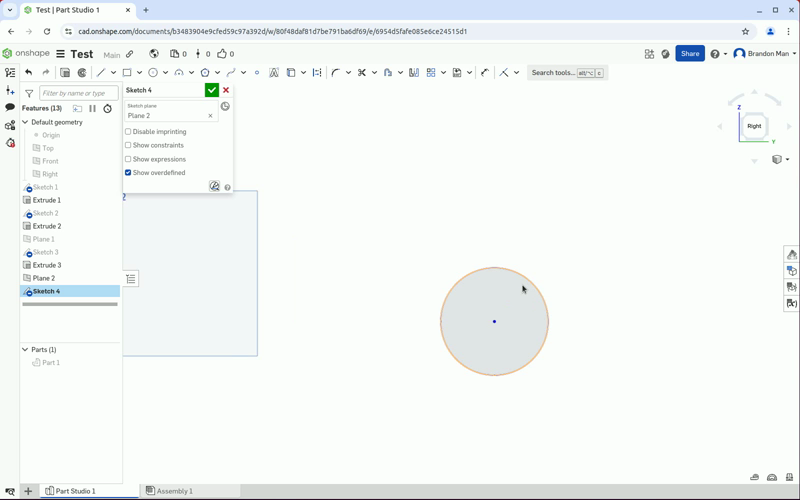
scroll(6)
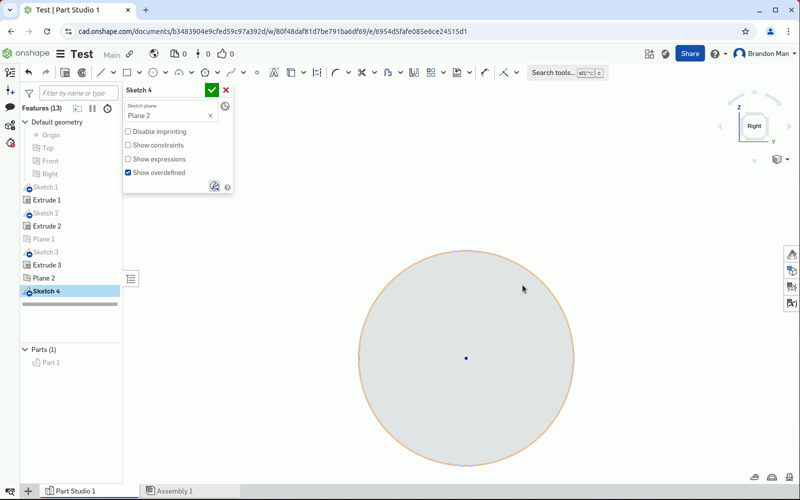
click(522, 284)
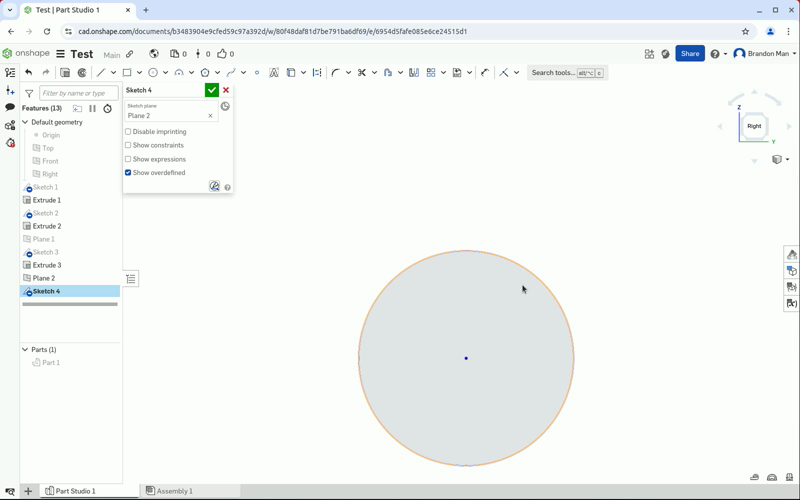
scroll(-6)
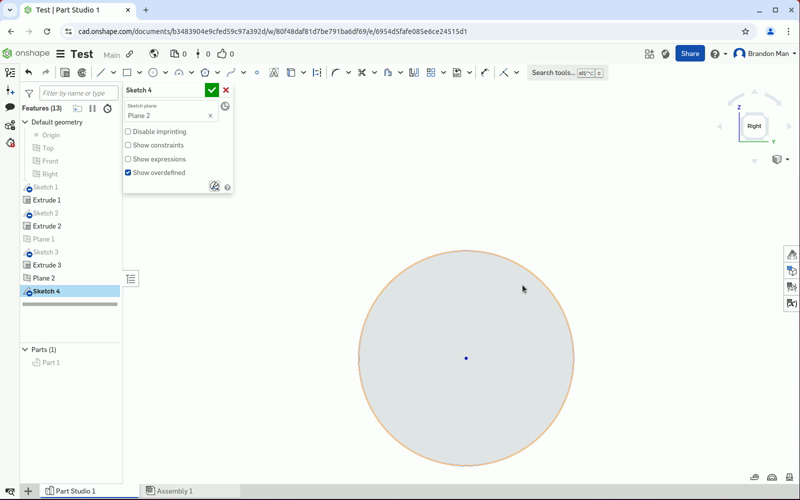
scroll(-6)
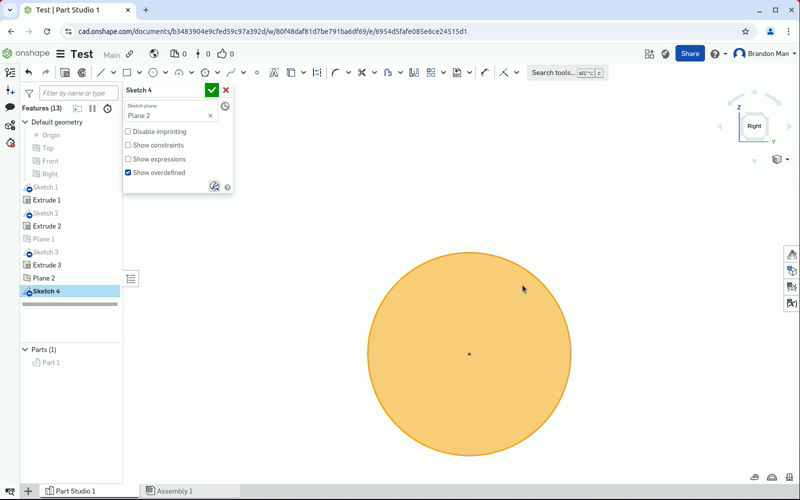
scroll(-6)
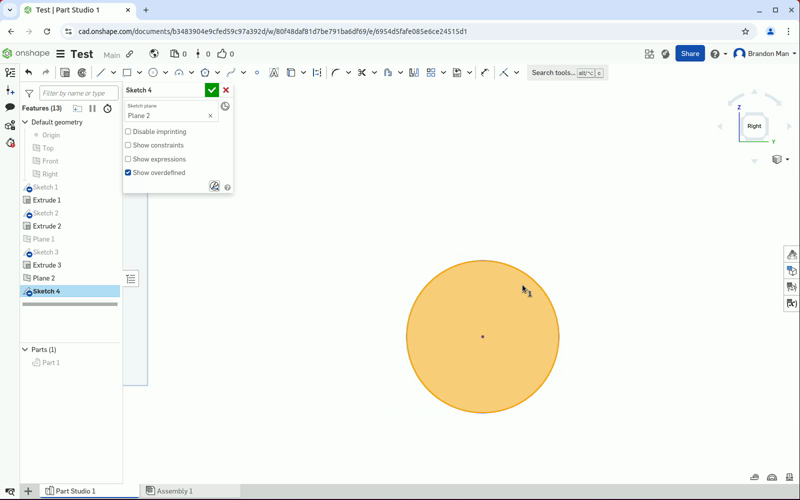
scroll(-6)
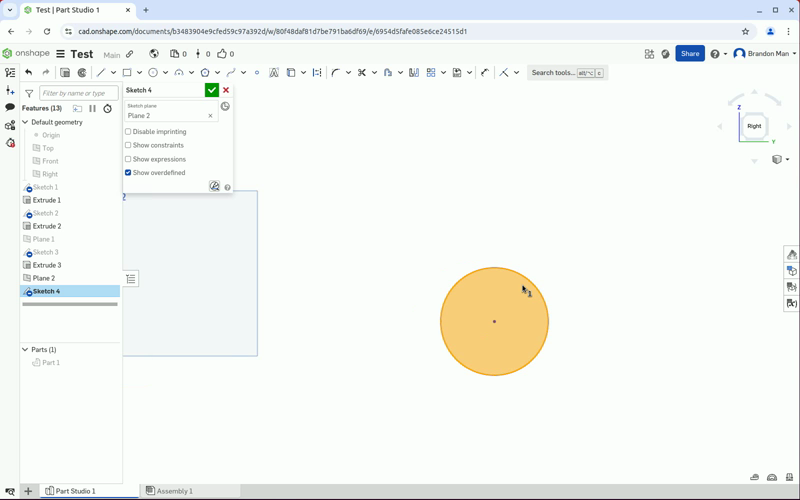
scroll(-6)
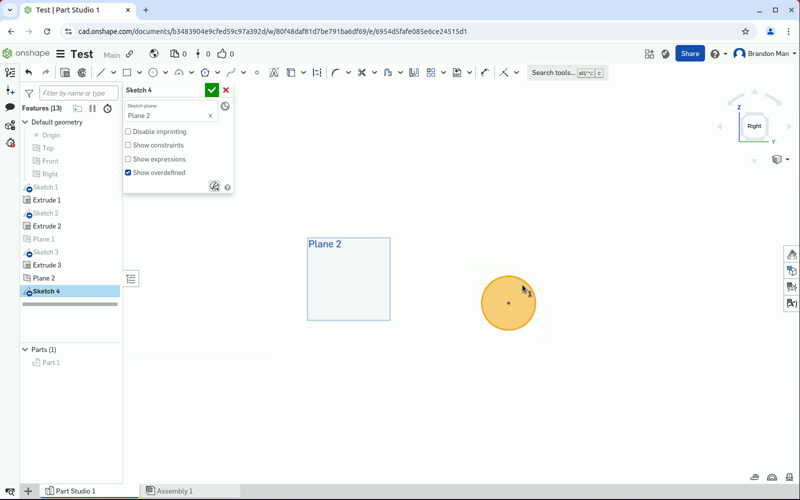
scroll(-6)
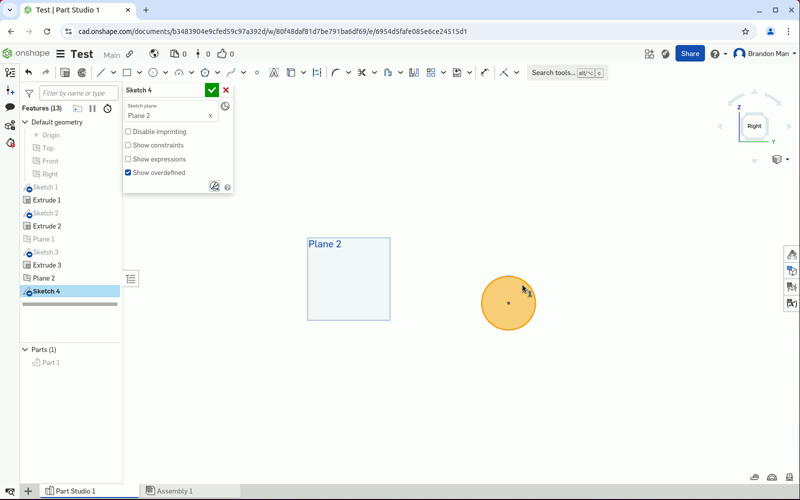
scroll(-6)
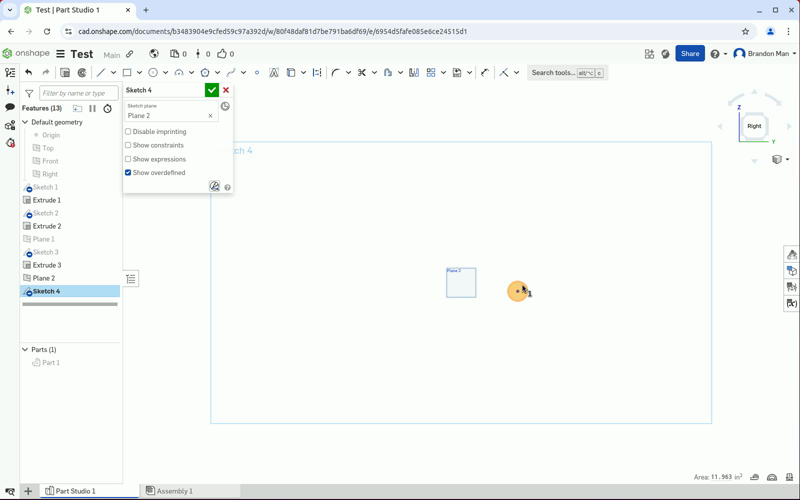
mouse_move(73, 352)
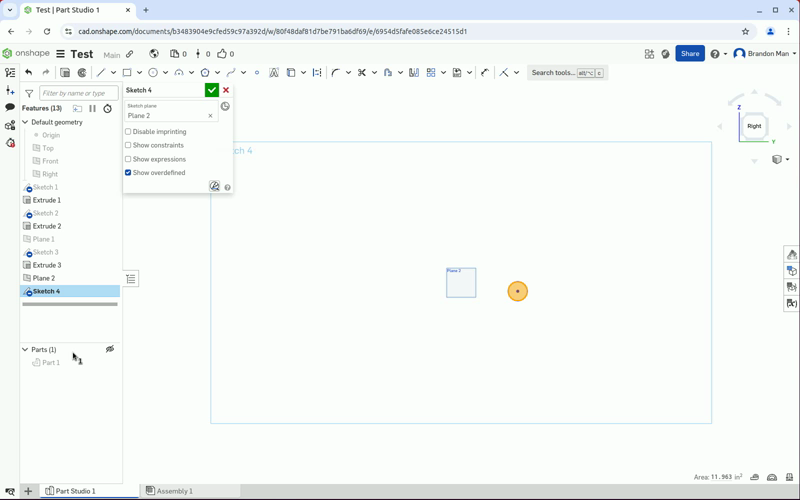
key(shift+y)
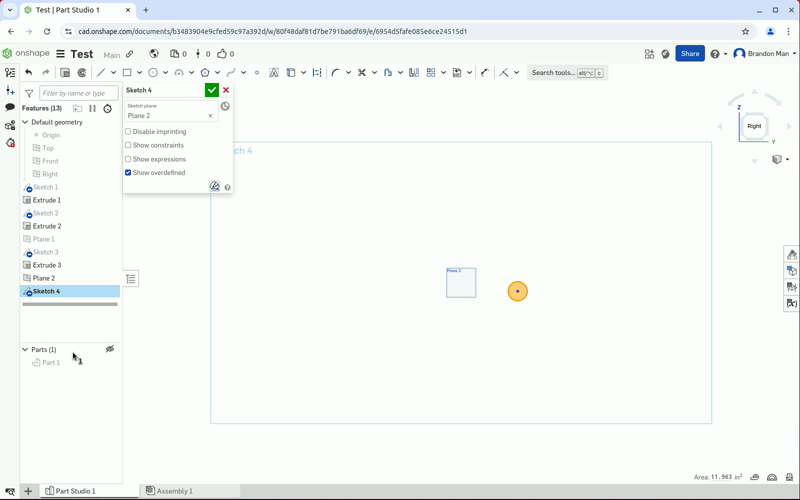
key(shift+e)
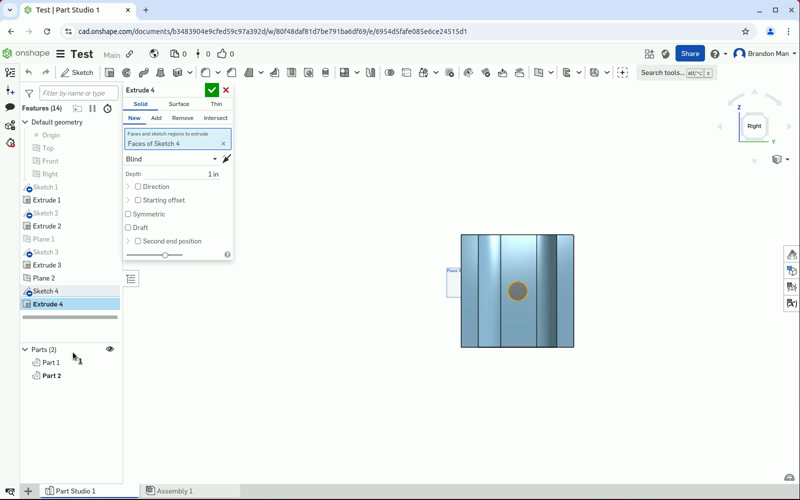
mouse_move(143, 106)
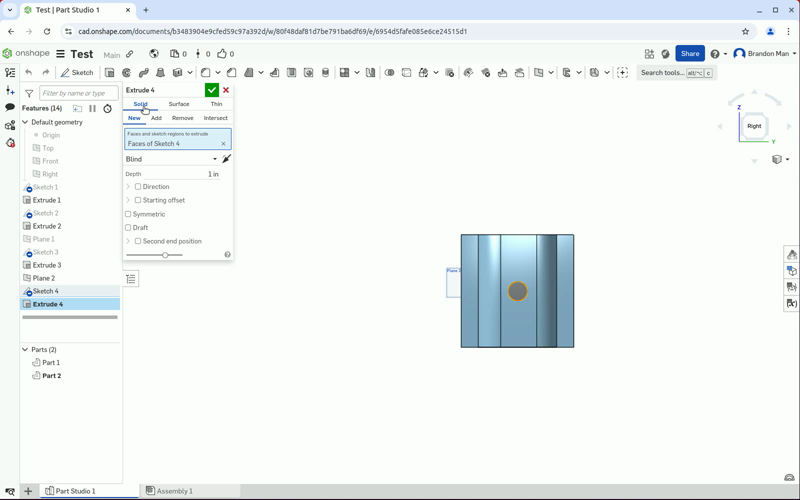
click(143, 106)
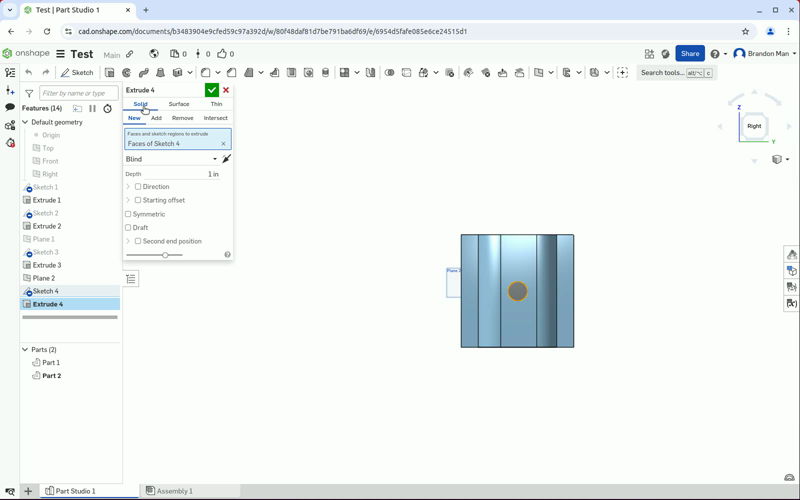
mouse_move(186, 120)
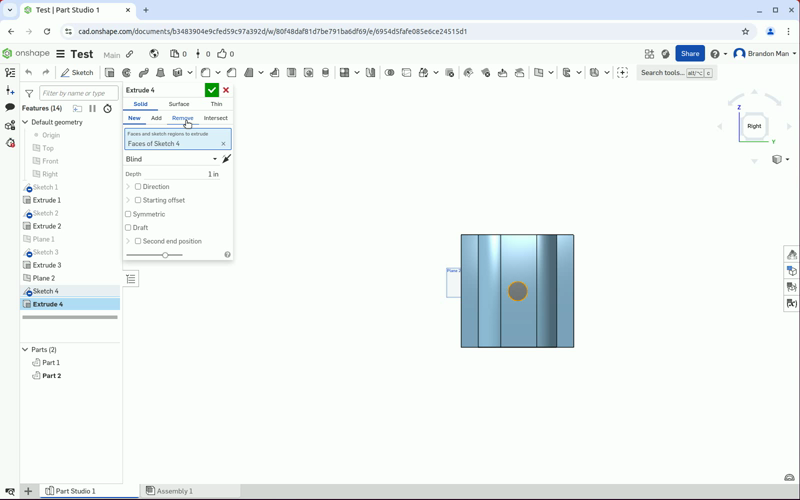
click(186, 120)
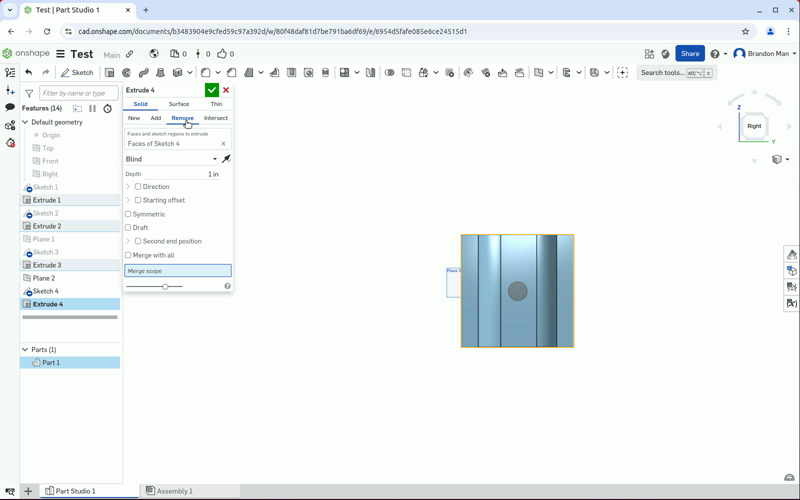
key(tab, 4)
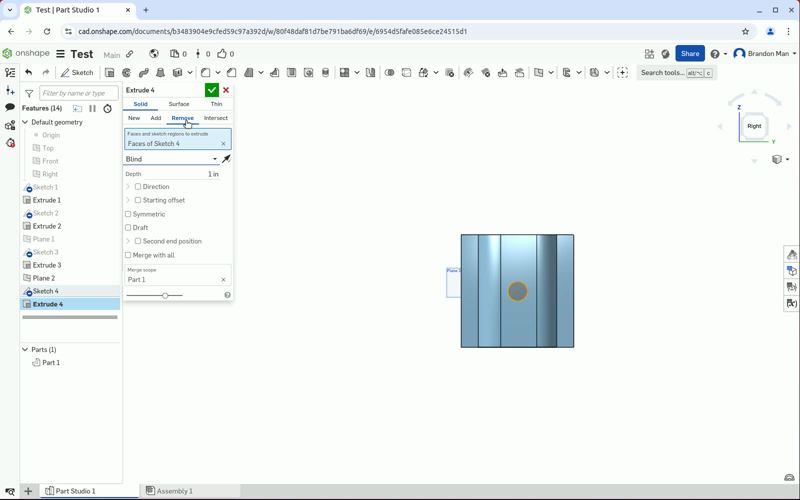
text(16.609)
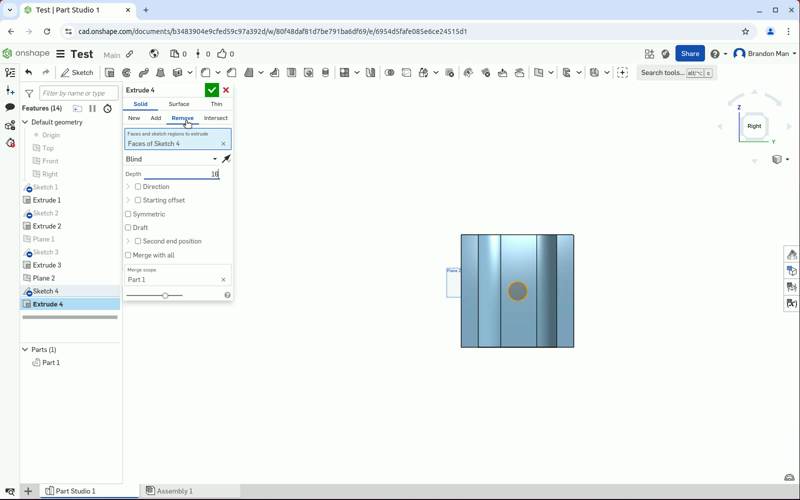
key(tab, 6)
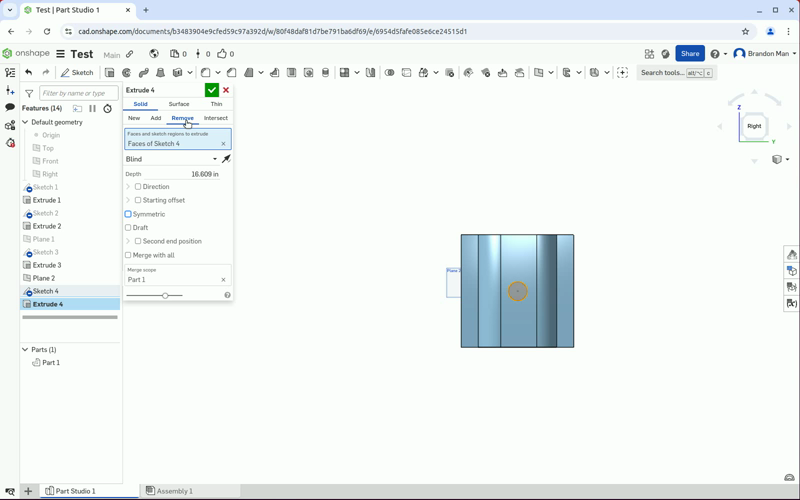
key(space)
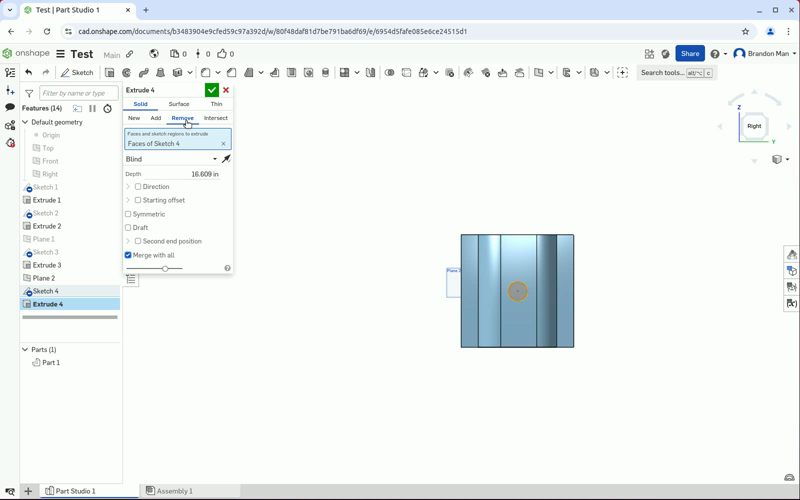
key(enter)
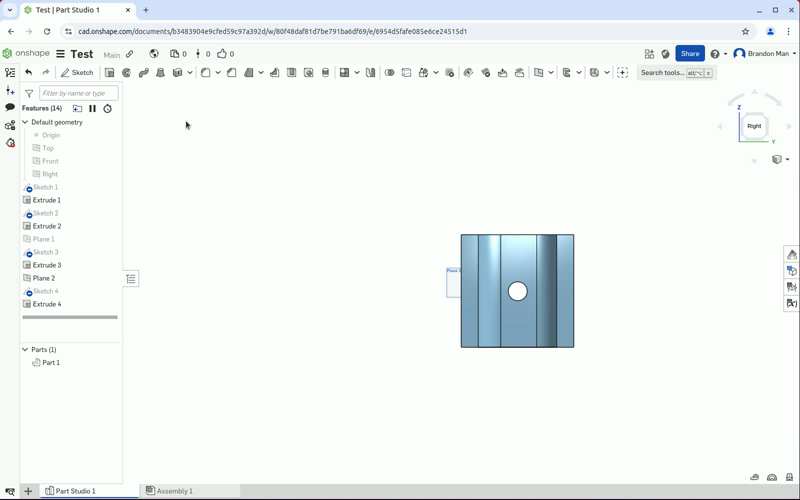
key(shift+h)
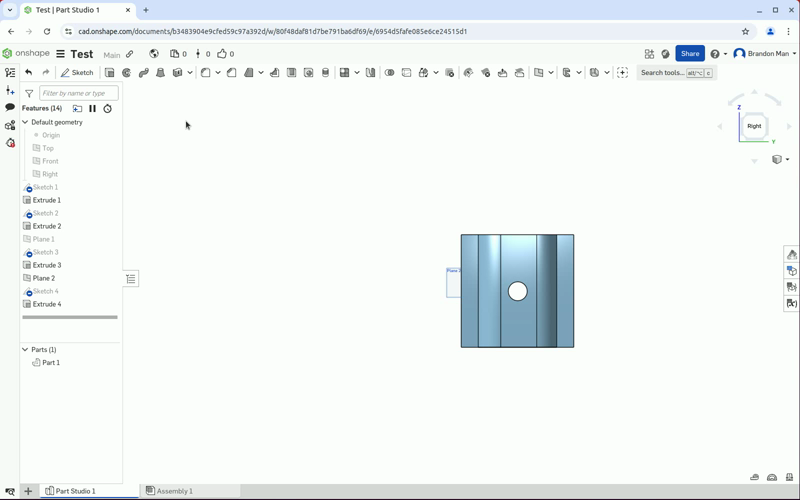
key(shift+h)
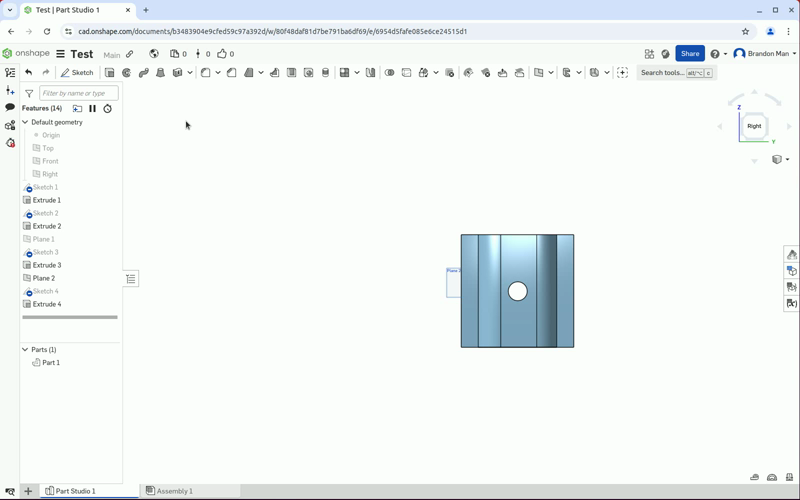
key(shift+7)
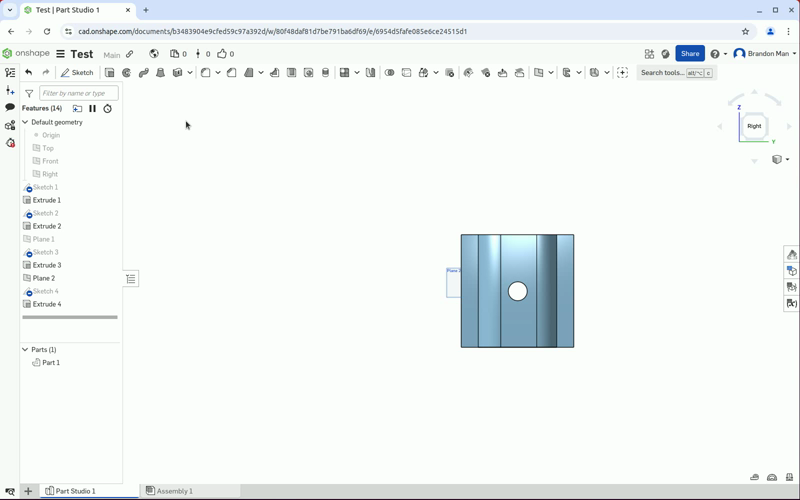
key(right, 2)
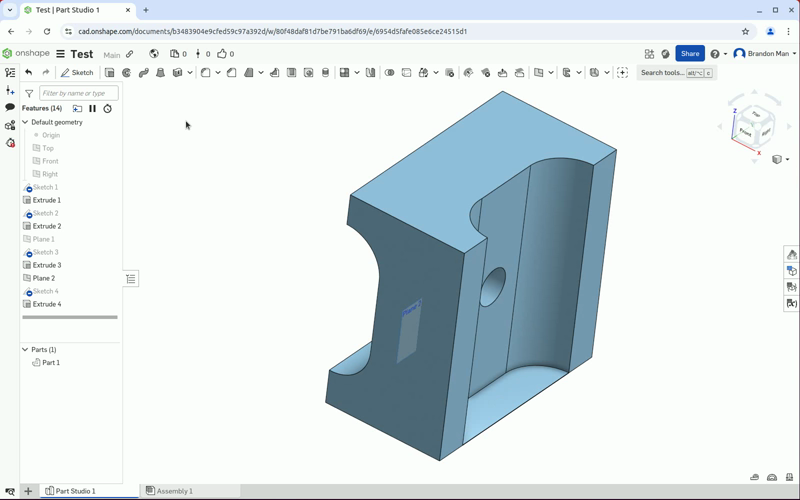
key(down, 2)
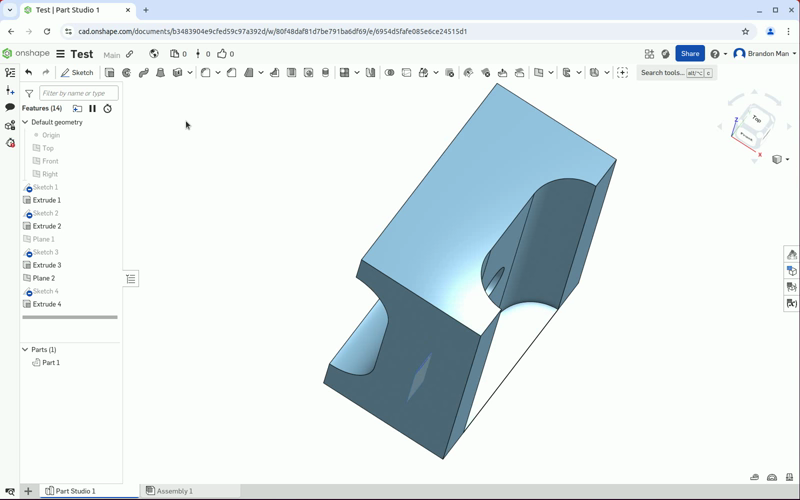
key(up, 2)
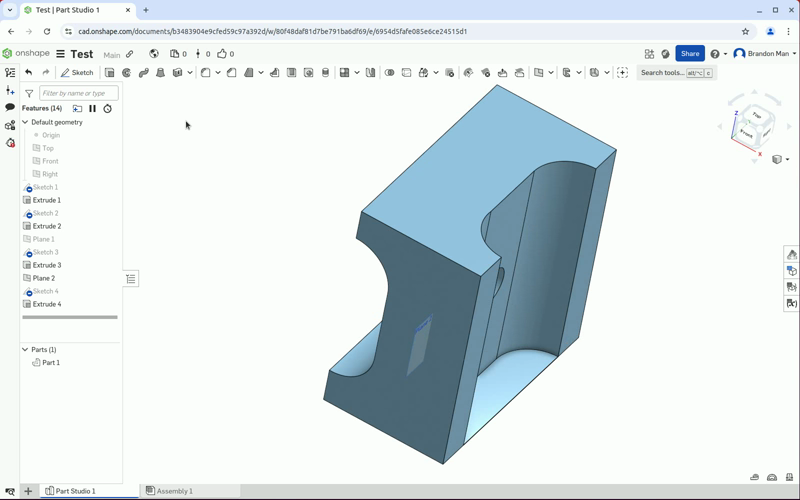
key(left, 2)
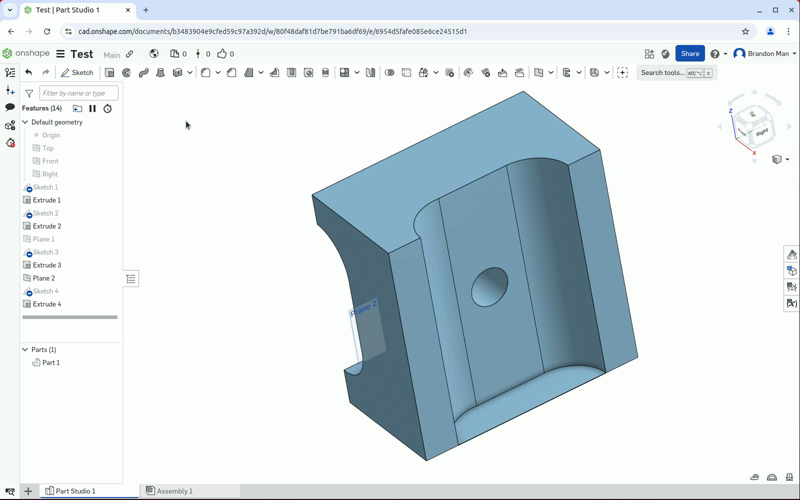
mouse_move(73, 189)
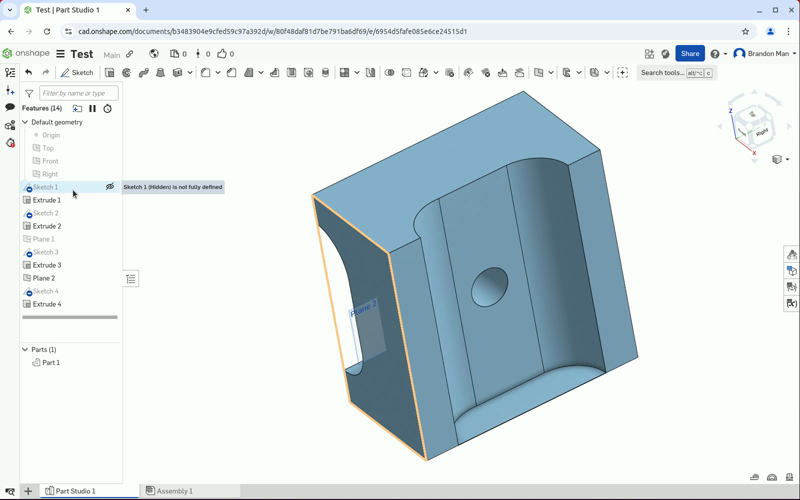
click(73, 189)